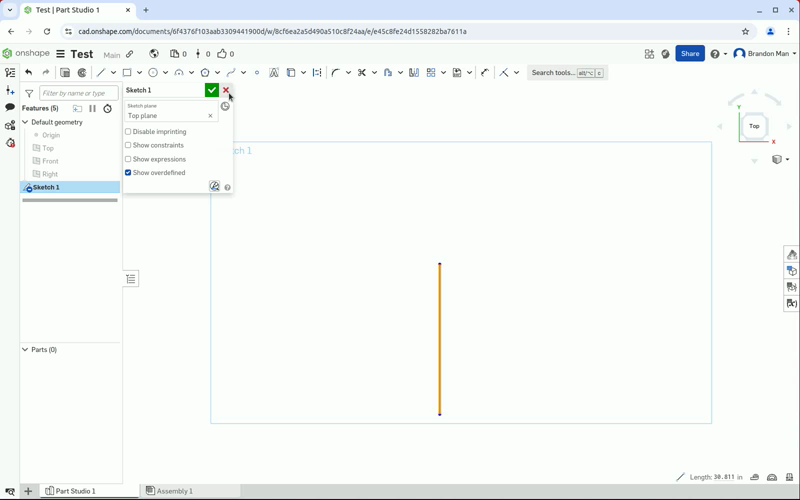
key(shift+h)
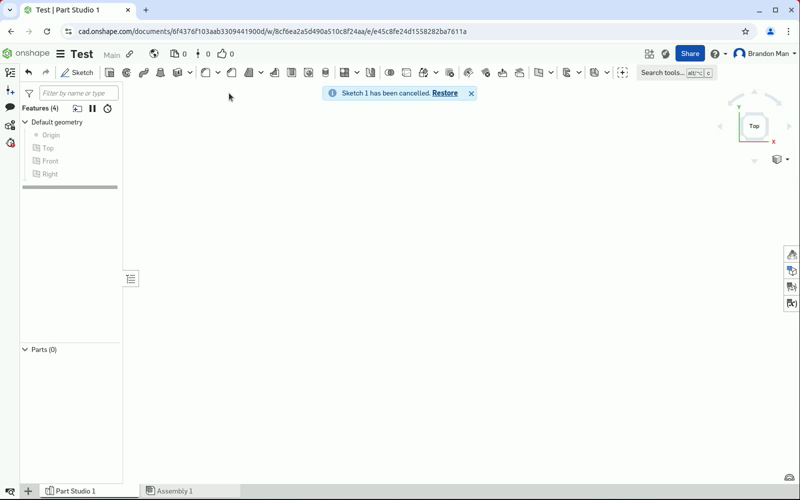
mouse_move(73, 352)
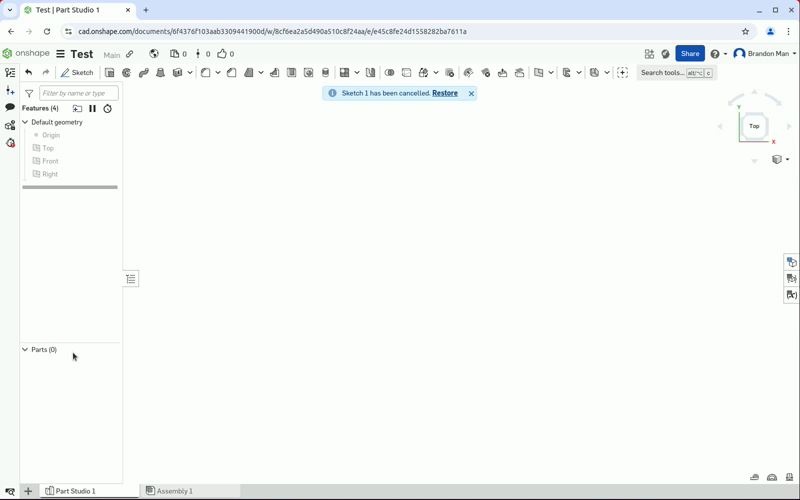
key(y)
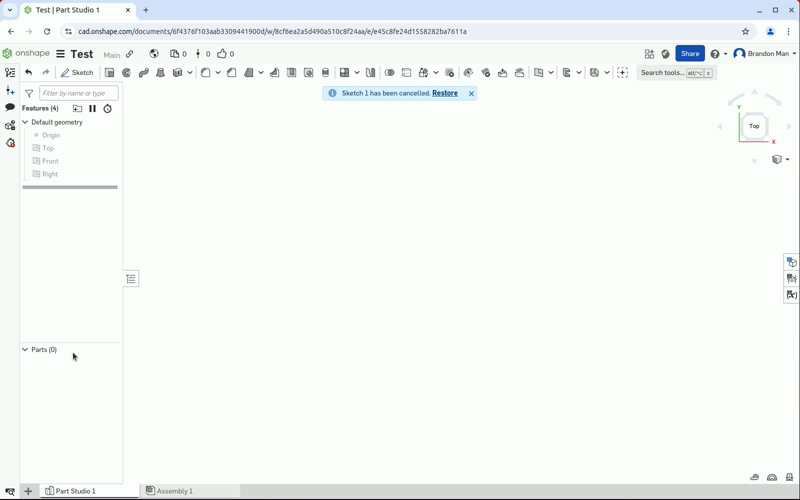
key(shift+p)
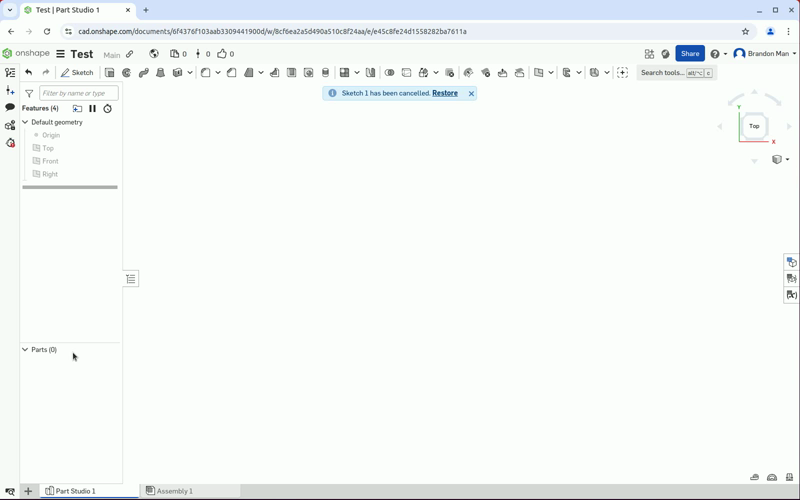
key(space)
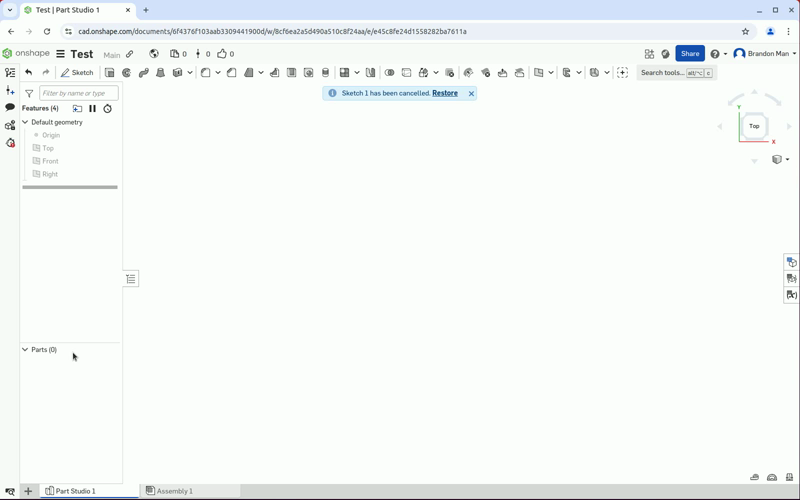
key_down(shift)
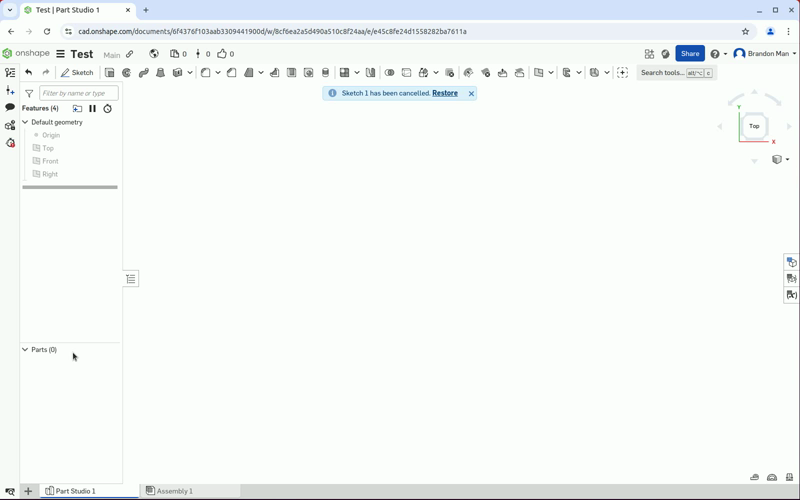
key(up)
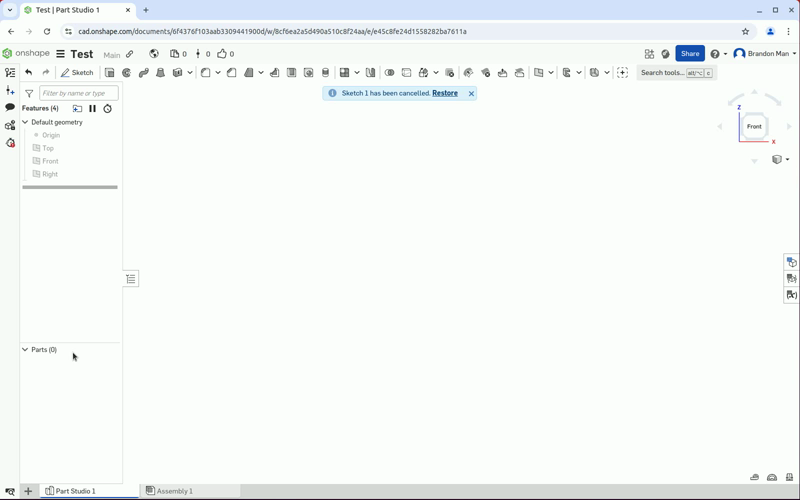
key_up(shift)
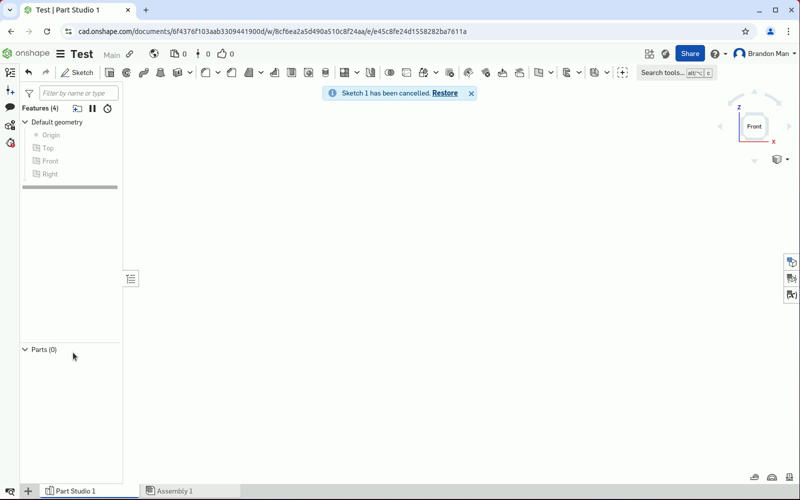
mouse_move(73, 352)
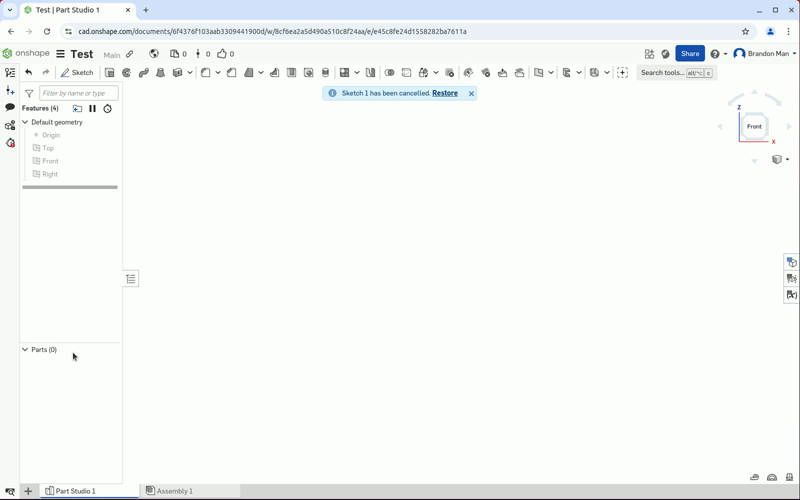
key(shift+y)
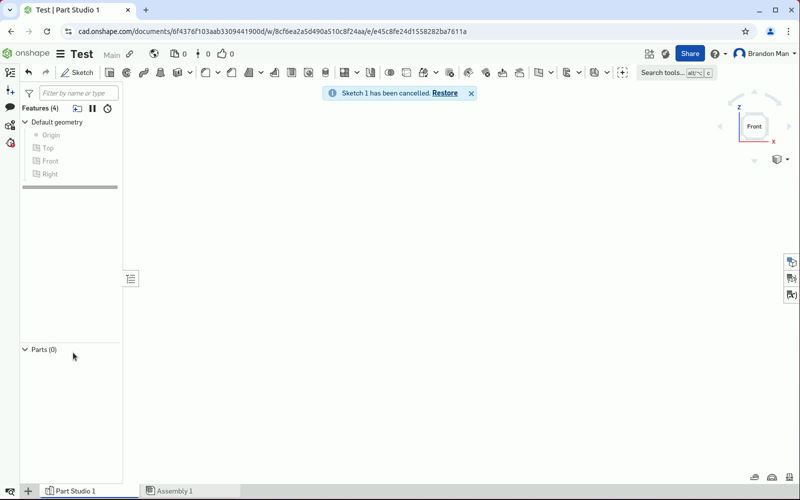
key(shift+s)
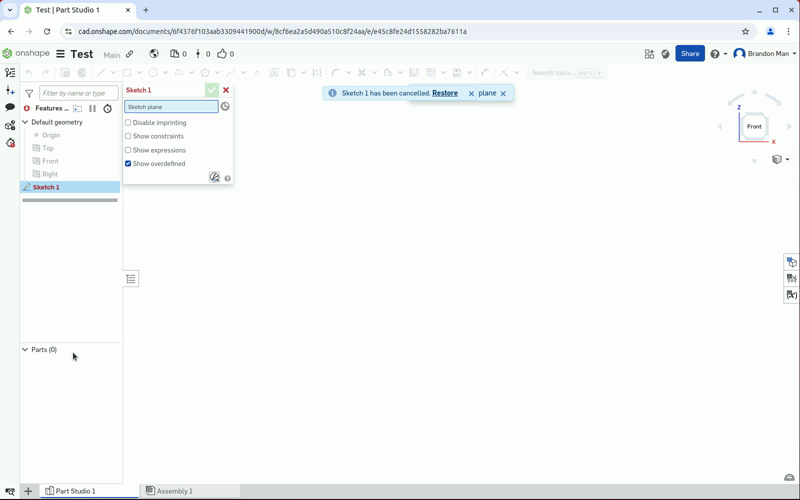
mouse_move(73, 163)
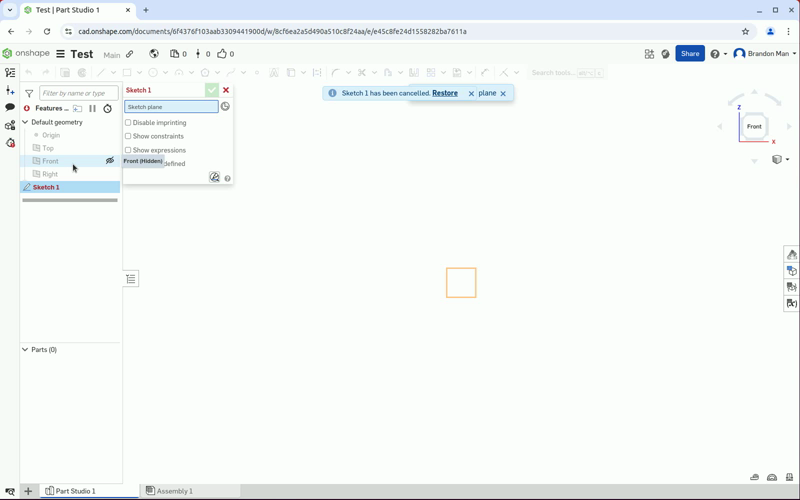
click(73, 163)
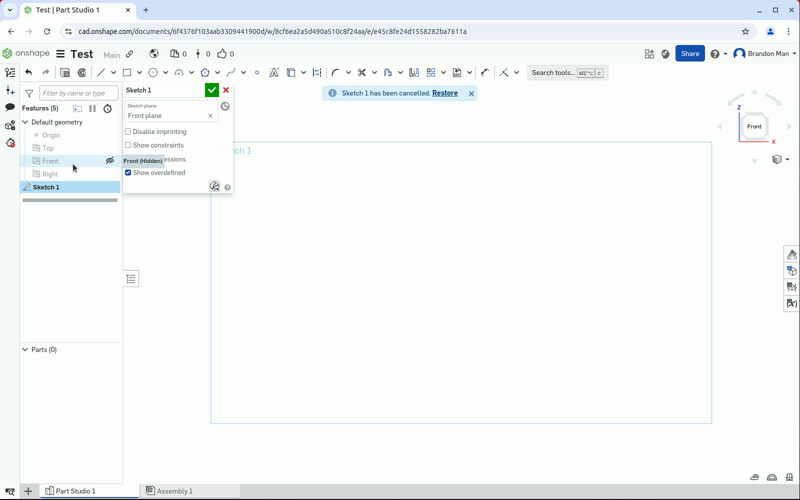
mouse_move(73, 352)
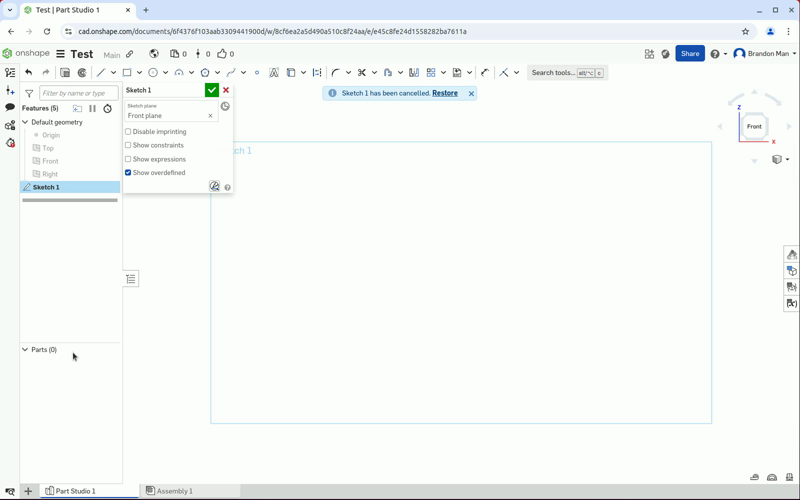
key(y)
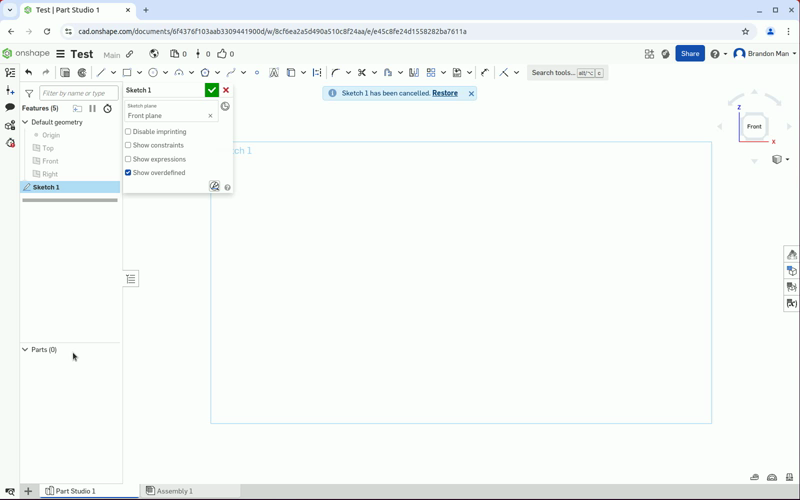
key(l)
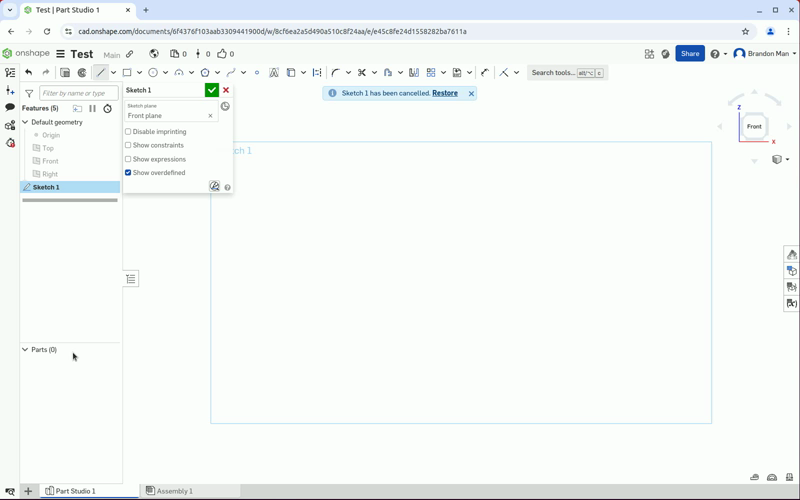
key_down(shift)
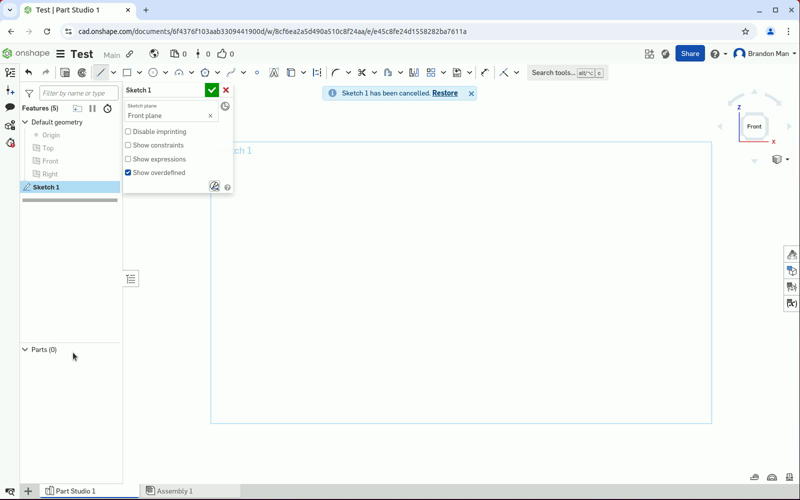
mouse_move(460, 282)
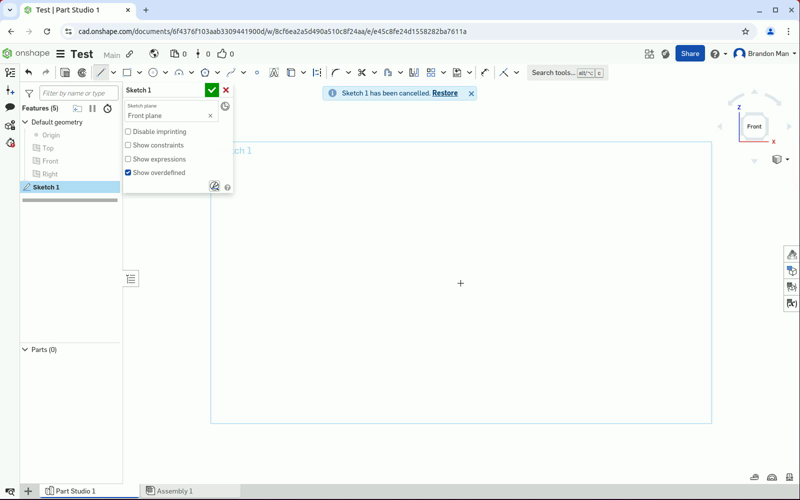
click(460, 282)
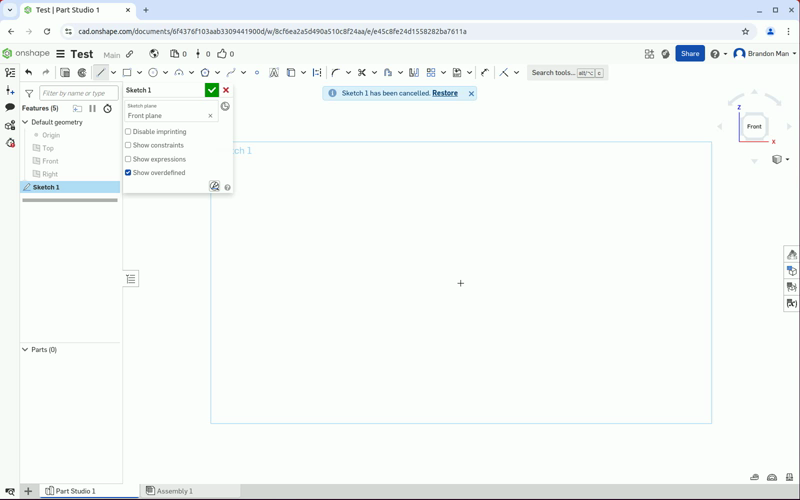
key_up(shift)
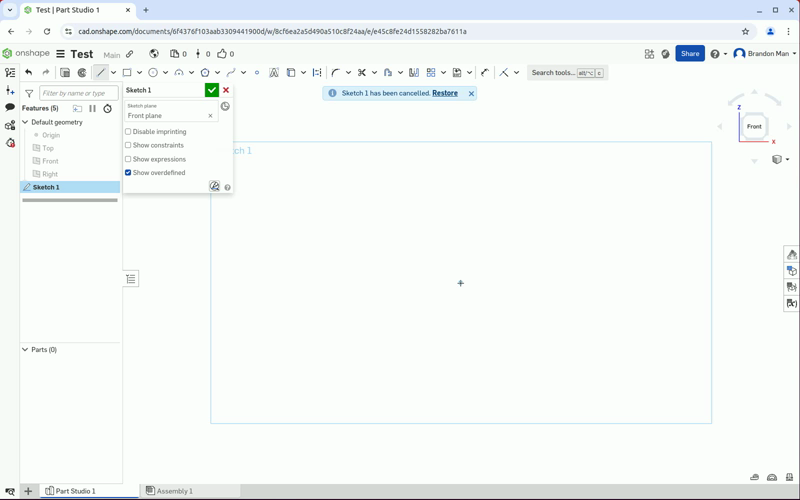
key_down(shift)
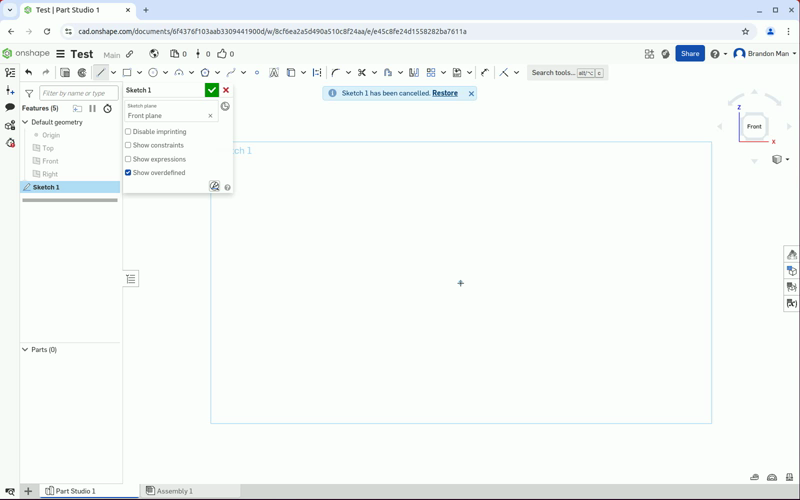
mouse_move(573, 282)
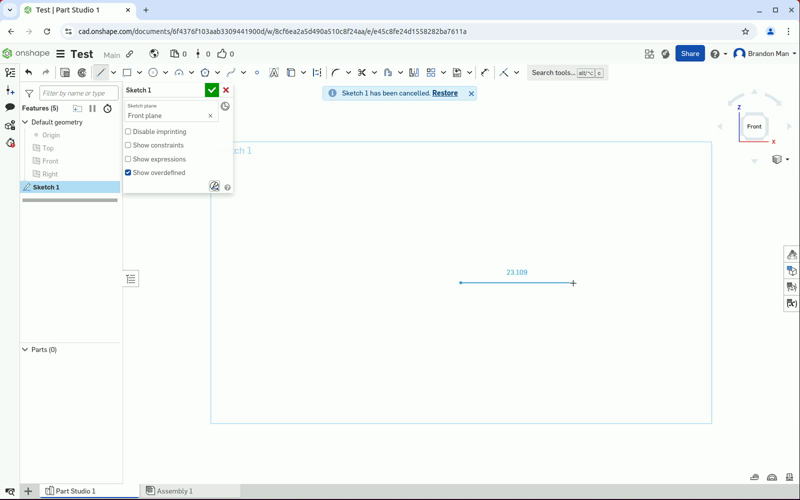
click(573, 282)
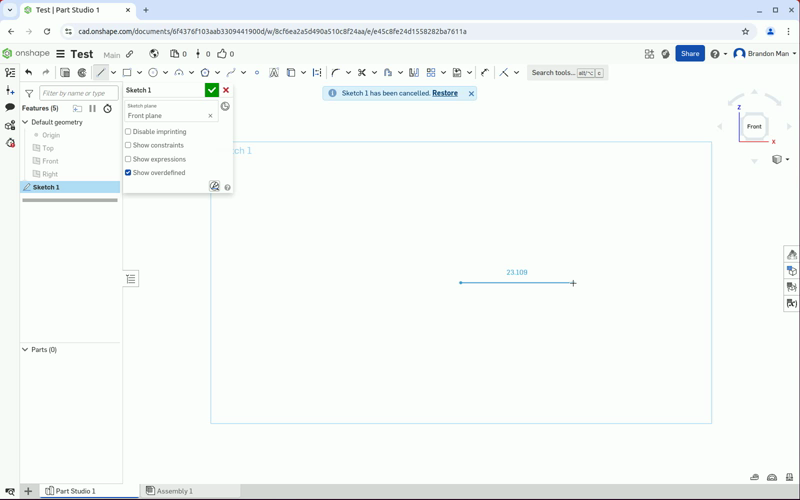
key_up(shift)
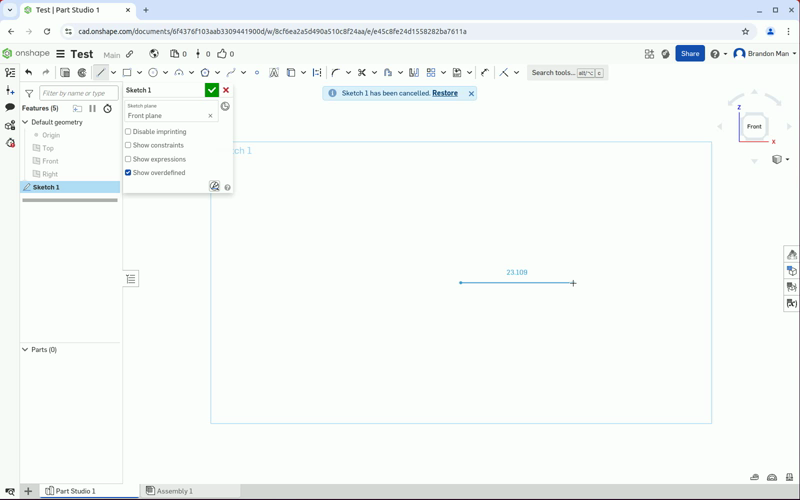
key_down(shift)
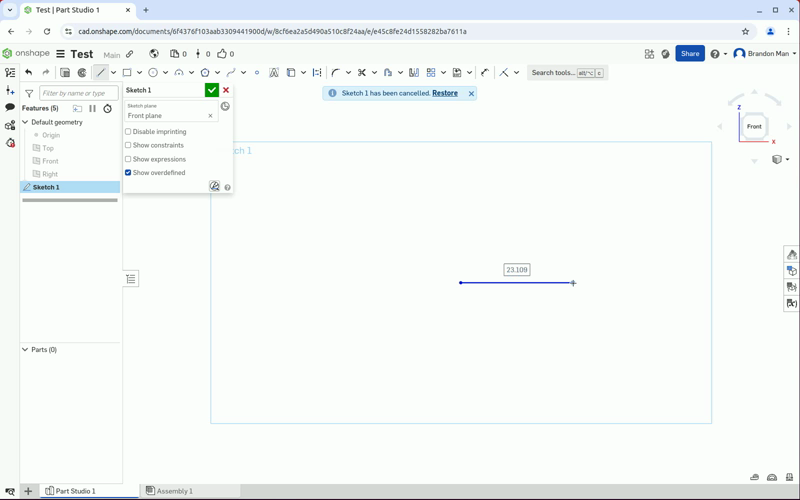
mouse_move(589, 282)
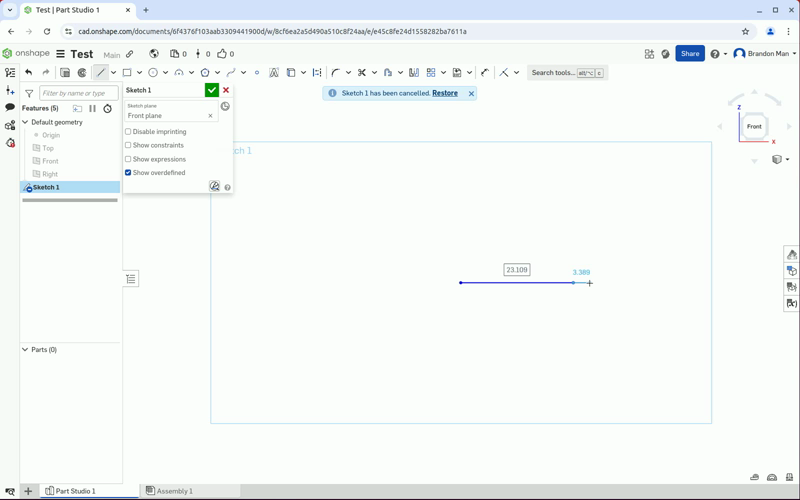
mouse_move(573, 254)
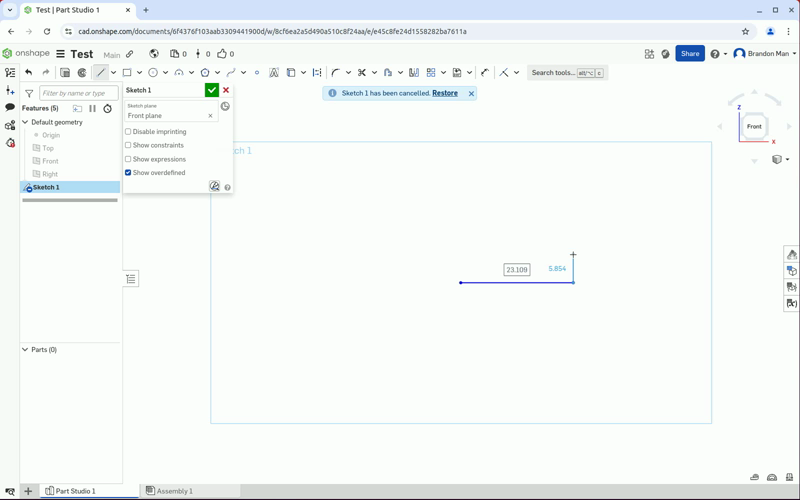
click(573, 254)
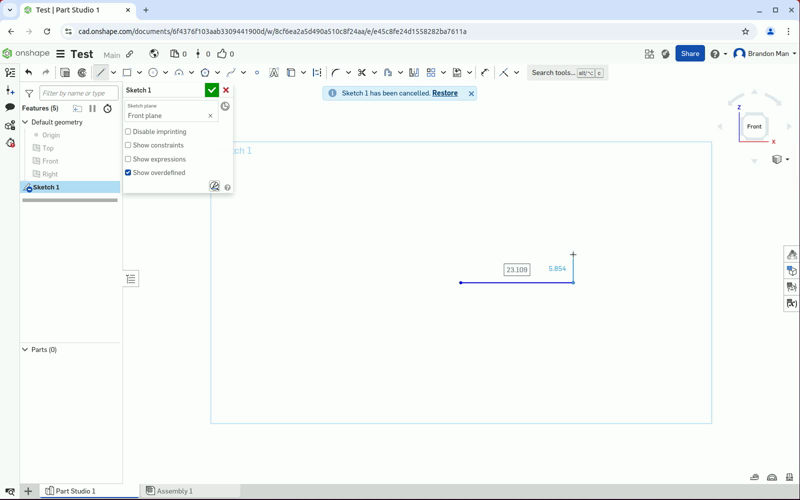
key_up(shift)
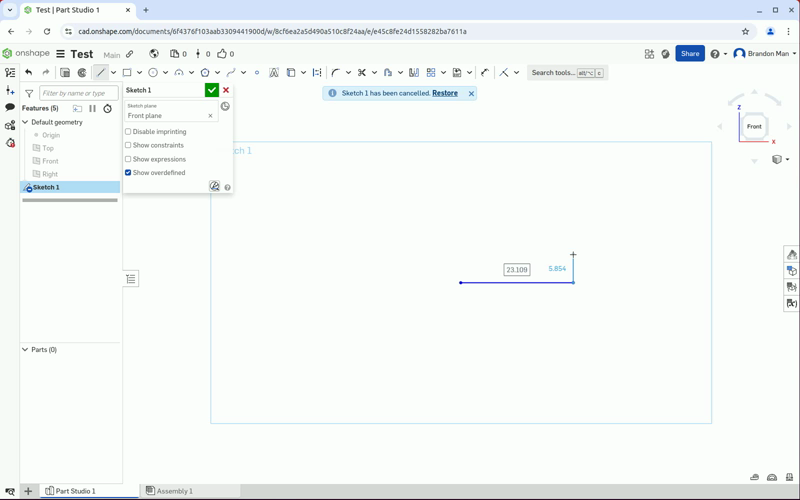
key_down(shift)
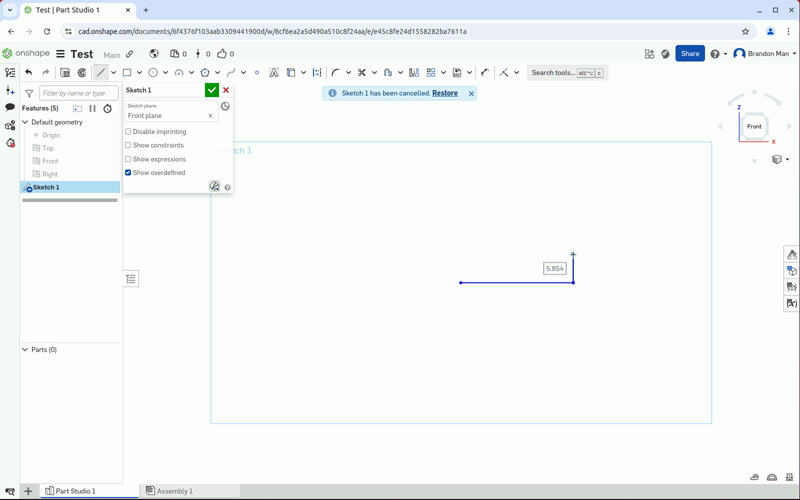
mouse_move(589, 254)
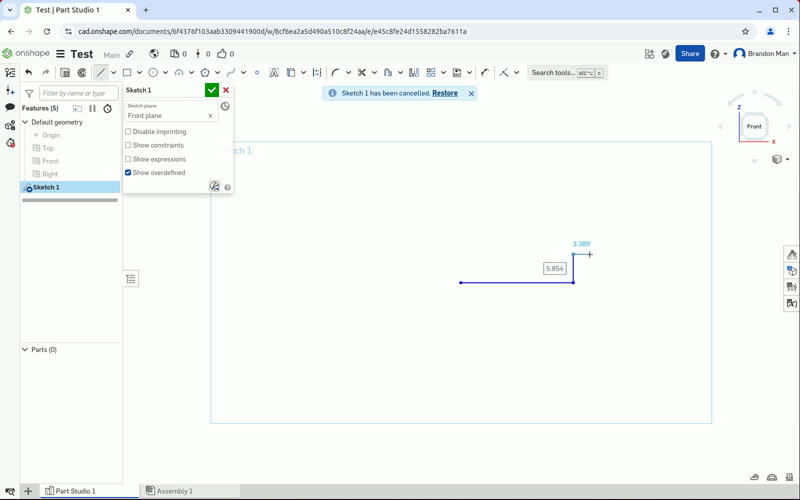
mouse_move(523, 254)
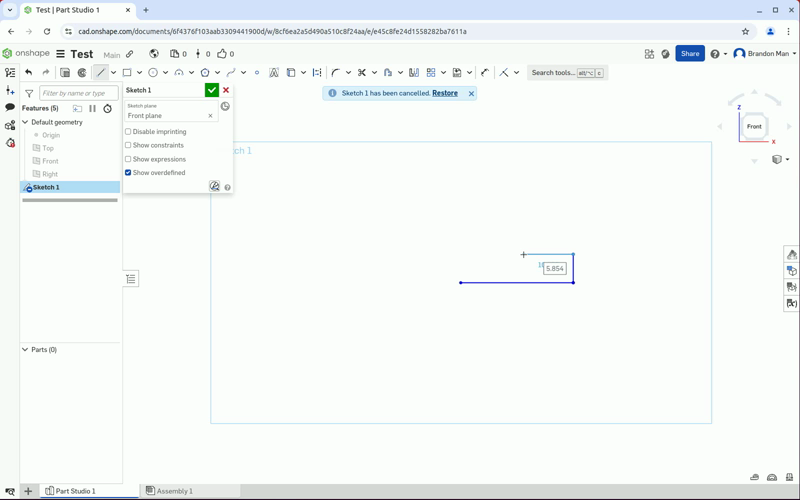
click(523, 254)
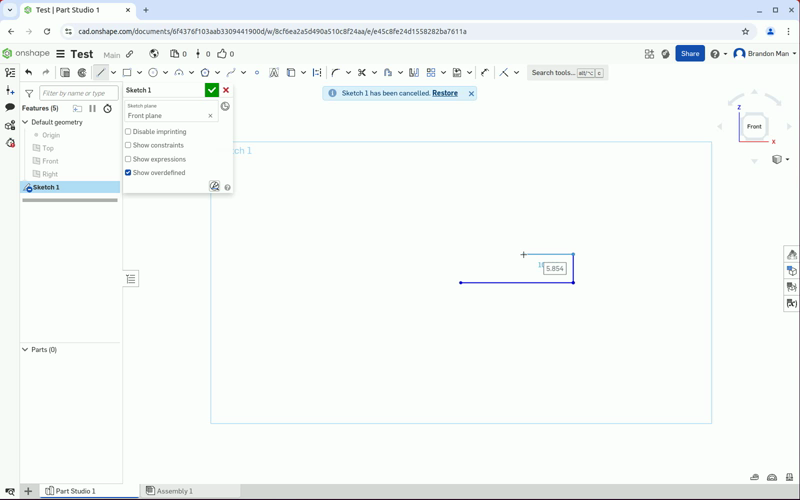
key_up(shift)
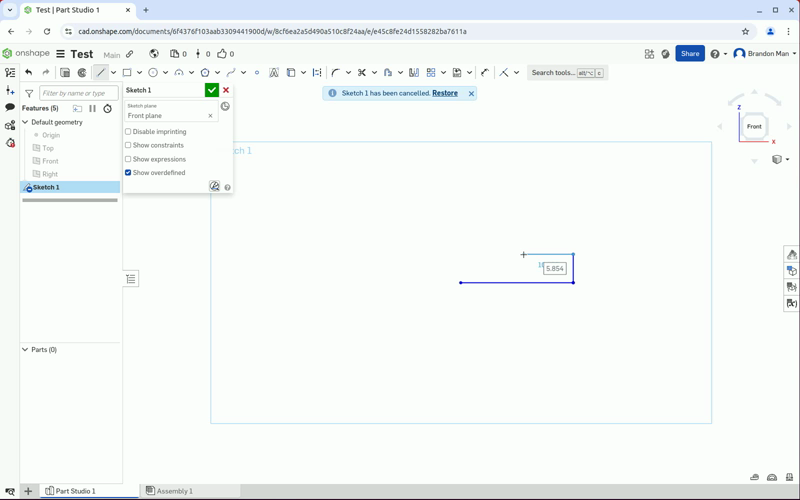
key_down(shift)
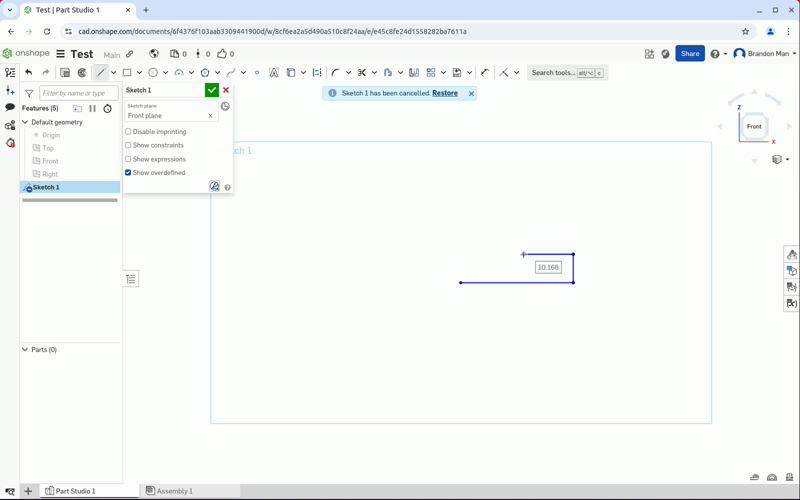
mouse_move(553, 254)
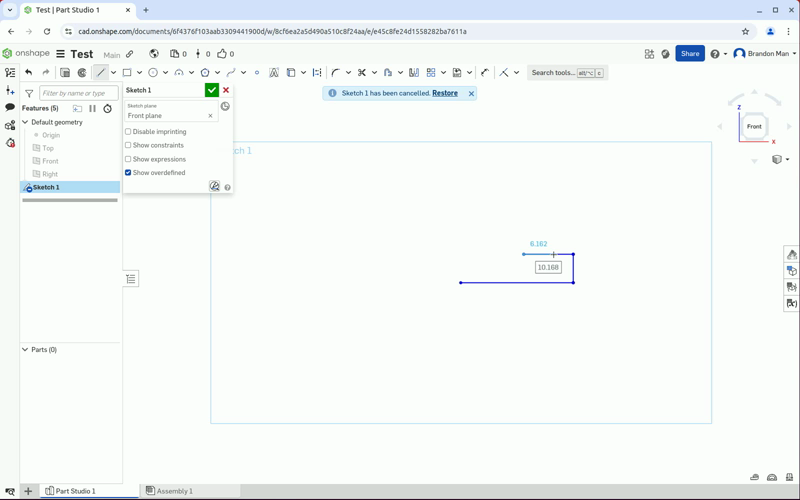
mouse_move(517, 245)
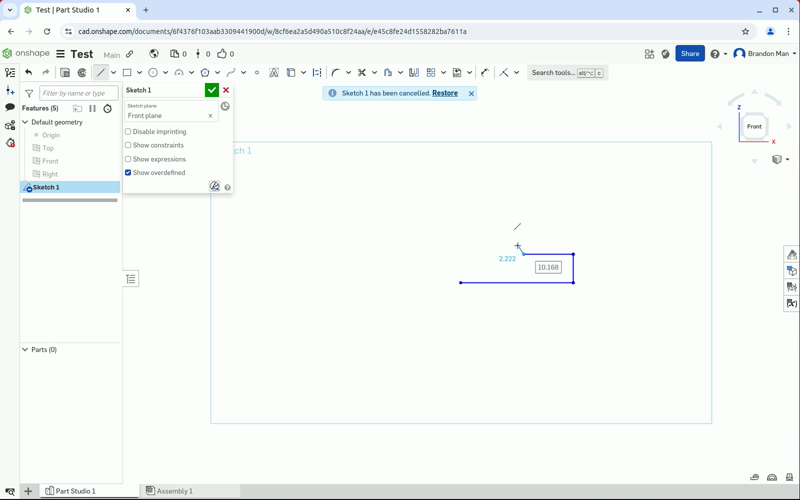
click(517, 245)
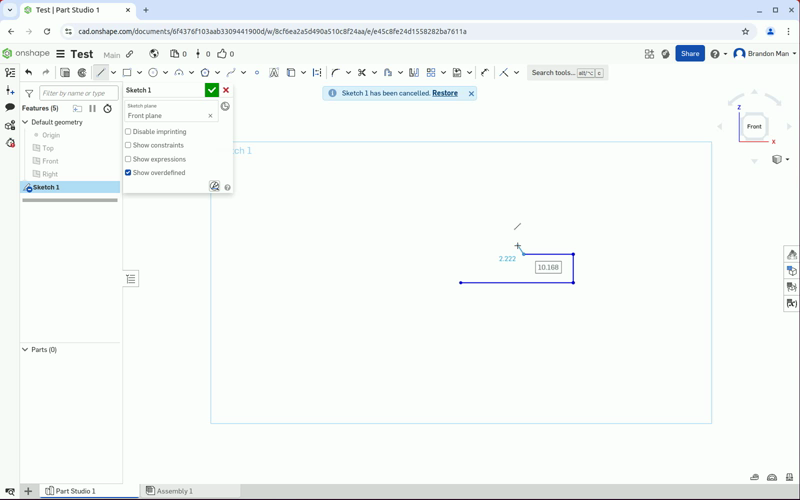
key_up(shift)
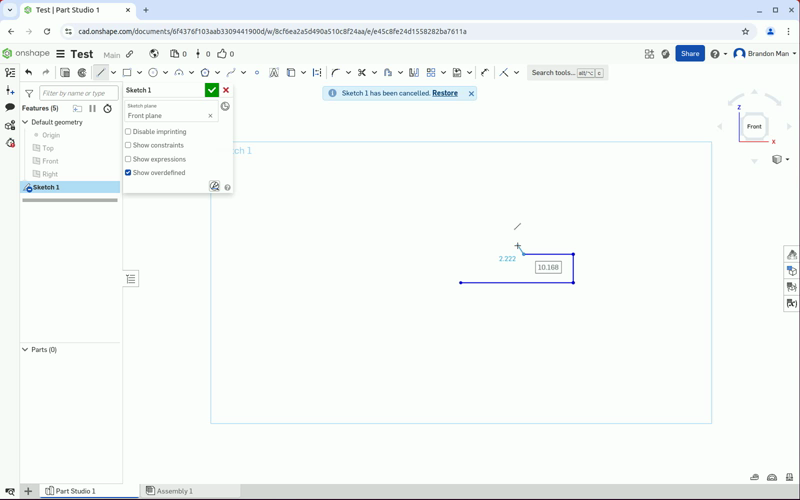
key_down(shift)
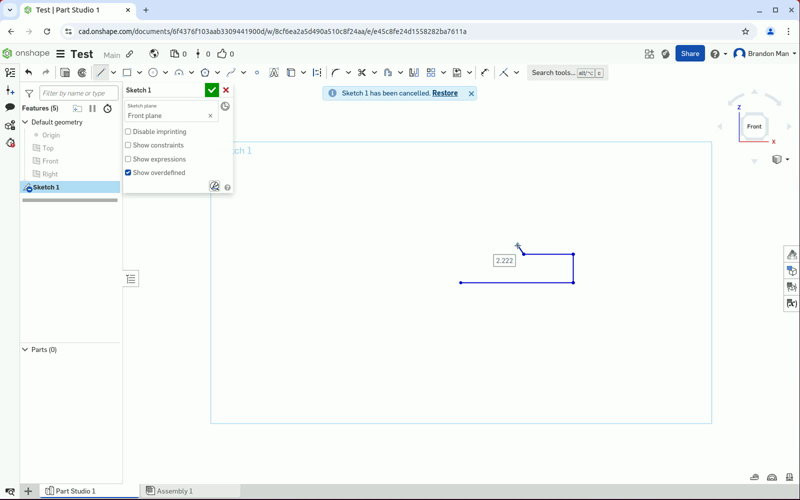
mouse_move(547, 245)
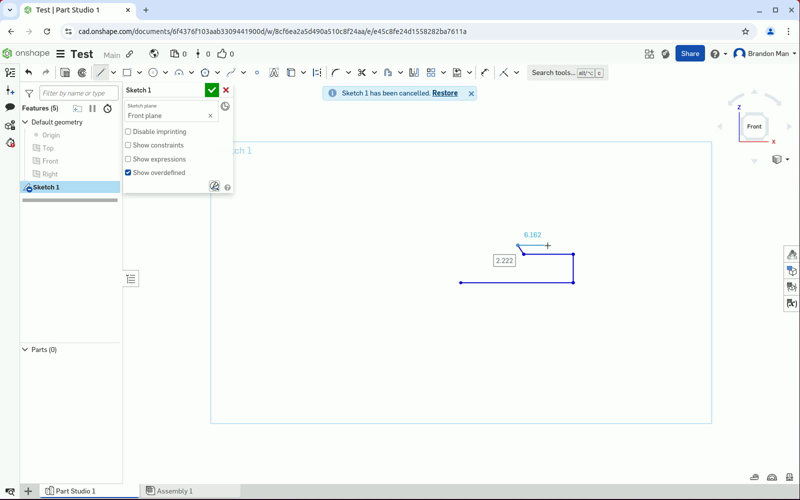
mouse_move(460, 245)
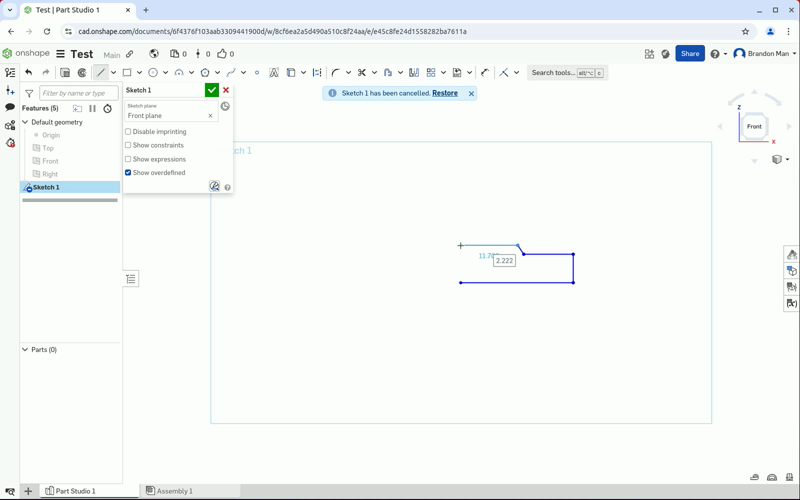
click(460, 245)
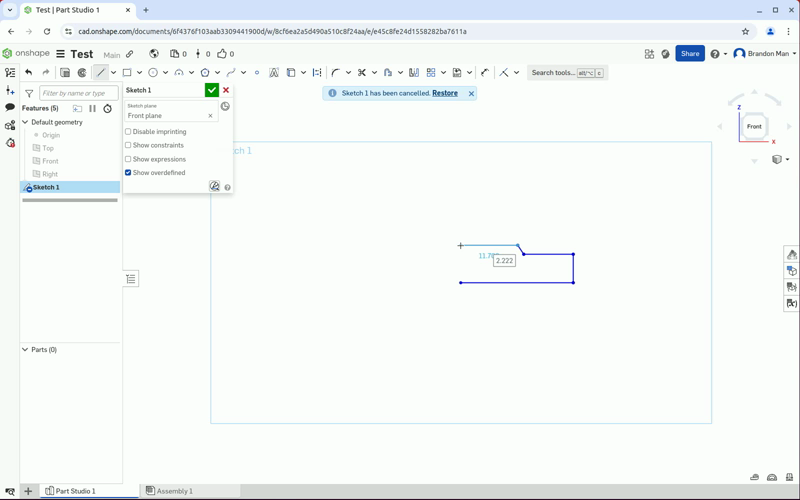
key_up(shift)
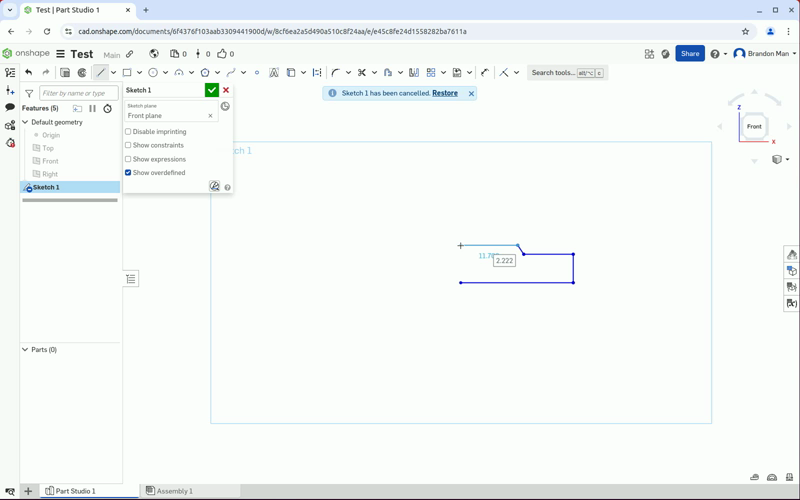
mouse_move(490, 245)
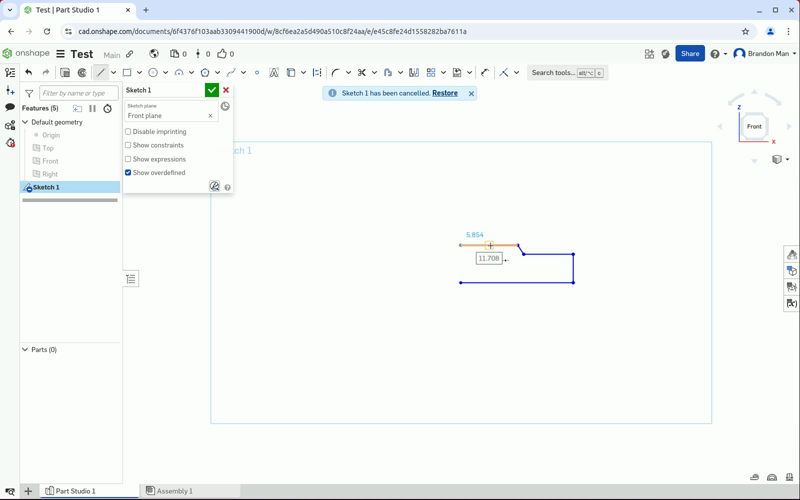
key_down(shift)
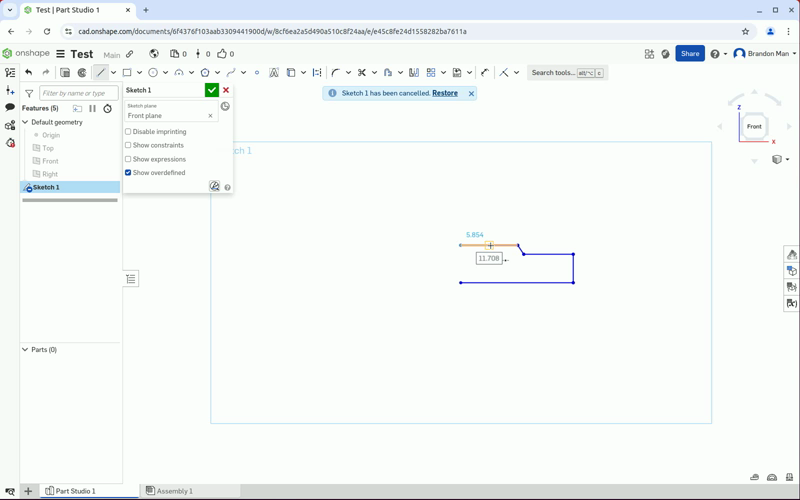
mouse_move(460, 282)
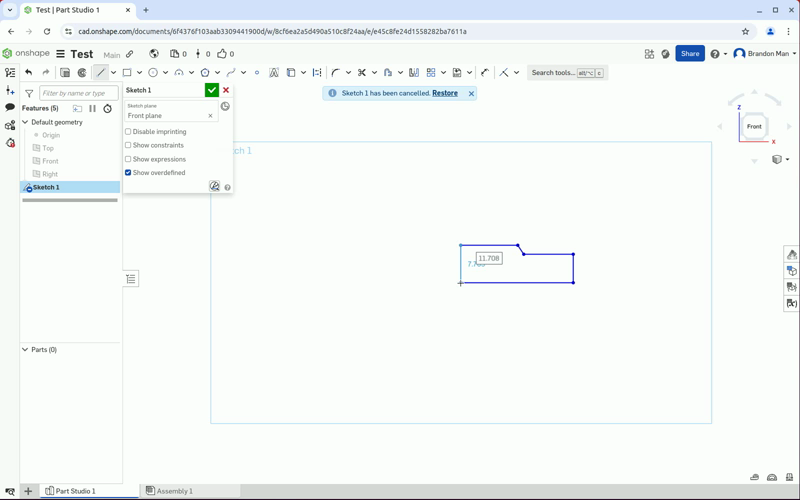
key_up(shift)
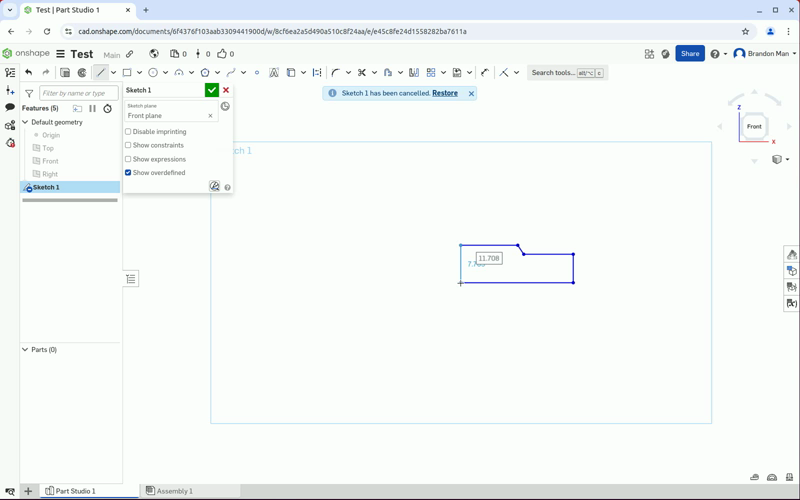
click(460, 282)
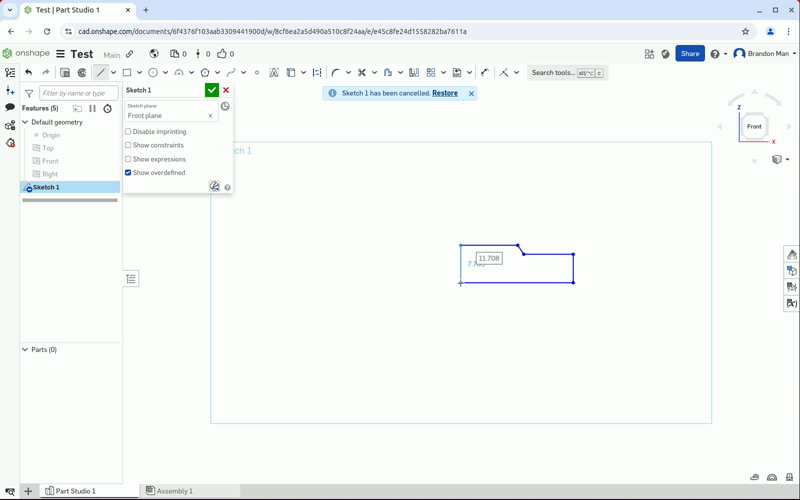
key(esc)
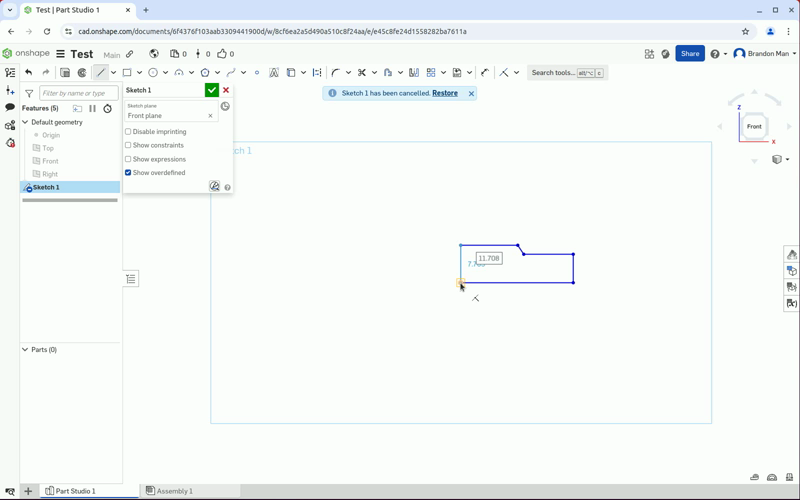
mouse_move(531, 269)
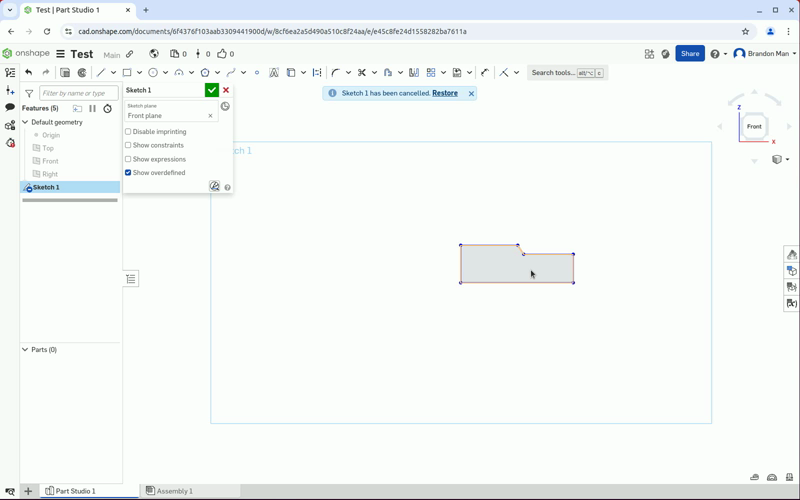
click(531, 269)
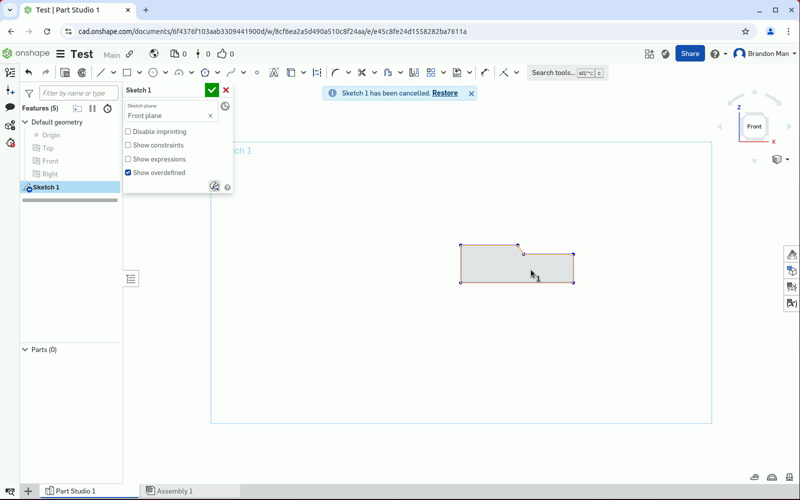
mouse_move(73, 352)
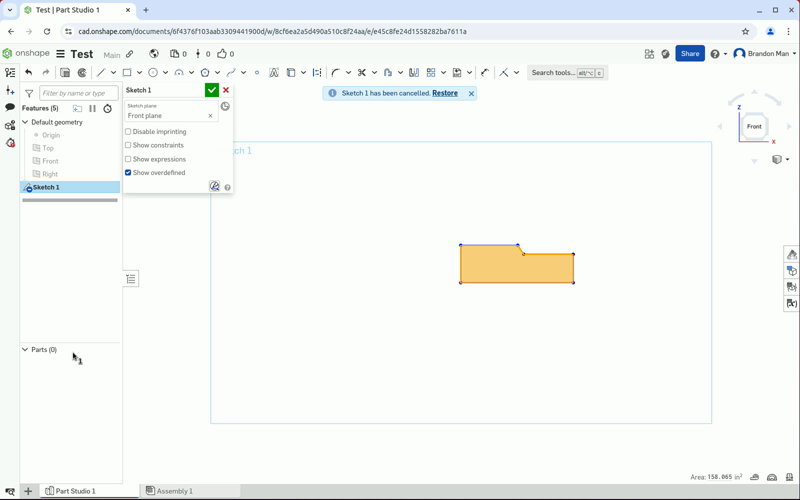
key(shift+y)
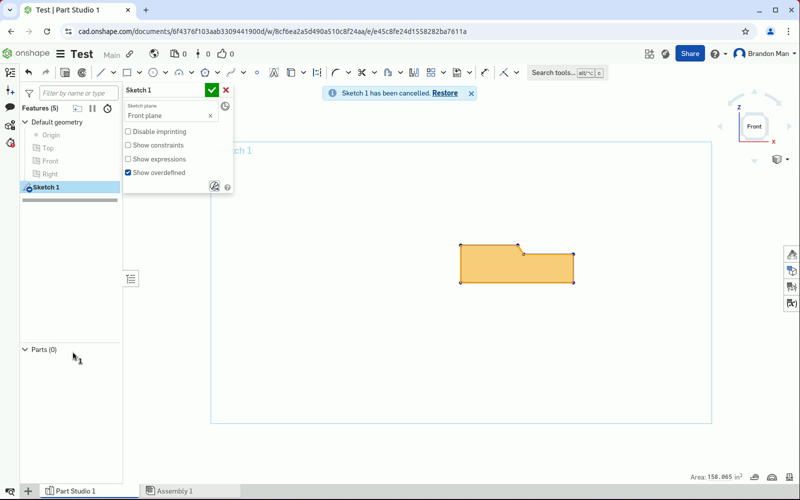
key(shift+e)
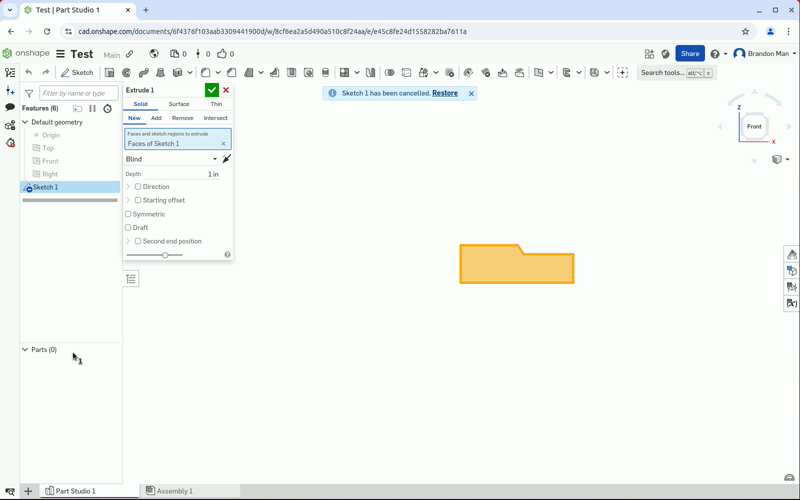
mouse_move(143, 106)
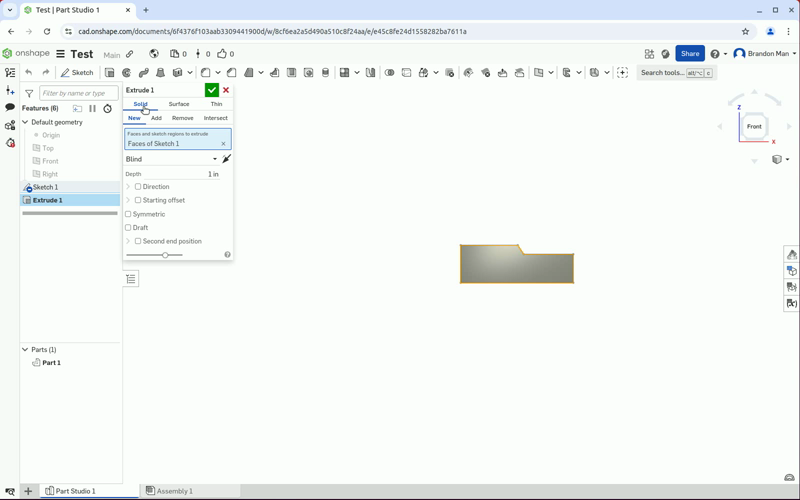
click(143, 106)
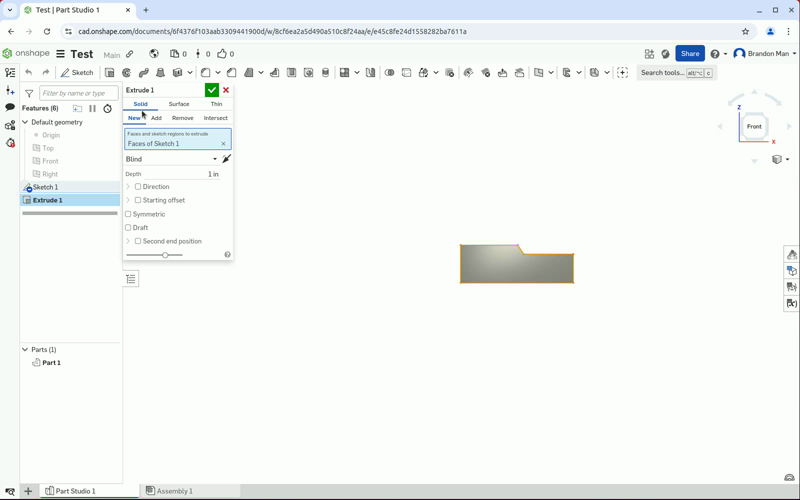
mouse_move(137, 120)
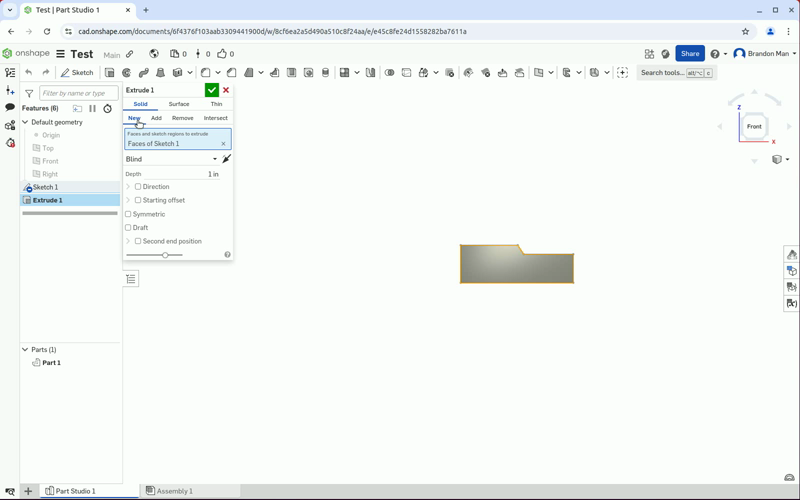
click(137, 120)
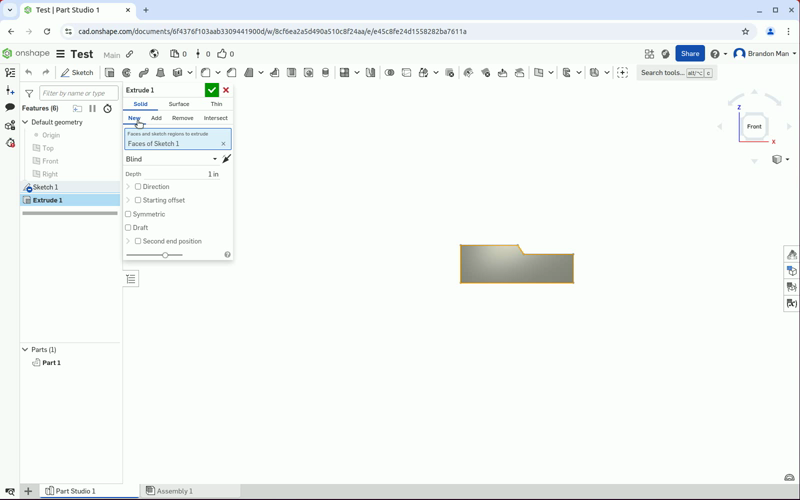
key(tab, 4)
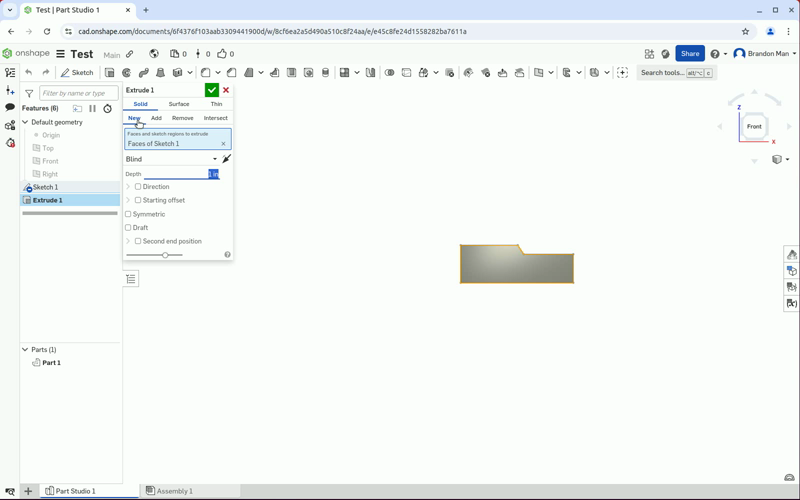
text(-11.554)
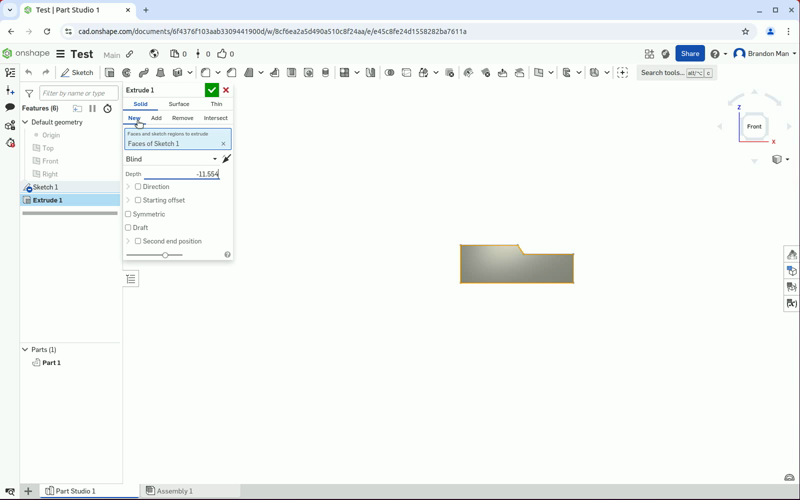
key(enter)
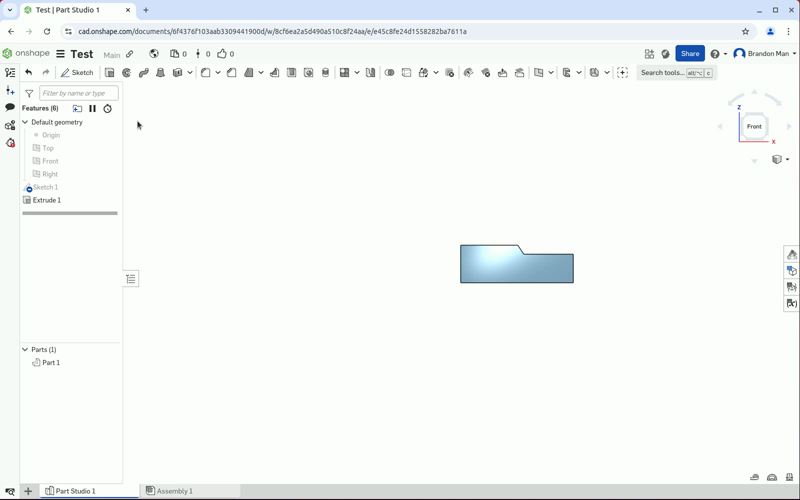
key(shift+h)
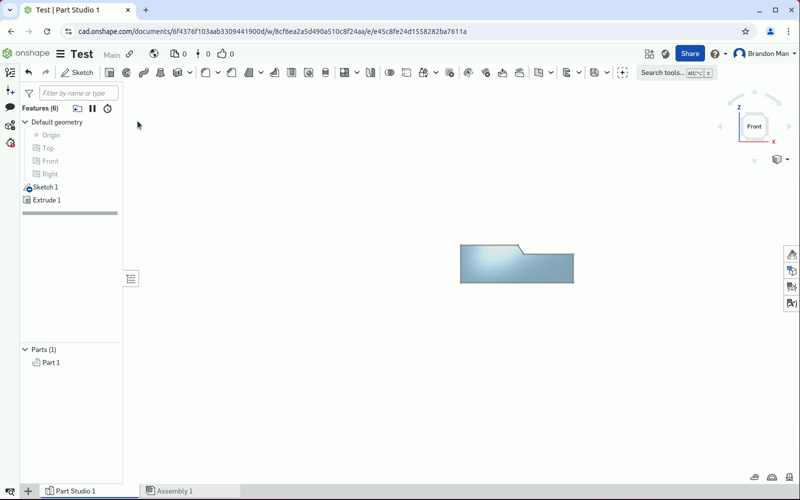
key(shift+h)
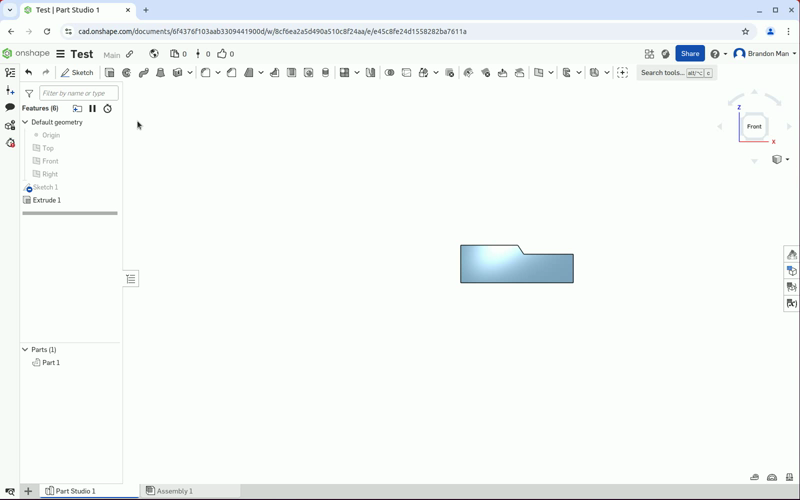
mouse_move(73, 189)
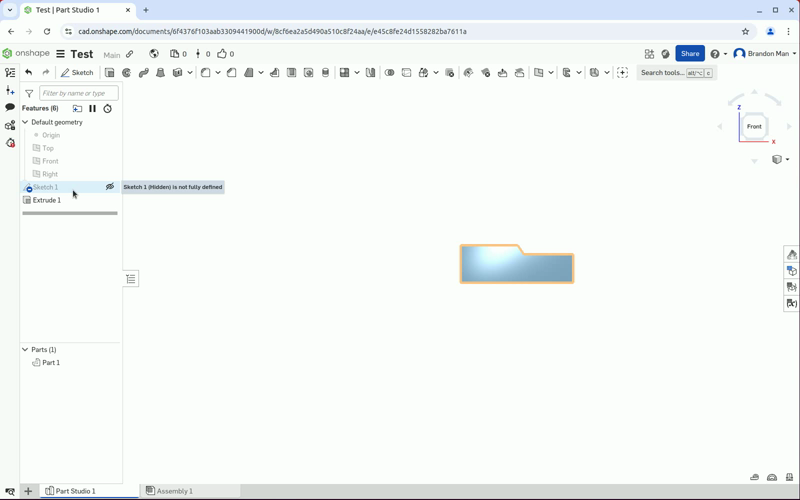
click(73, 189)
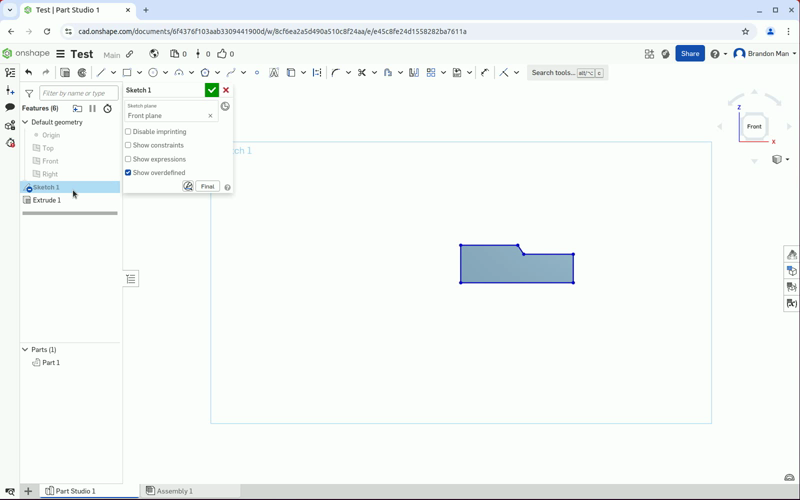
mouse_move(229, 92)
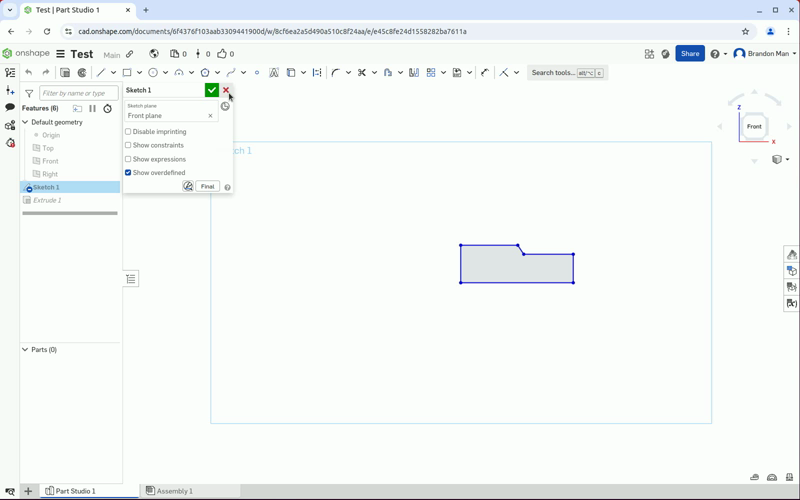
click(229, 92)
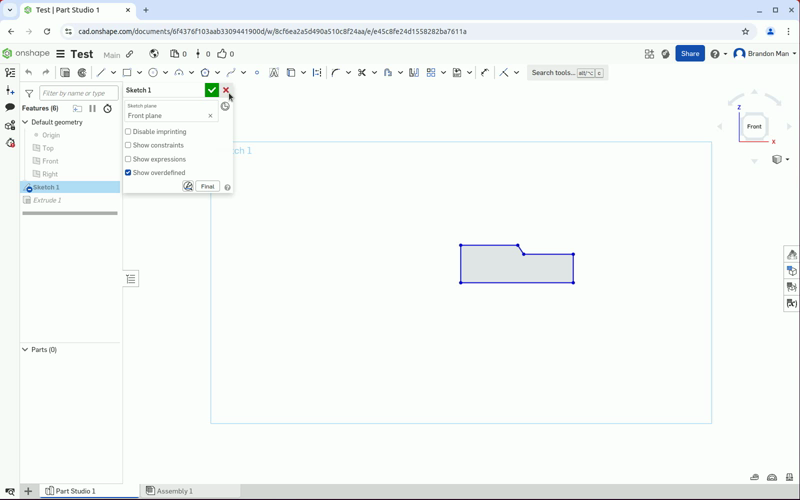
key(shift+s)
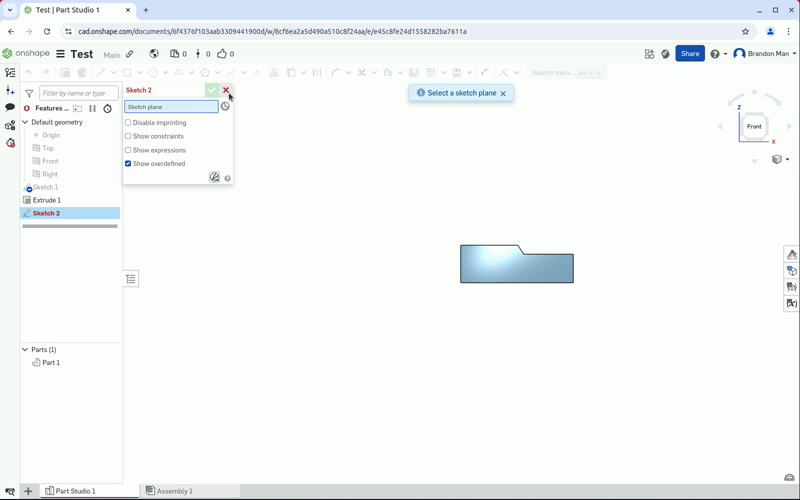
mouse_move(73, 163)
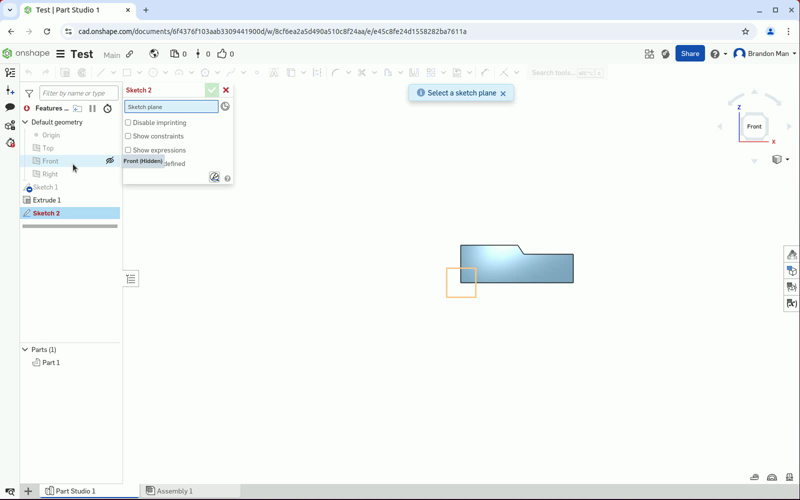
click(73, 163)
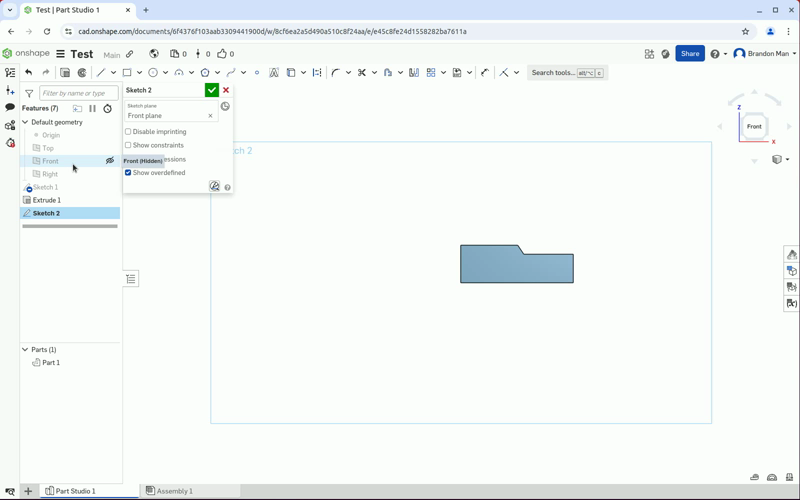
mouse_move(73, 352)
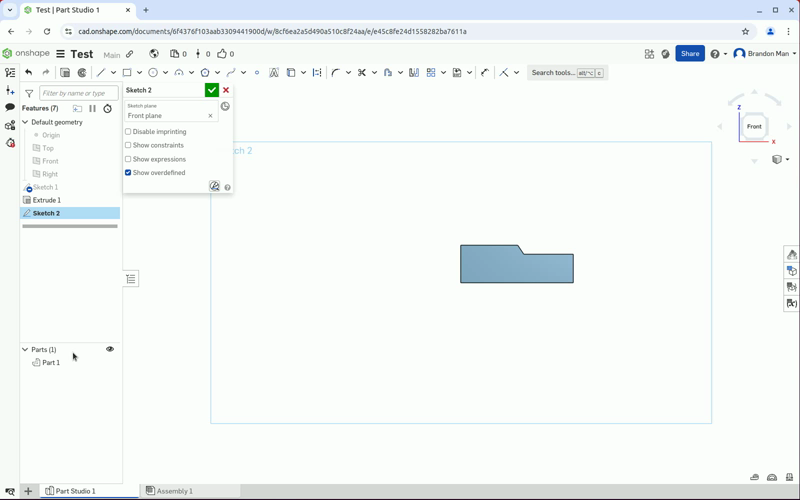
key(y)
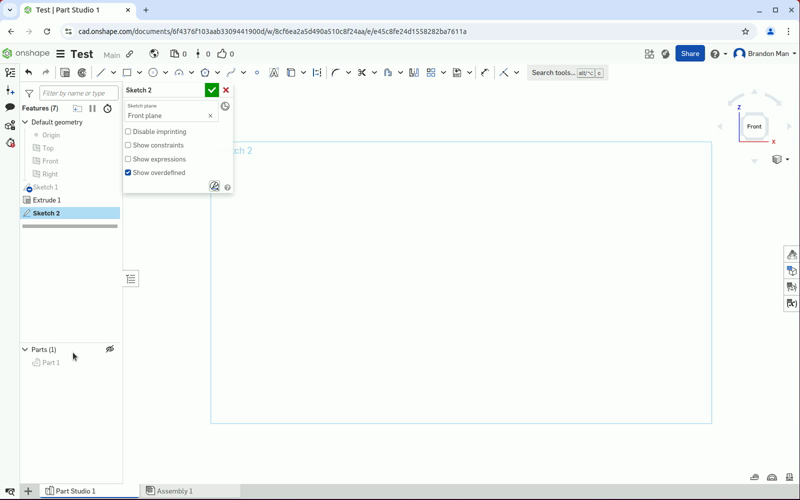
key(l)
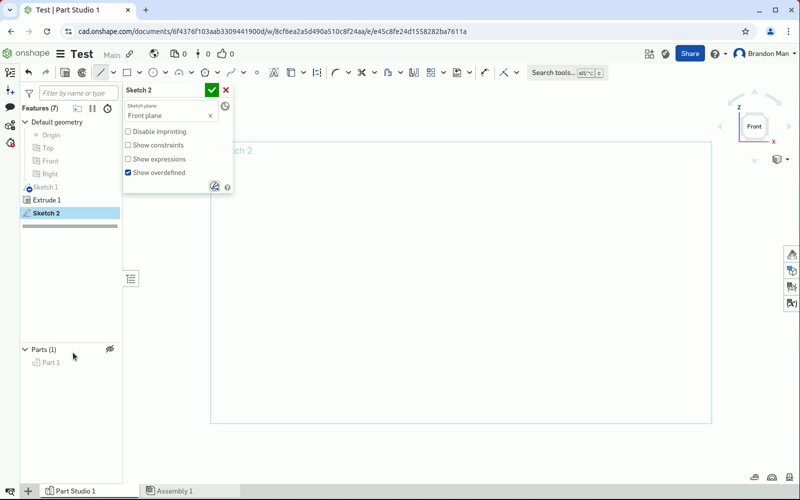
key_down(shift)
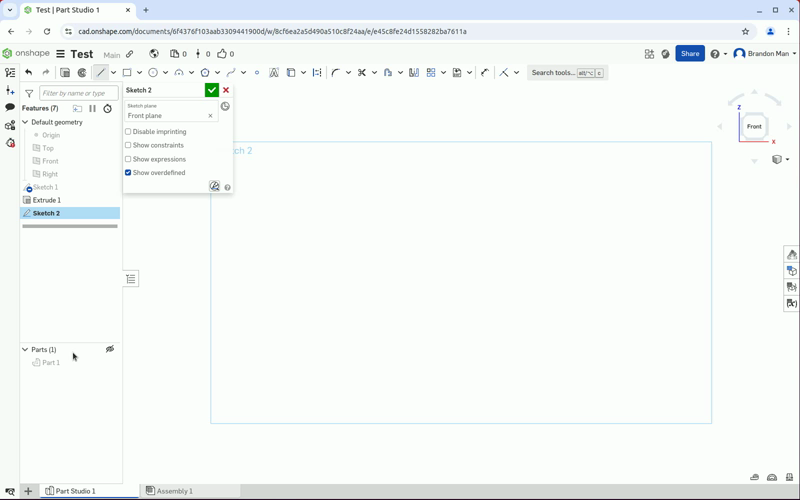
mouse_move(474, 264)
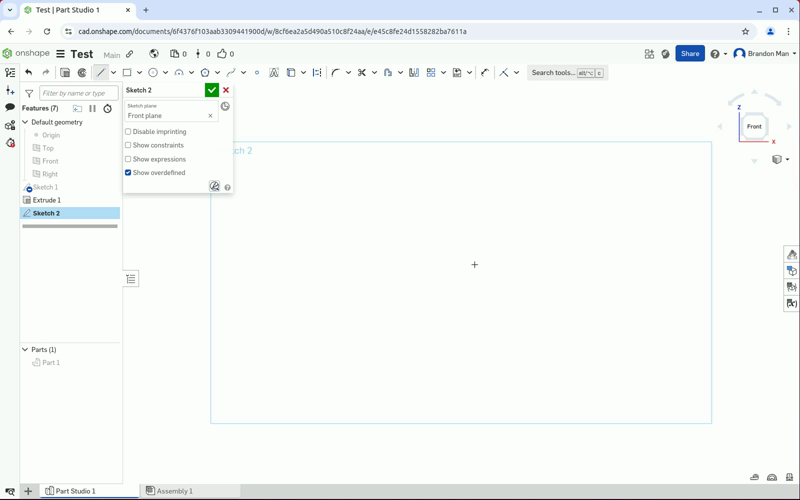
click(474, 264)
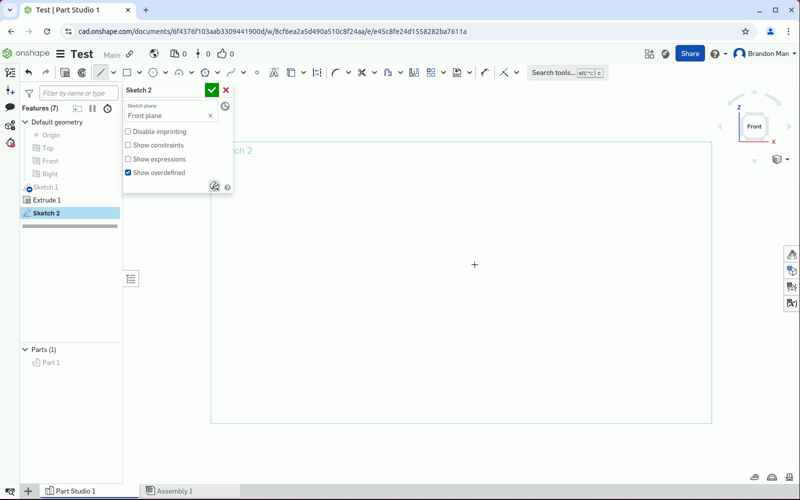
key_up(shift)
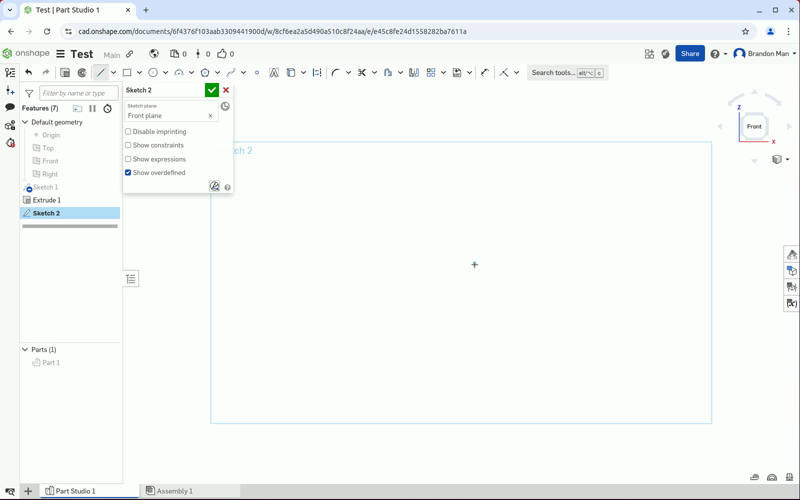
key_down(shift)
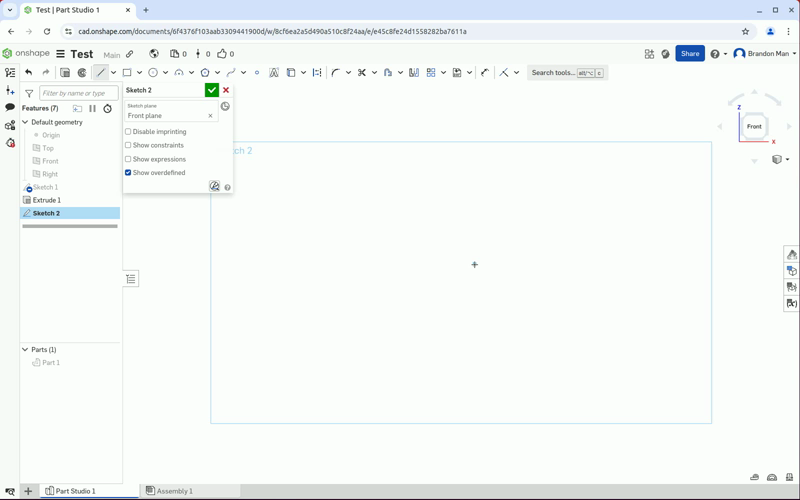
mouse_move(504, 264)
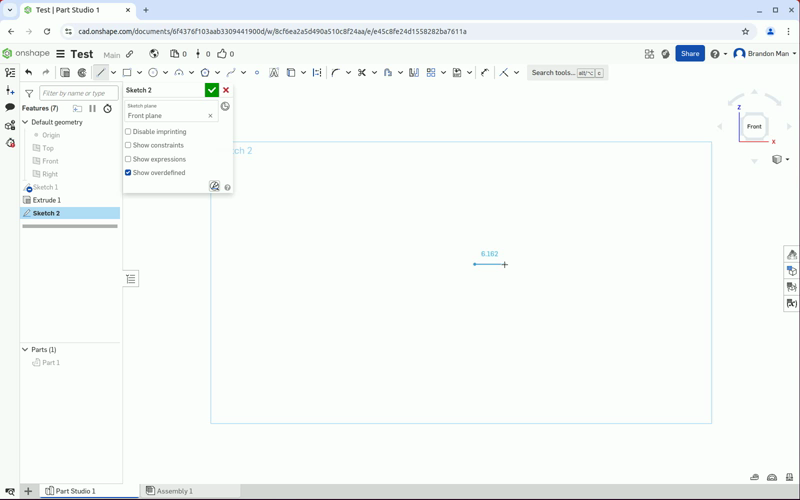
mouse_move(513, 264)
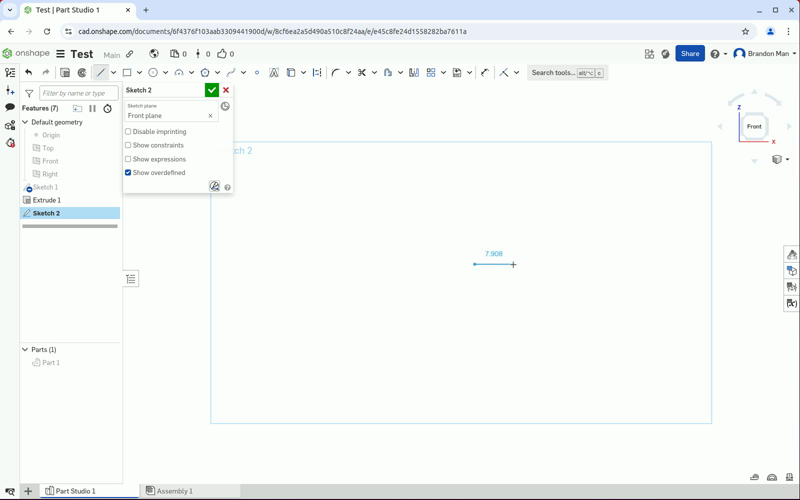
click(513, 264)
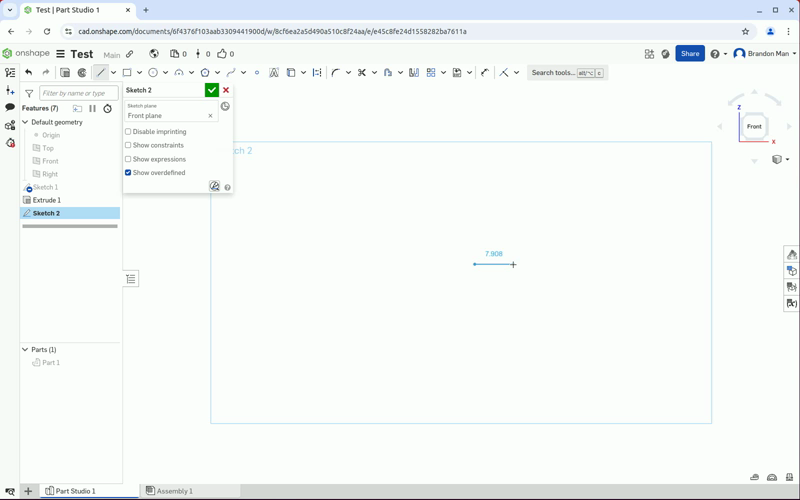
key_up(shift)
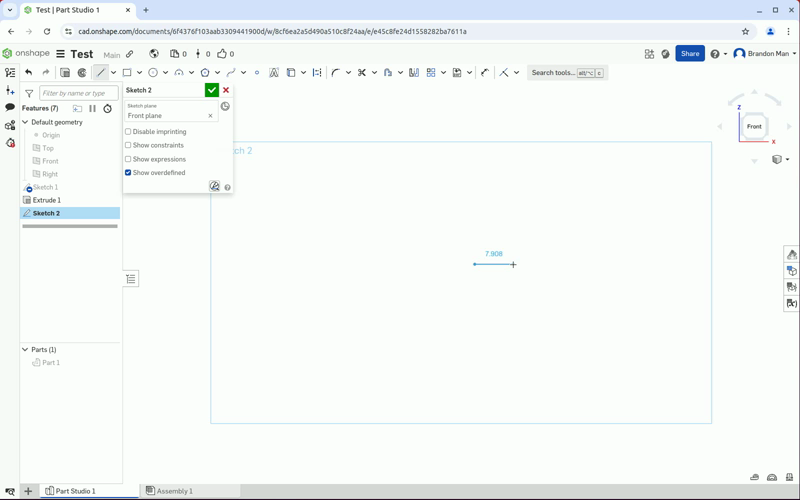
key_down(shift)
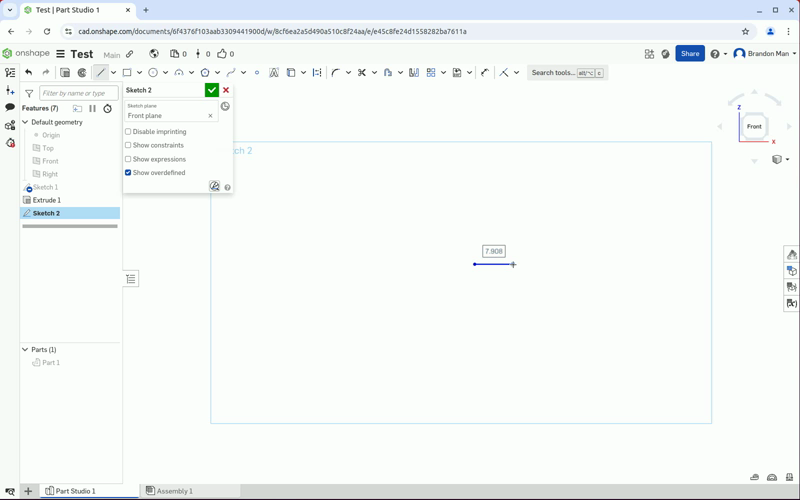
mouse_move(543, 264)
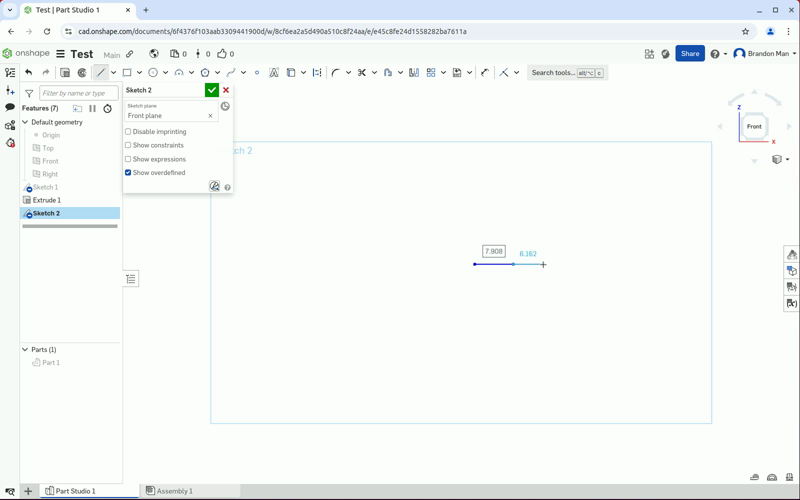
mouse_move(513, 254)
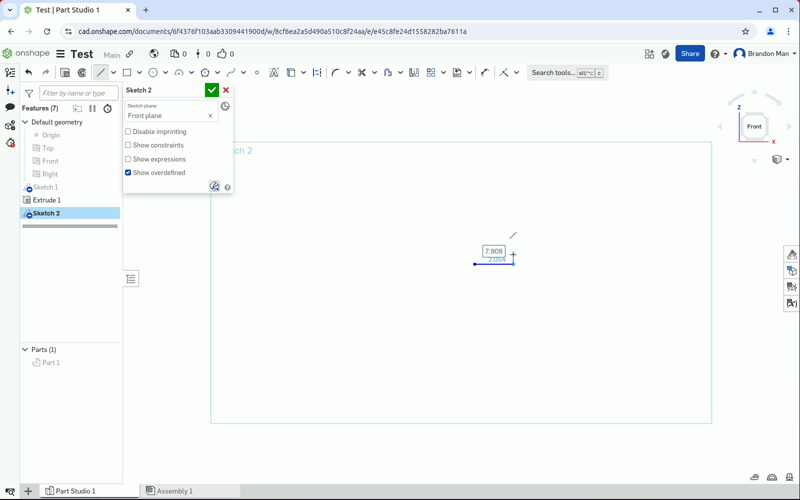
click(513, 254)
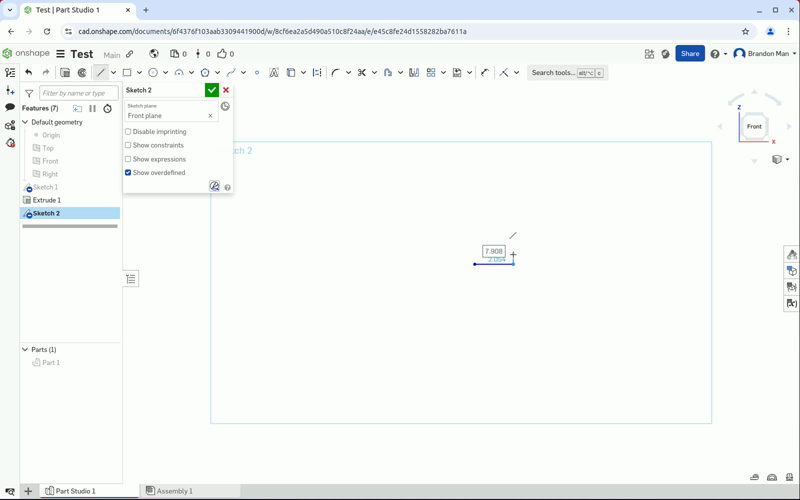
key_up(shift)
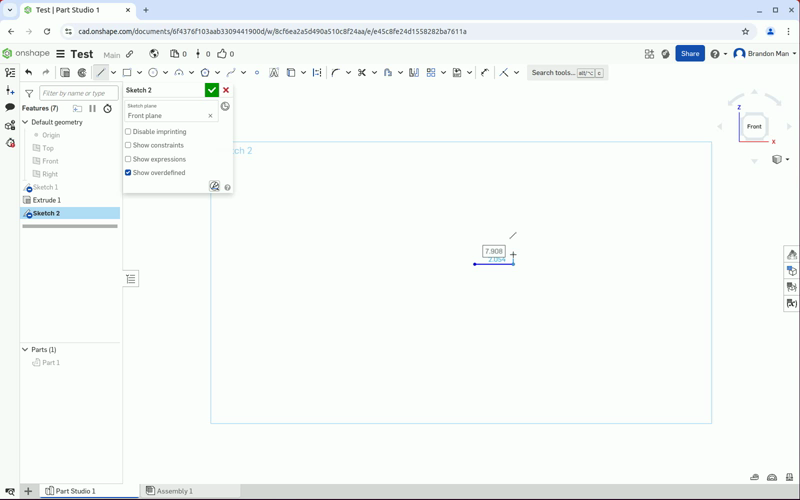
key_down(shift)
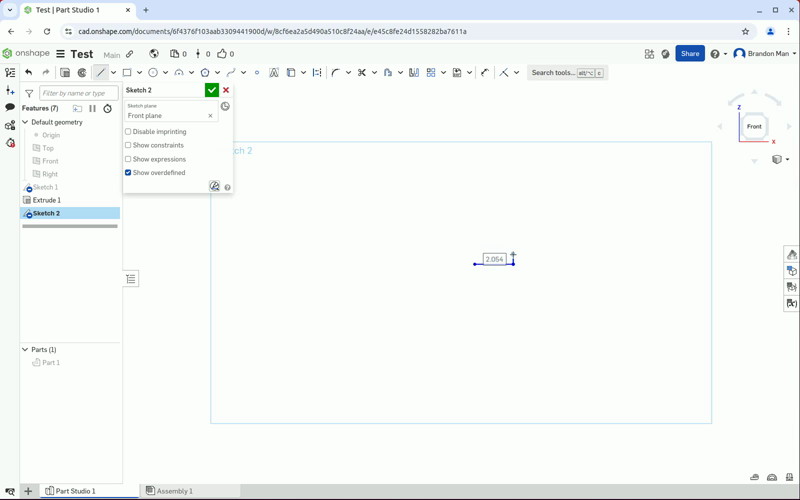
mouse_move(543, 254)
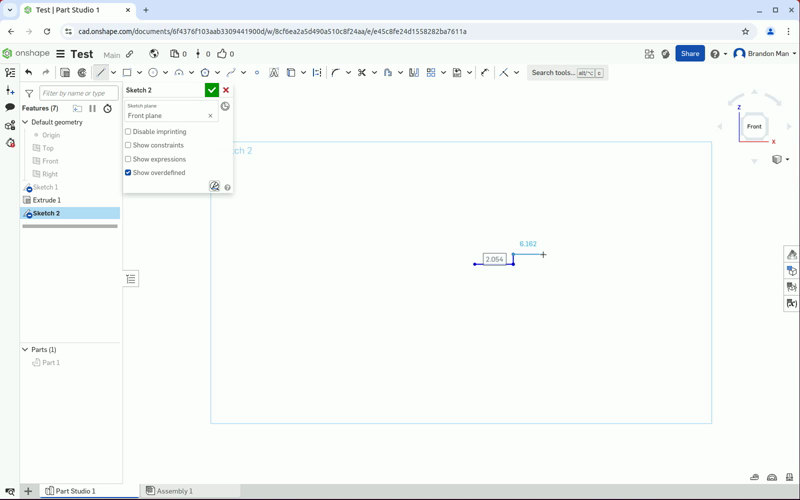
mouse_move(503, 254)
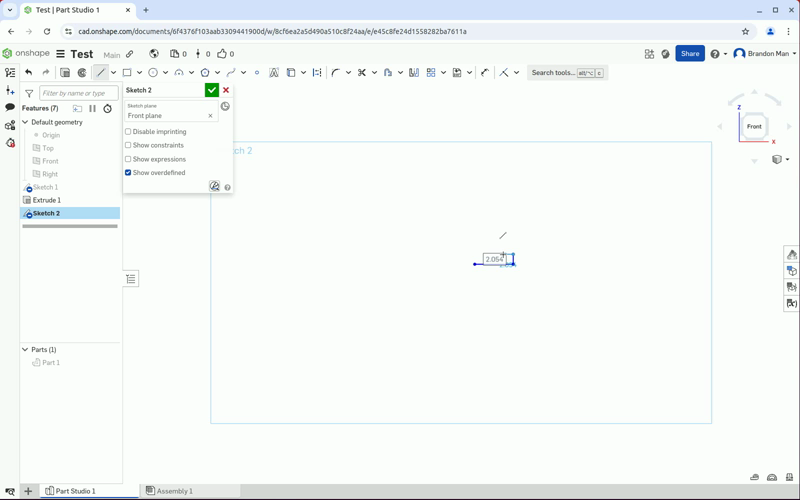
click(503, 254)
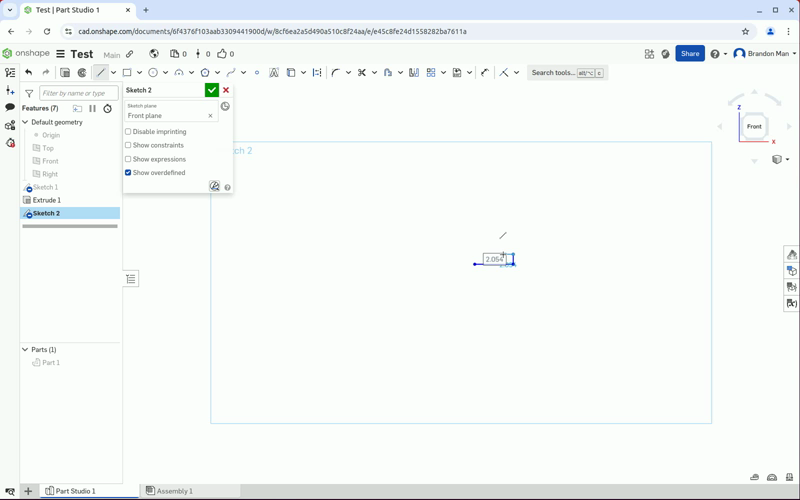
key_up(shift)
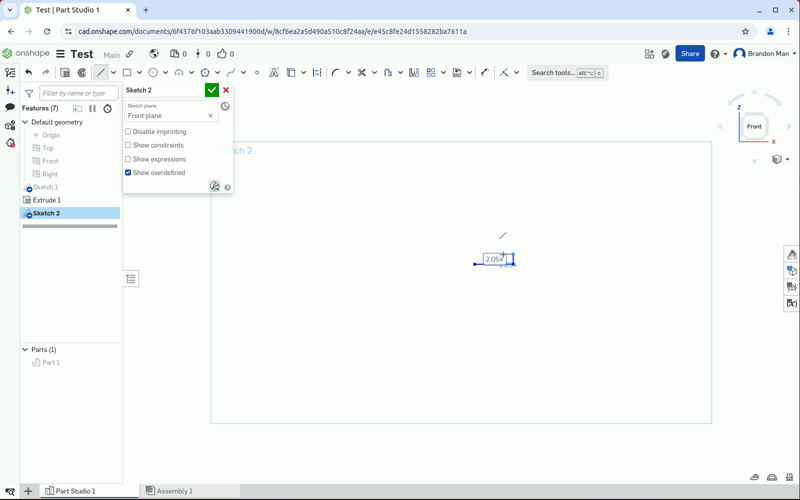
key_down(shift)
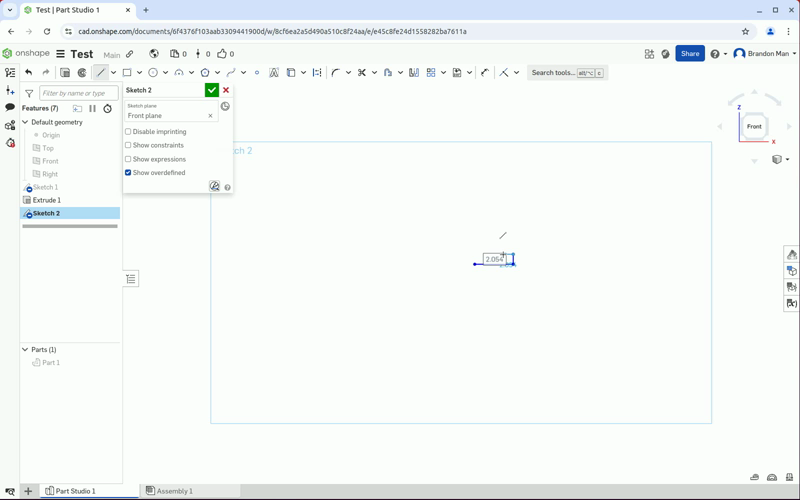
mouse_move(533, 254)
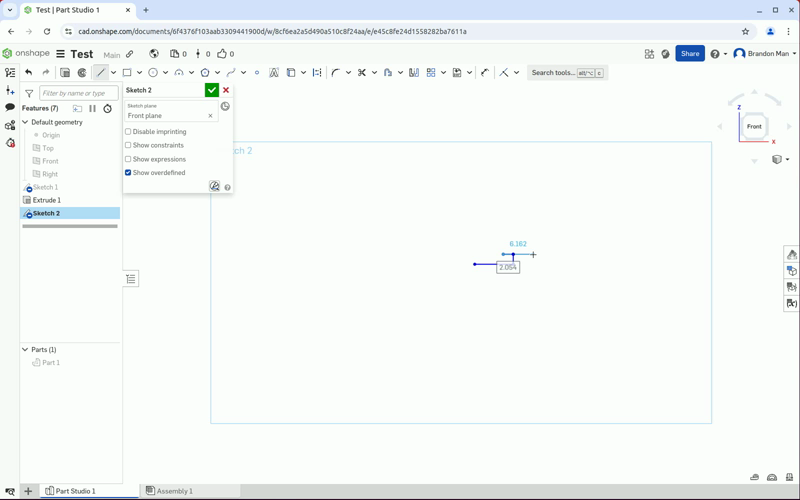
mouse_move(503, 244)
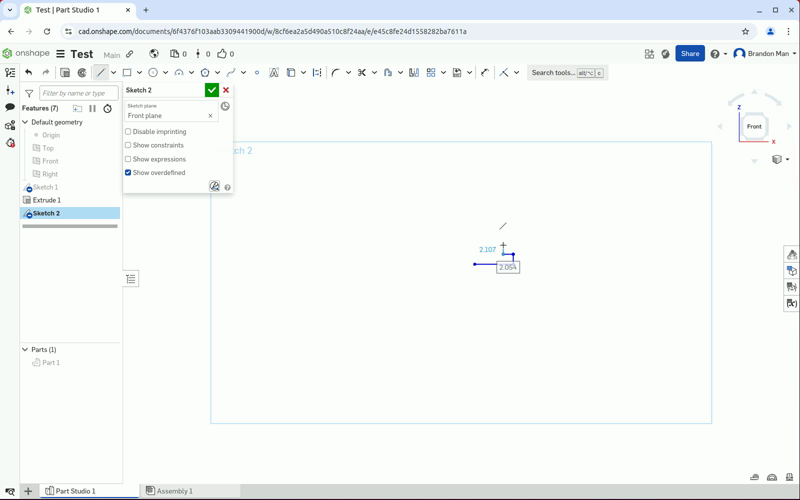
click(503, 244)
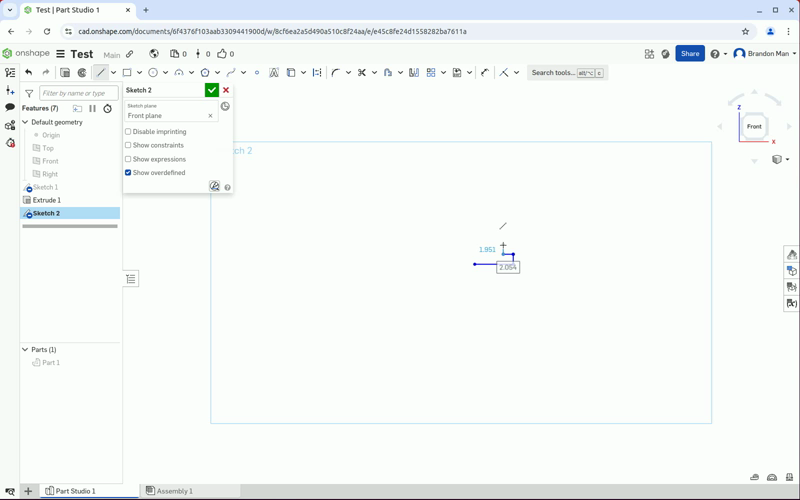
key_up(shift)
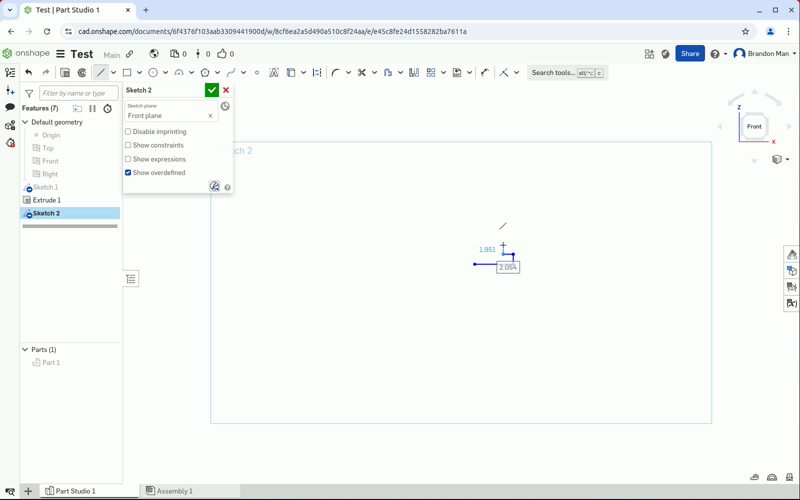
key_down(shift)
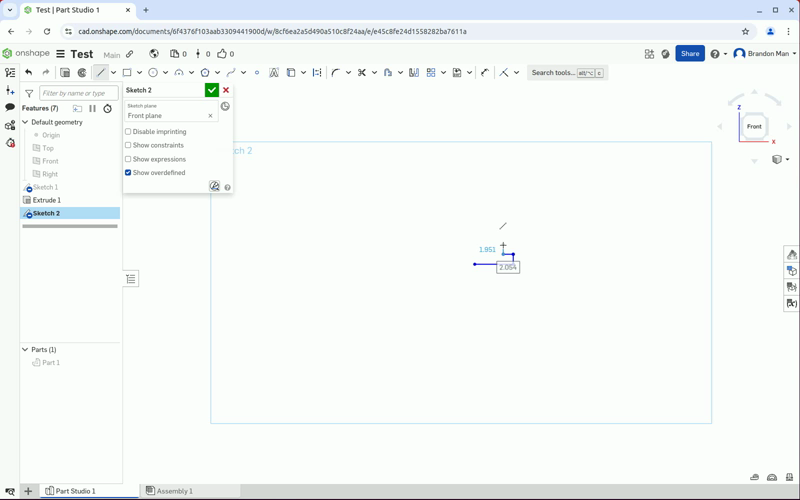
mouse_move(533, 244)
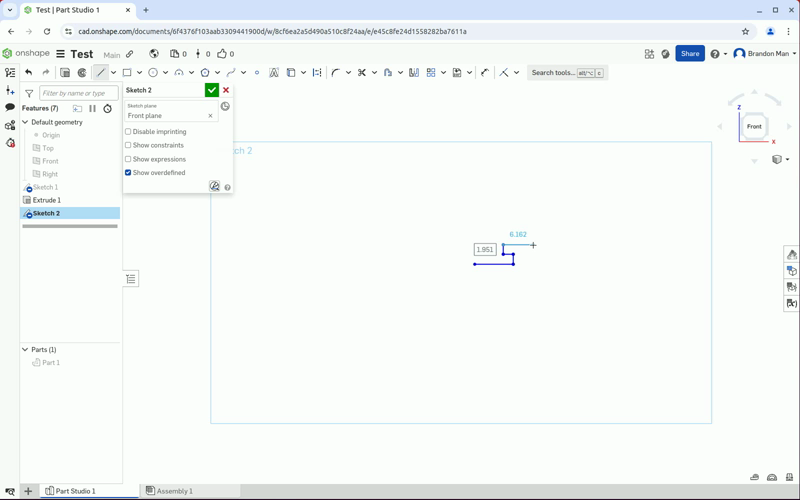
mouse_move(484, 244)
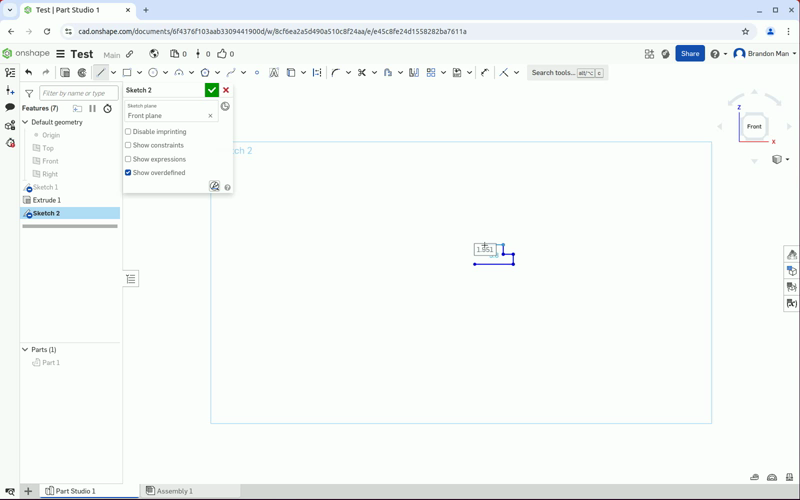
click(484, 244)
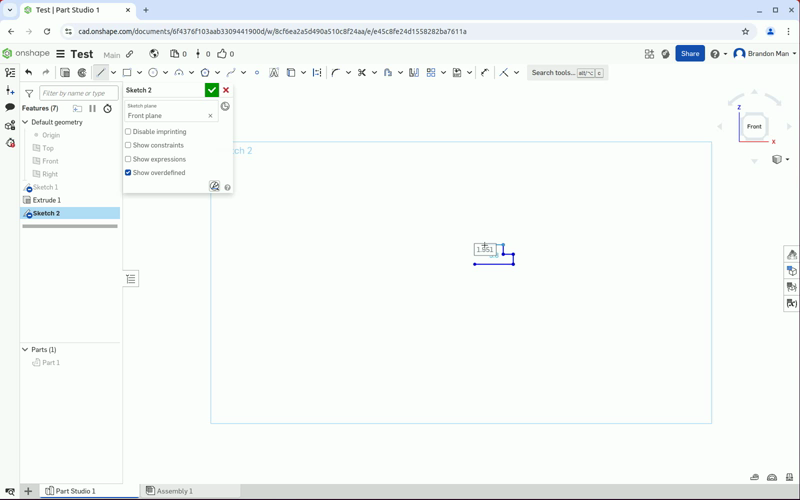
key_up(shift)
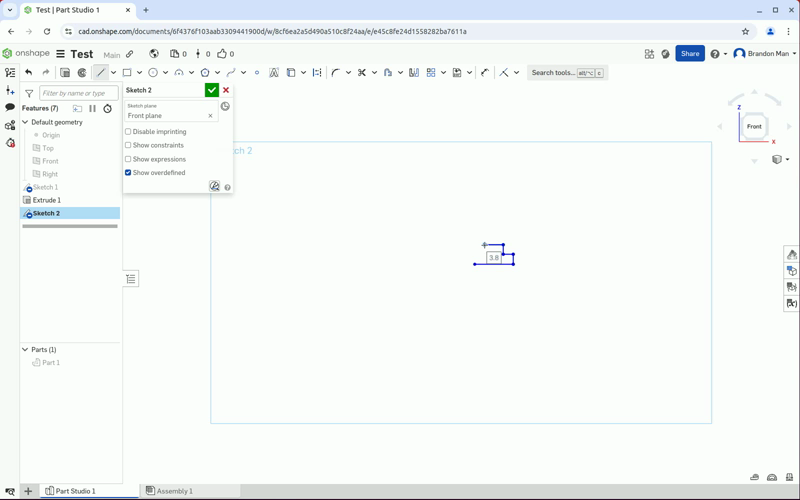
key_down(shift)
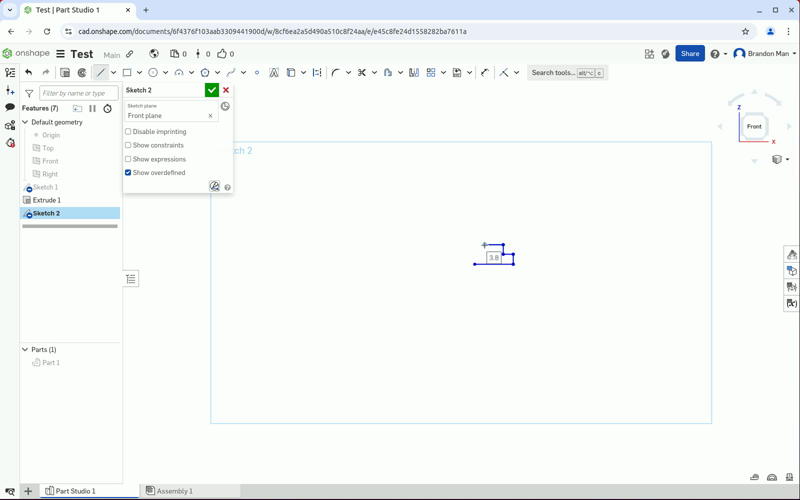
mouse_move(514, 244)
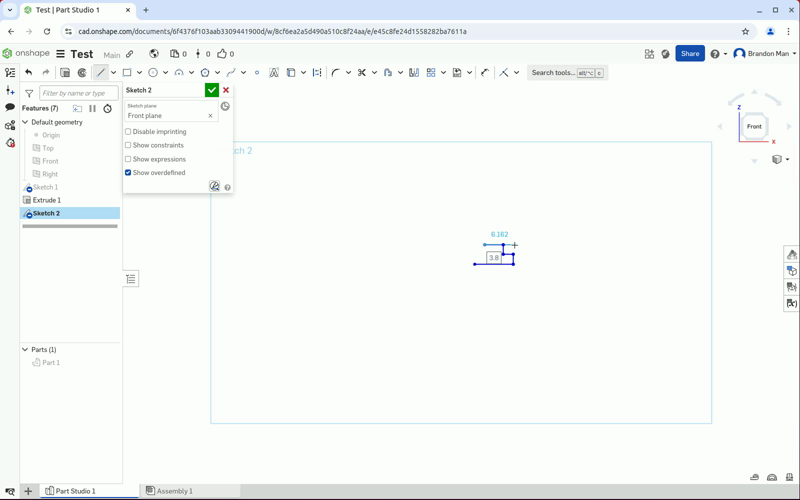
mouse_move(484, 254)
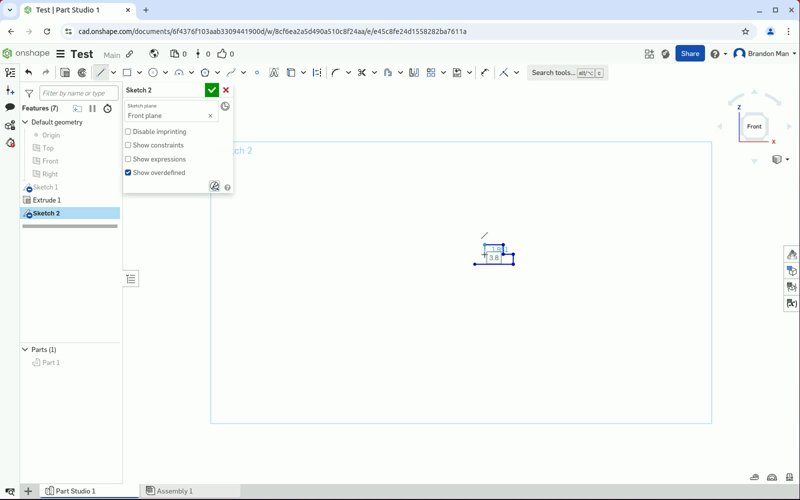
click(484, 254)
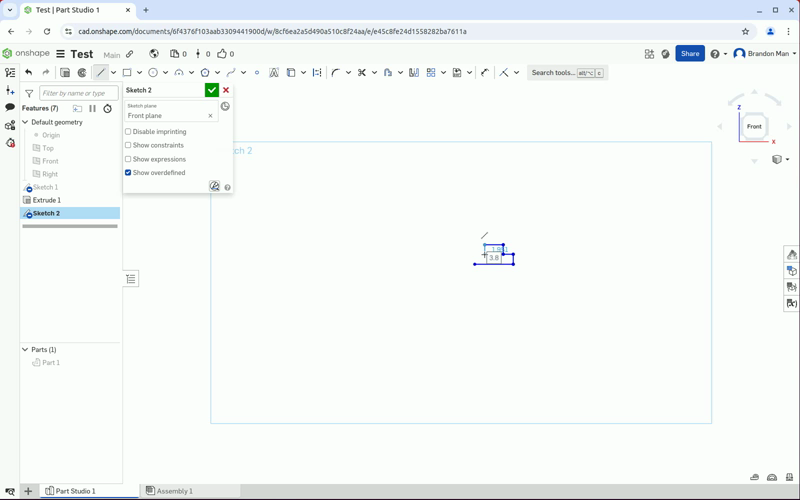
key_up(shift)
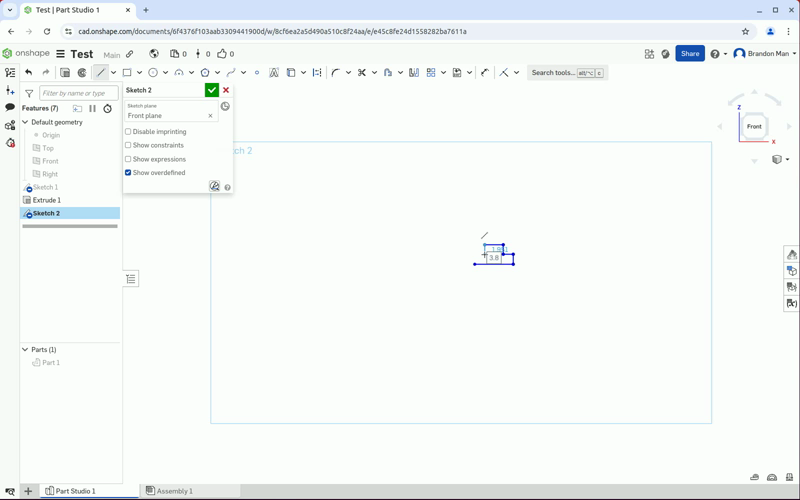
key_down(shift)
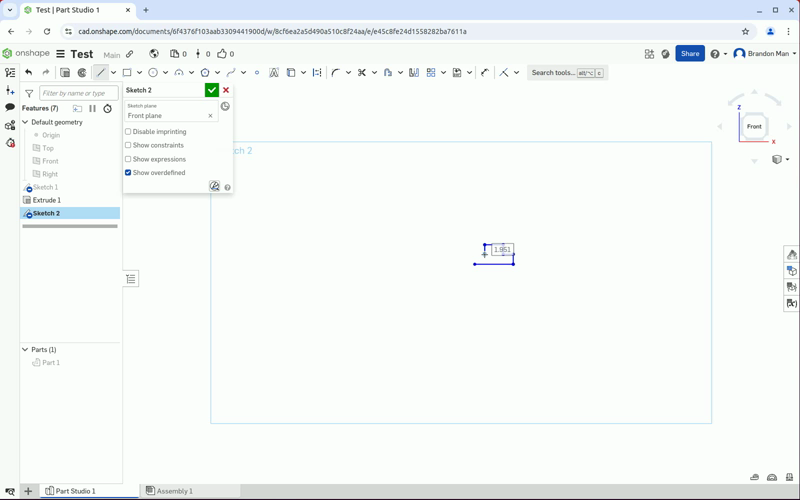
mouse_move(514, 254)
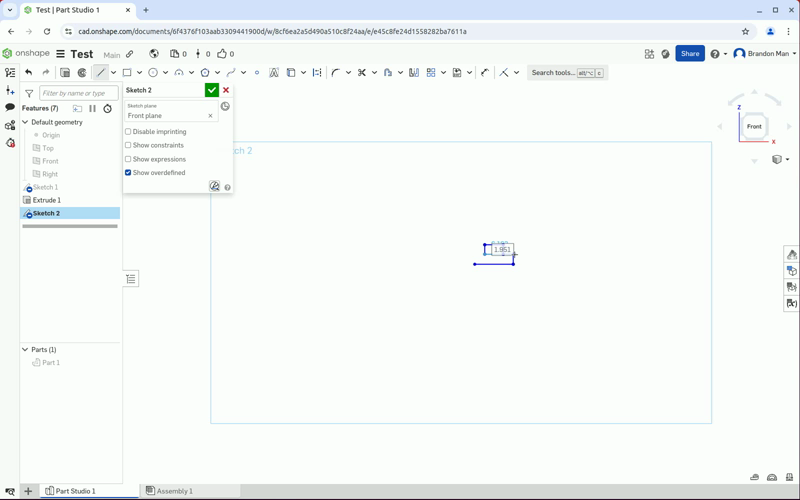
mouse_move(474, 254)
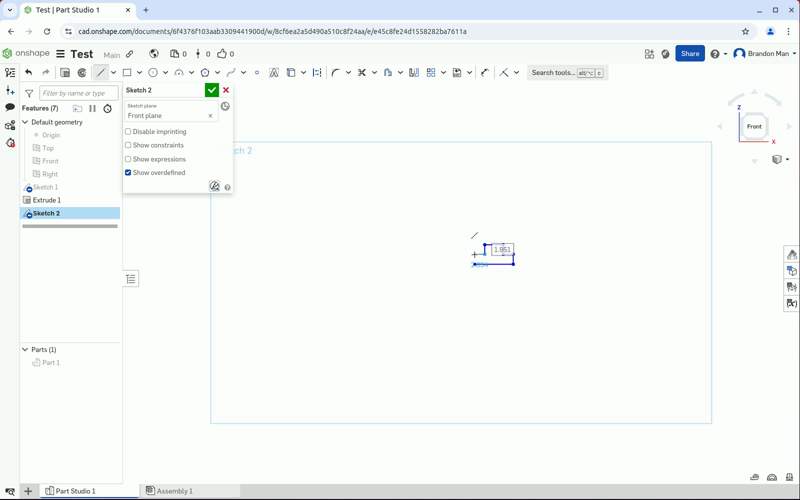
click(474, 254)
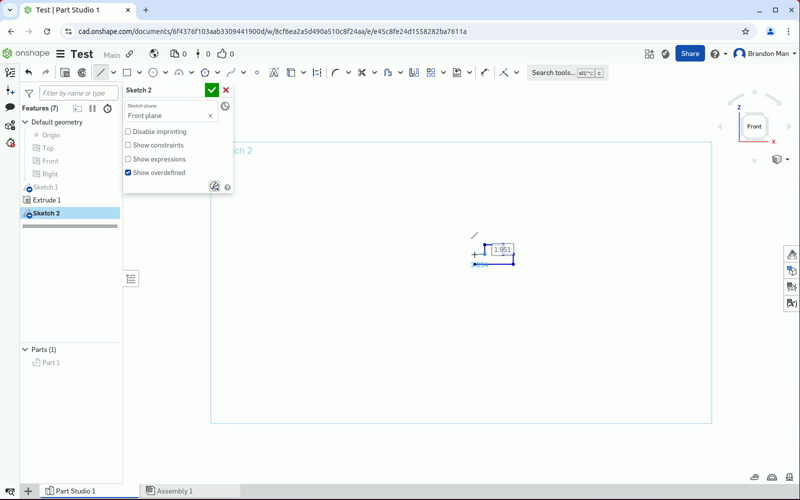
key_up(shift)
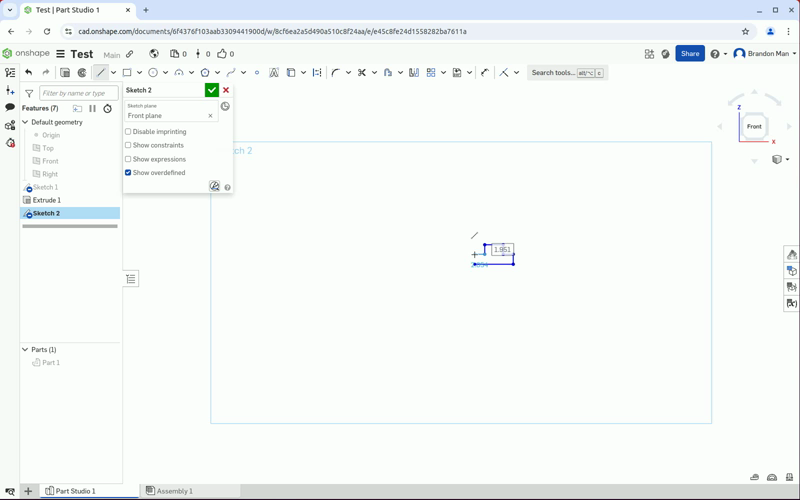
mouse_move(504, 254)
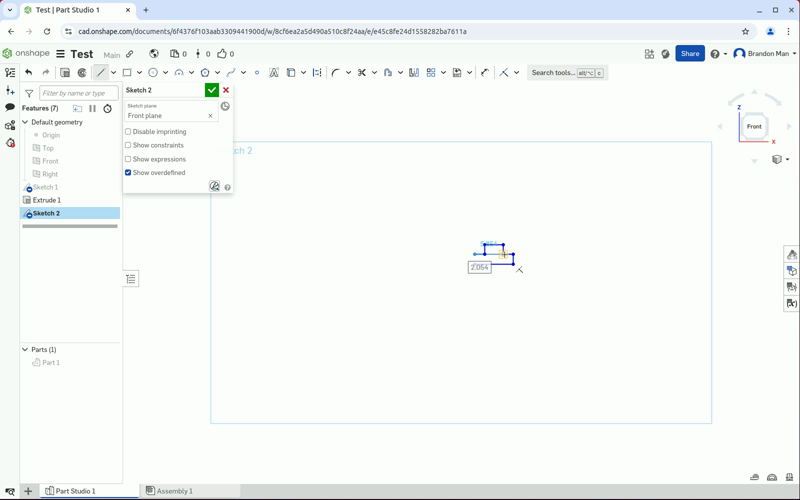
key_down(shift)
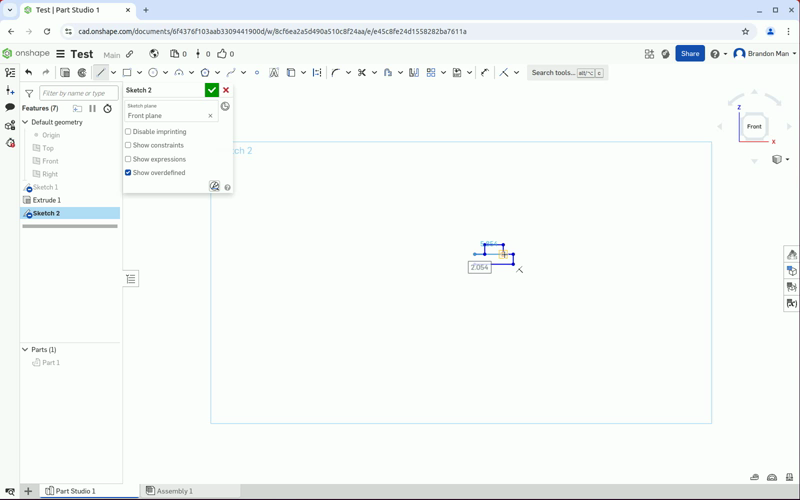
mouse_move(474, 264)
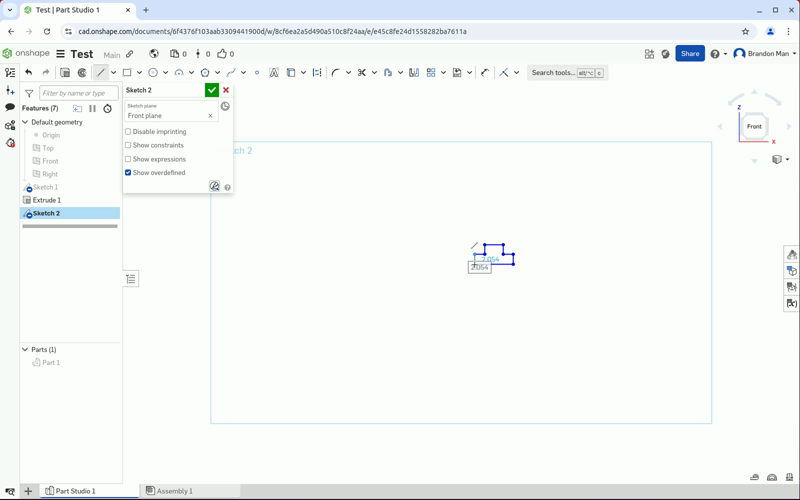
key_up(shift)
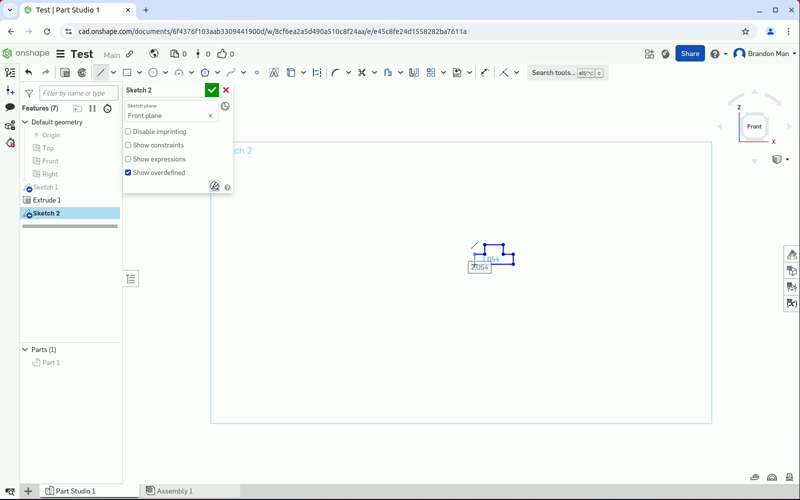
click(474, 264)
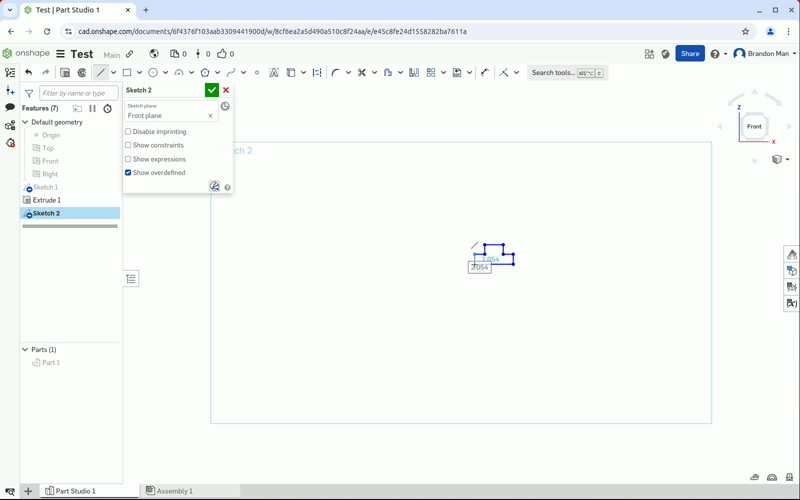
key(esc)
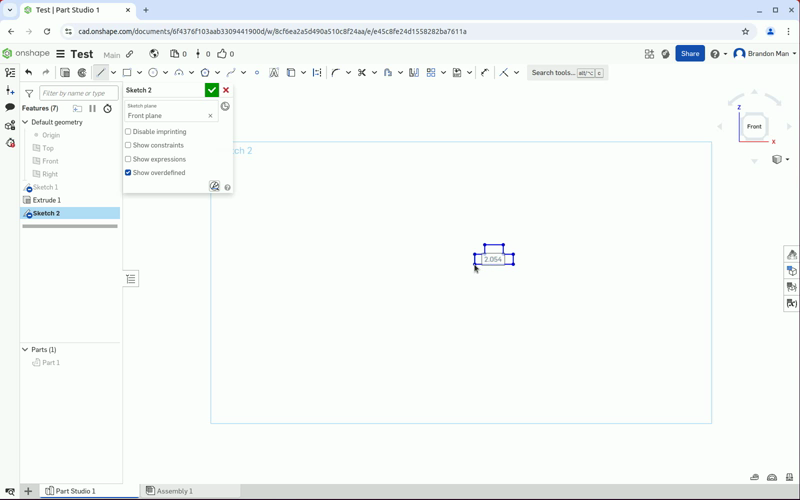
mouse_move(496, 255)
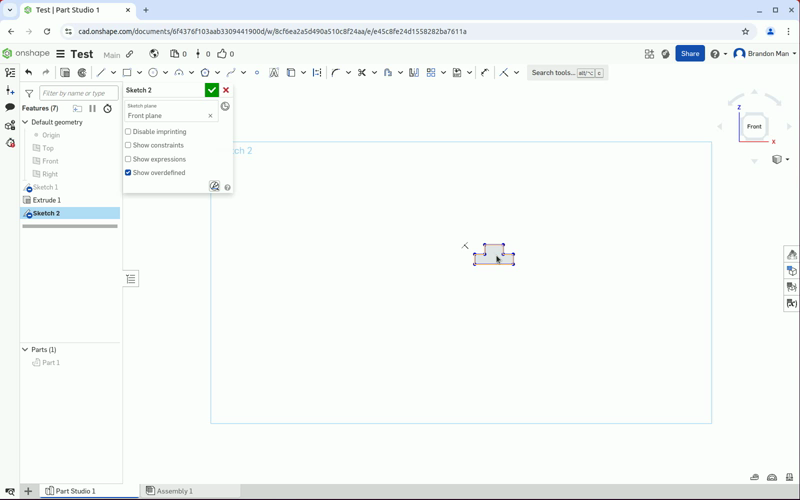
scroll(6)
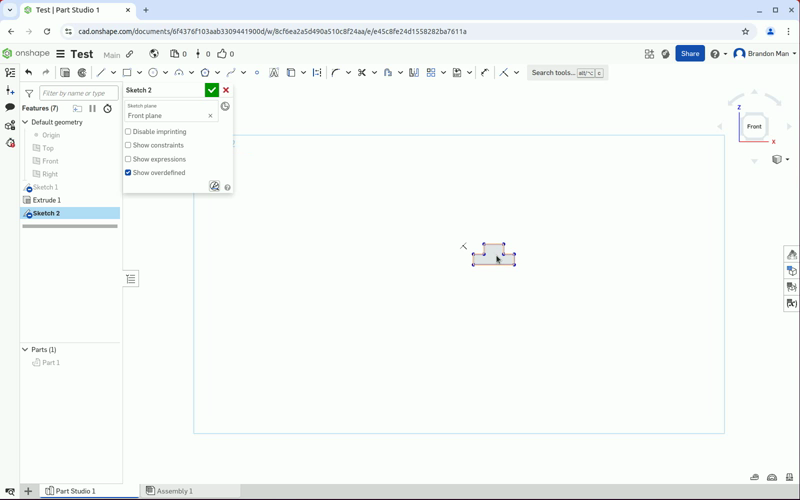
scroll(6)
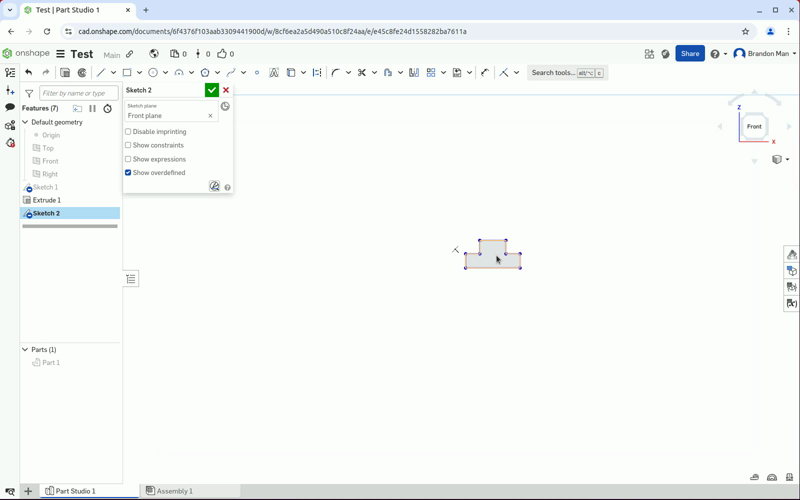
scroll(6)
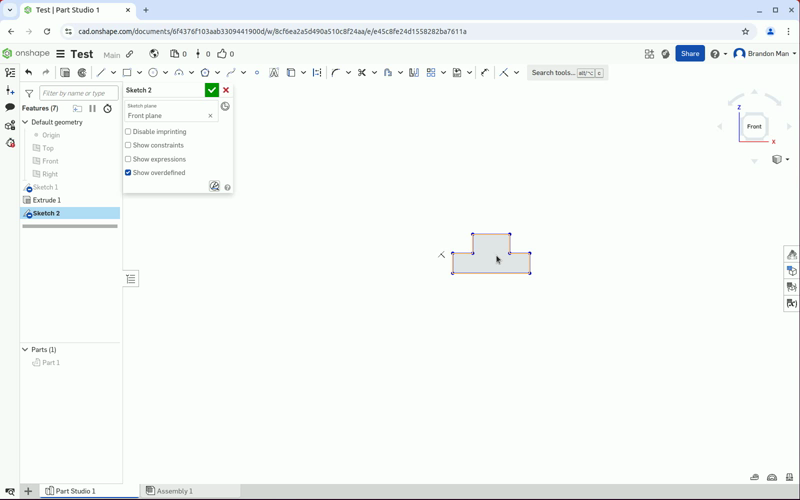
scroll(6)
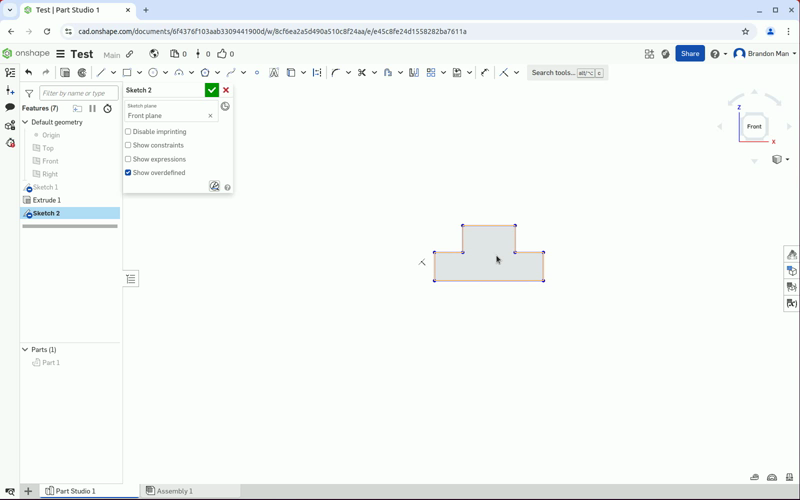
scroll(6)
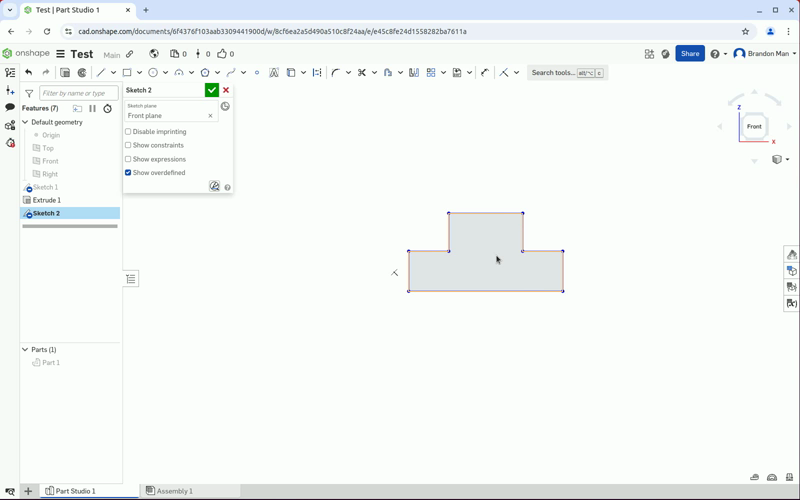
scroll(6)
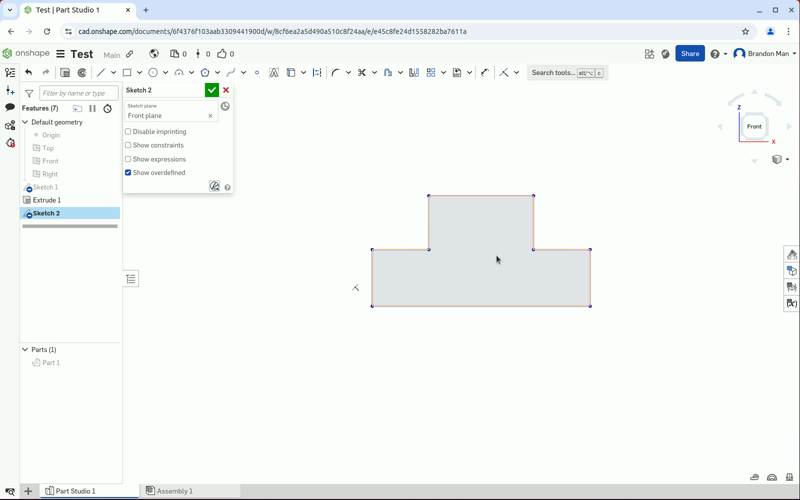
scroll(6)
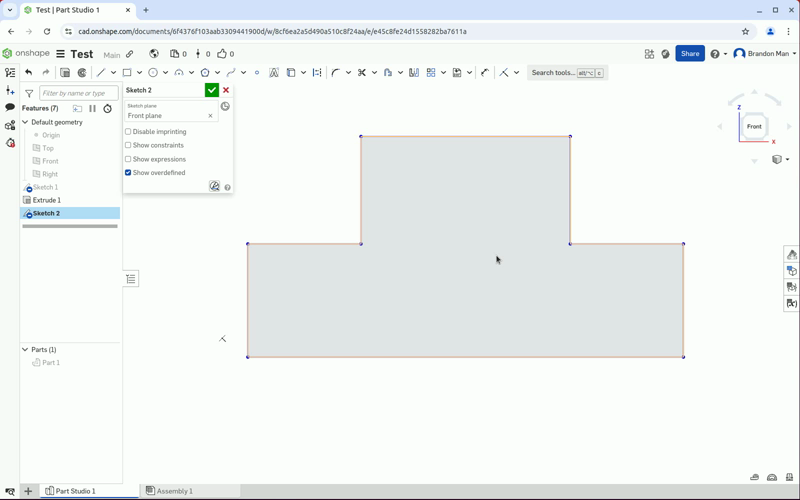
click(496, 255)
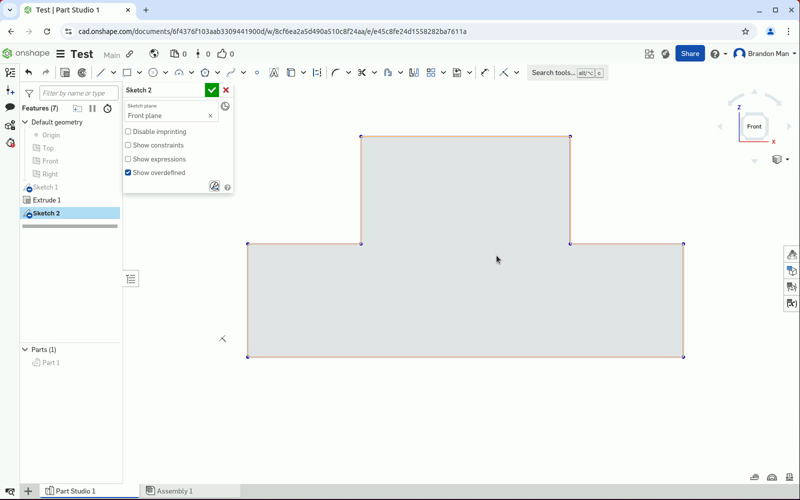
scroll(-6)
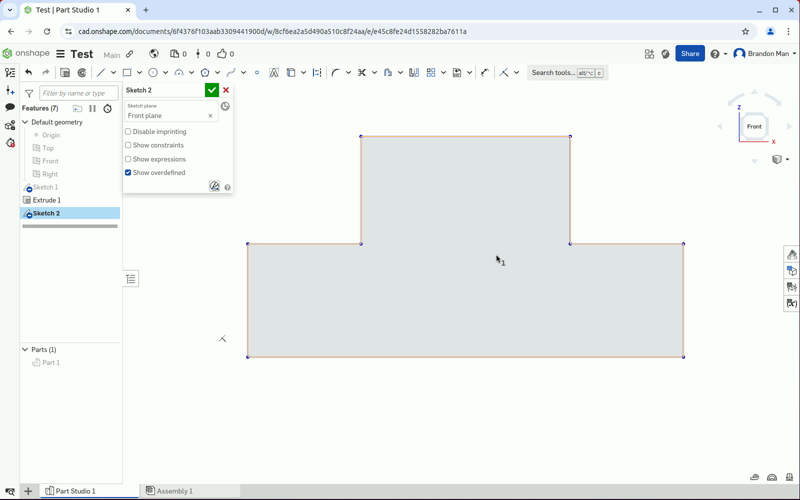
scroll(-6)
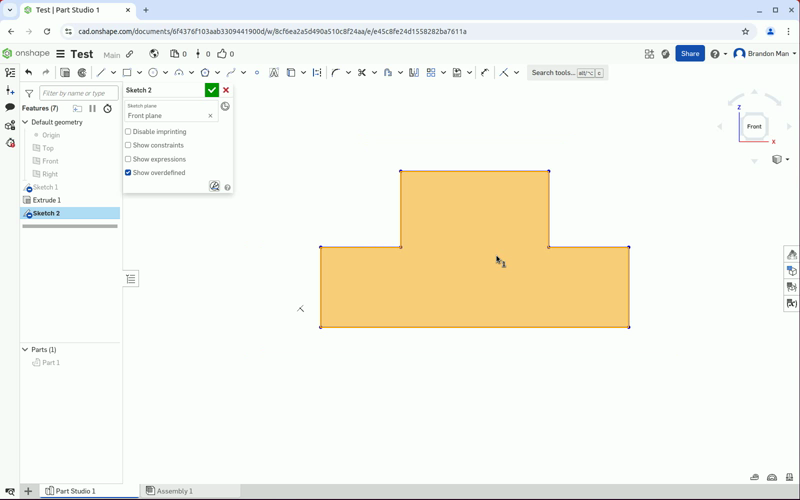
scroll(-6)
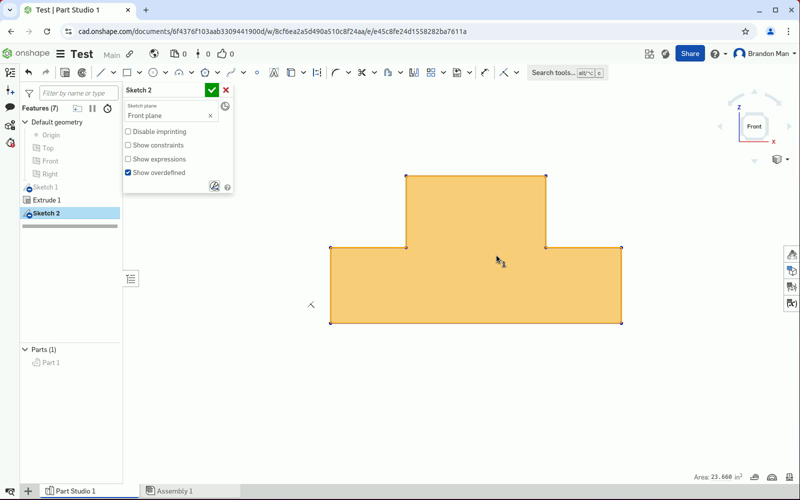
scroll(-6)
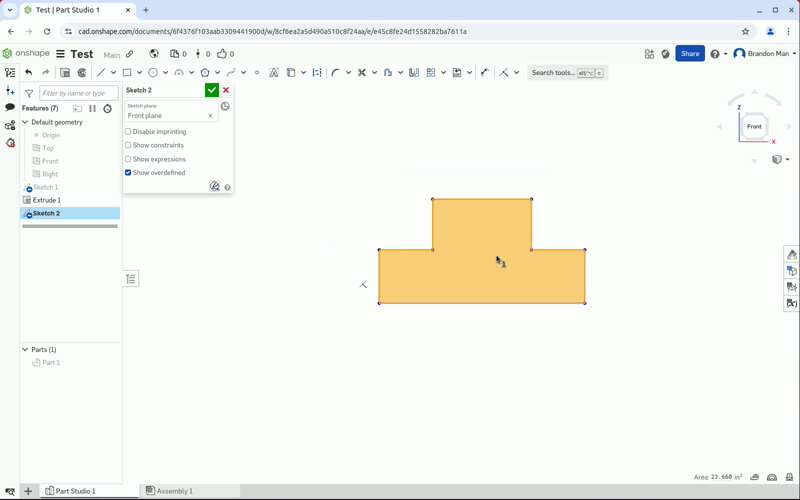
scroll(-6)
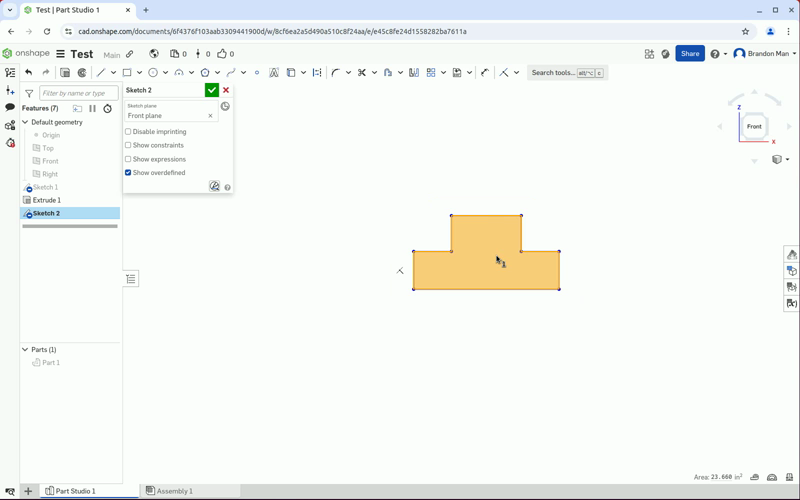
scroll(-6)
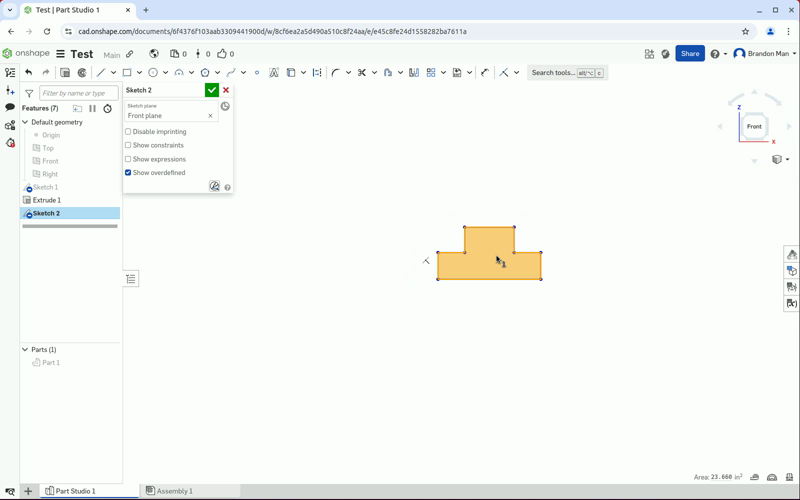
scroll(-6)
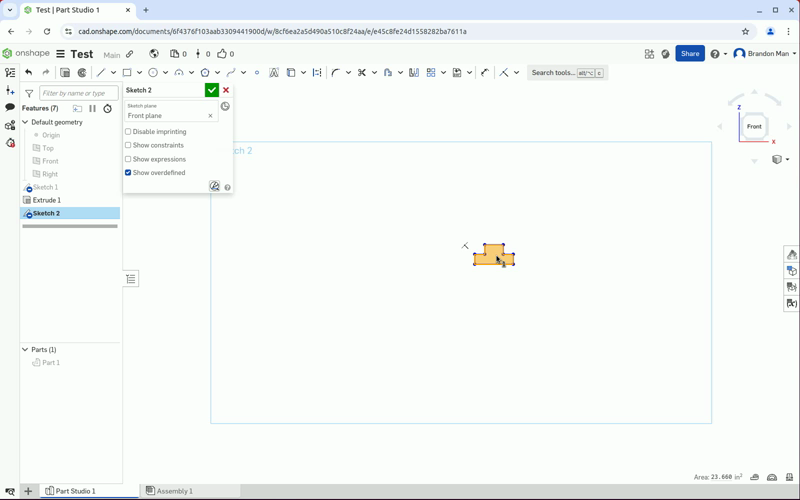
mouse_move(73, 352)
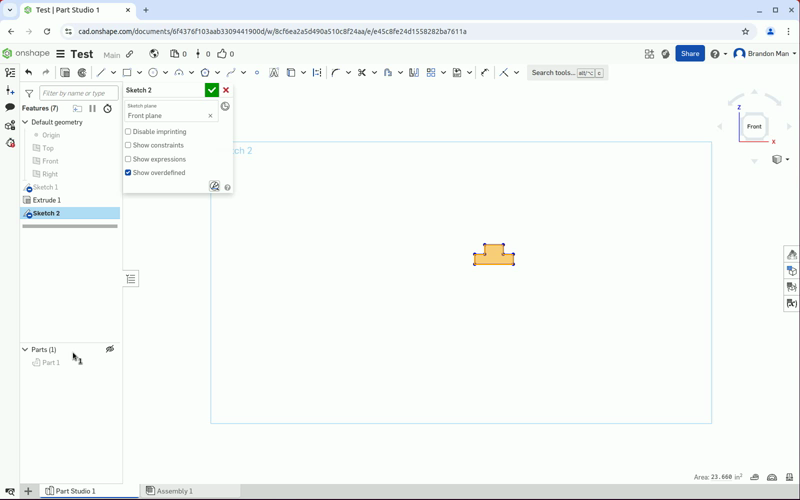
key(shift+y)
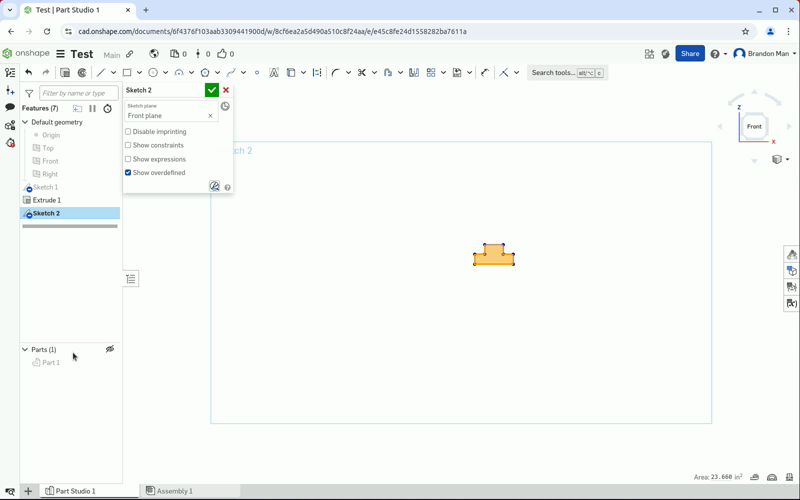
key(shift+e)
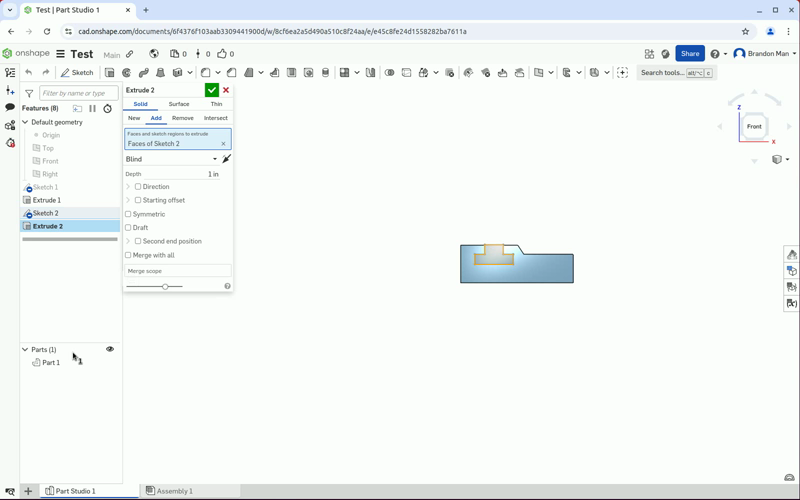
mouse_move(143, 106)
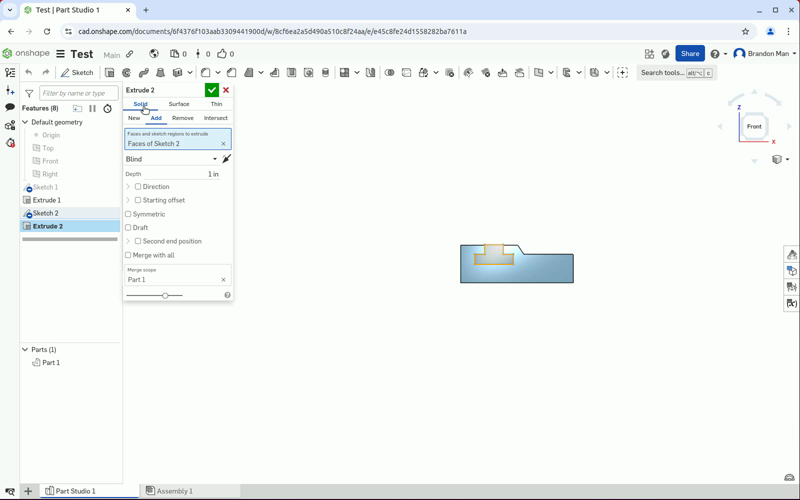
click(143, 106)
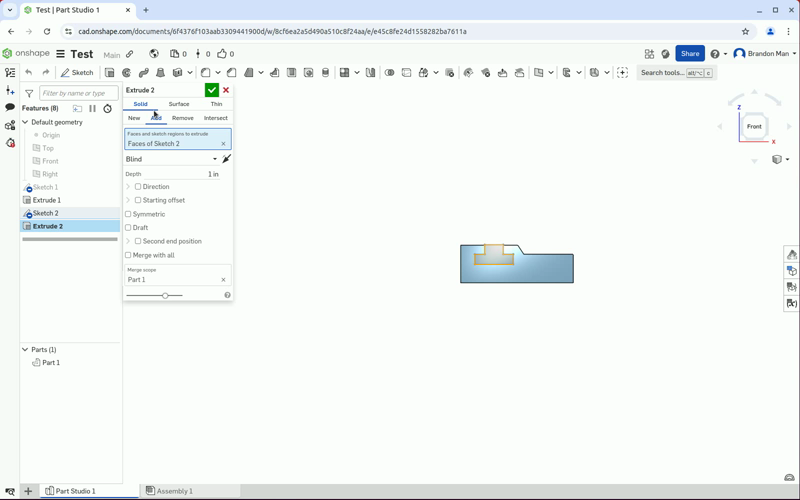
mouse_move(186, 120)
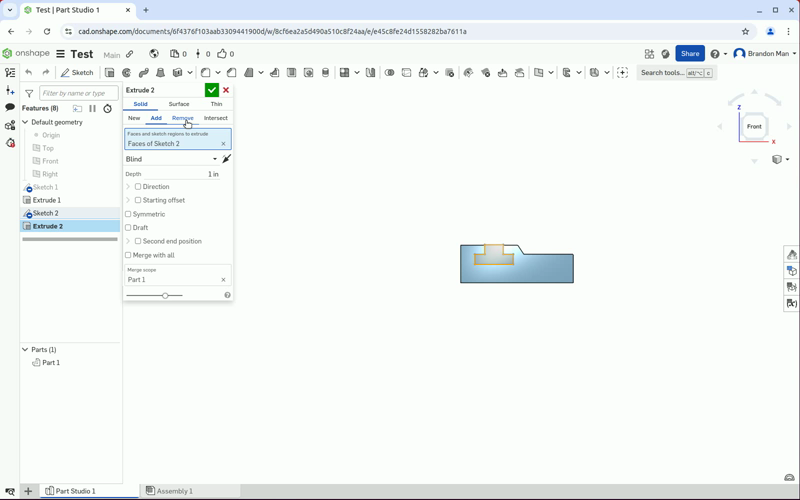
click(186, 120)
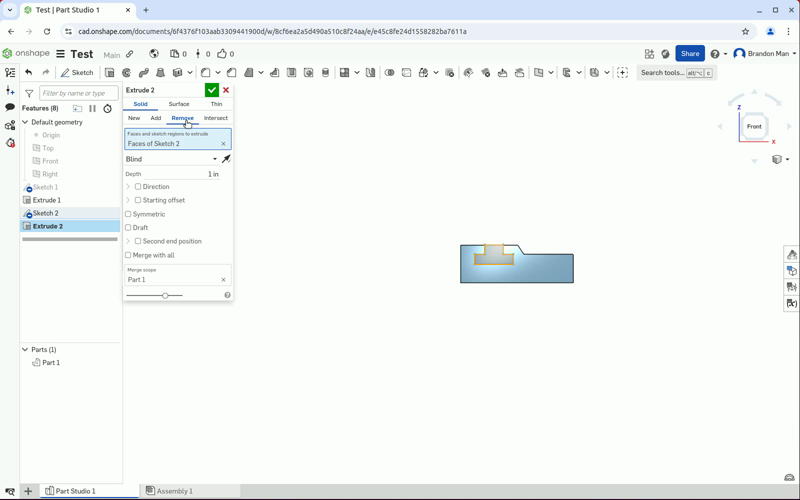
key(tab, 4)
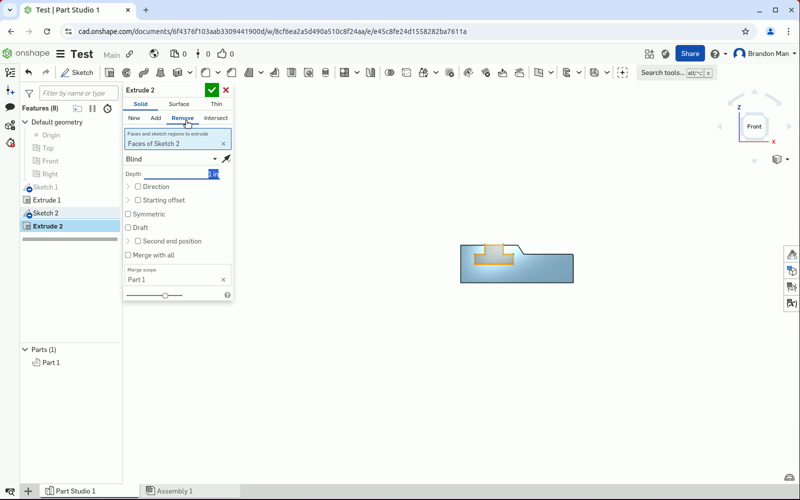
text(11.554)
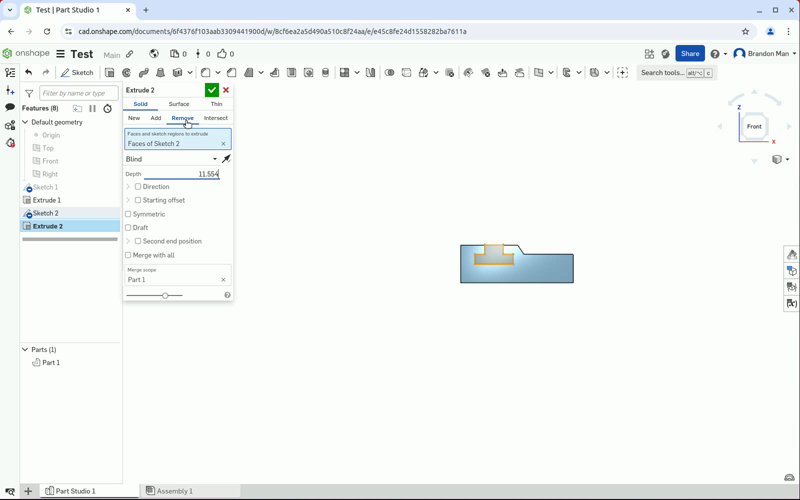
key(tab, 6)
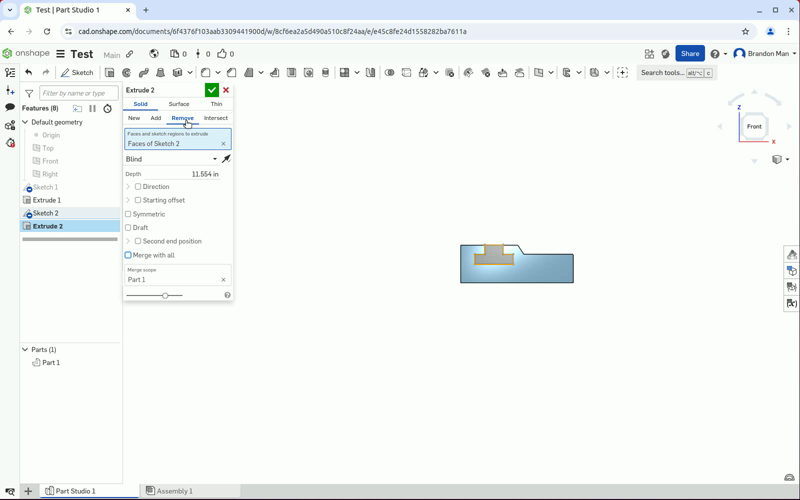
key(space)
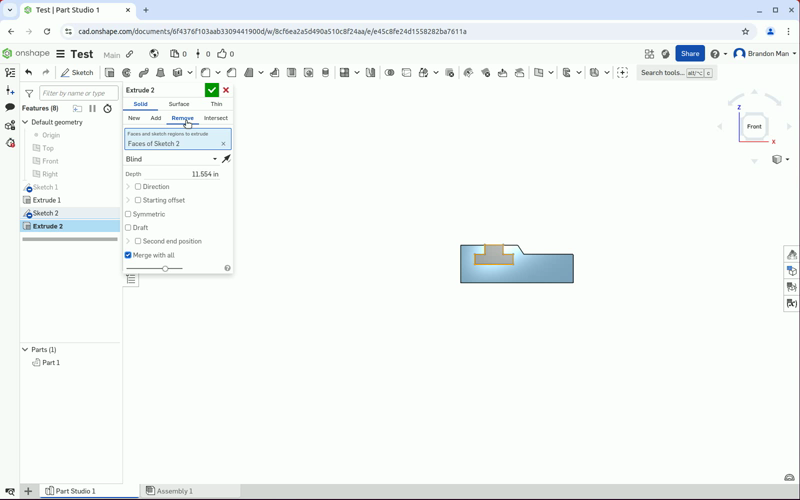
key(enter)
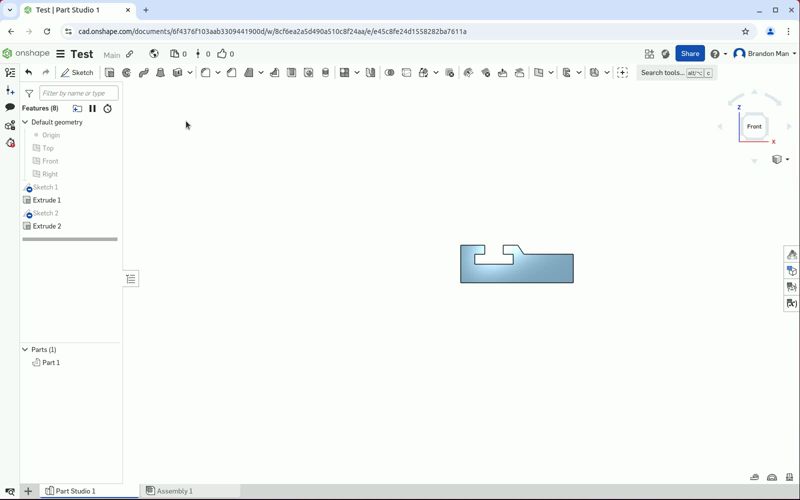
key(shift+h)
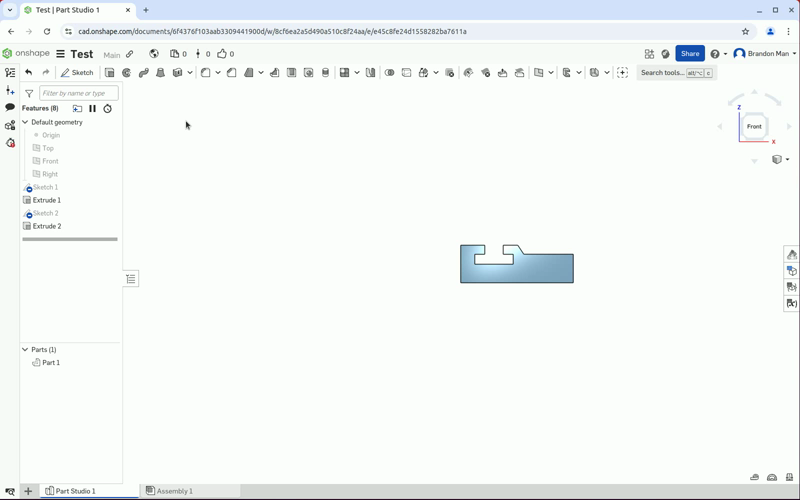
key(shift+h)
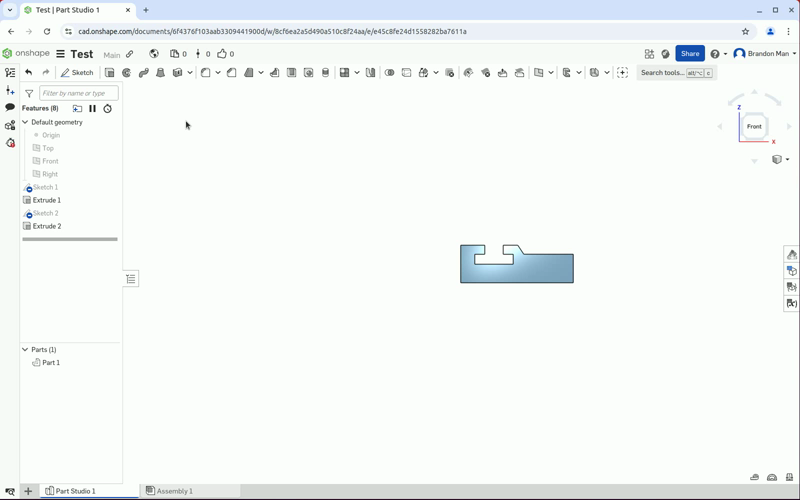
mouse_move(73, 189)
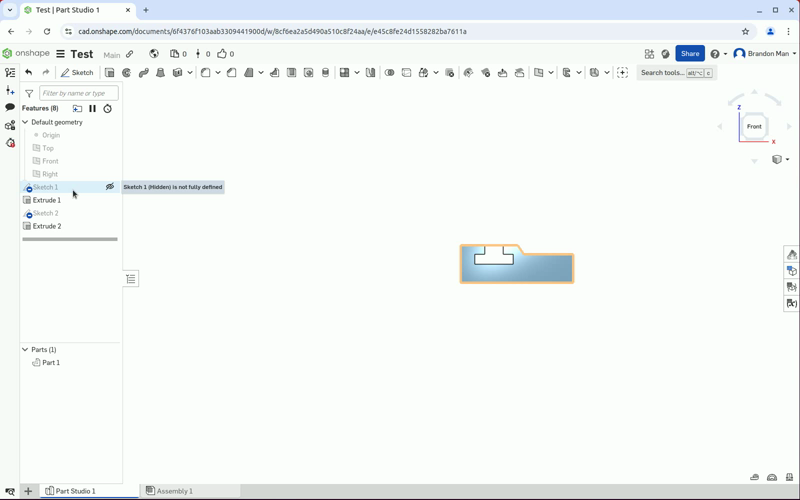
click(73, 189)
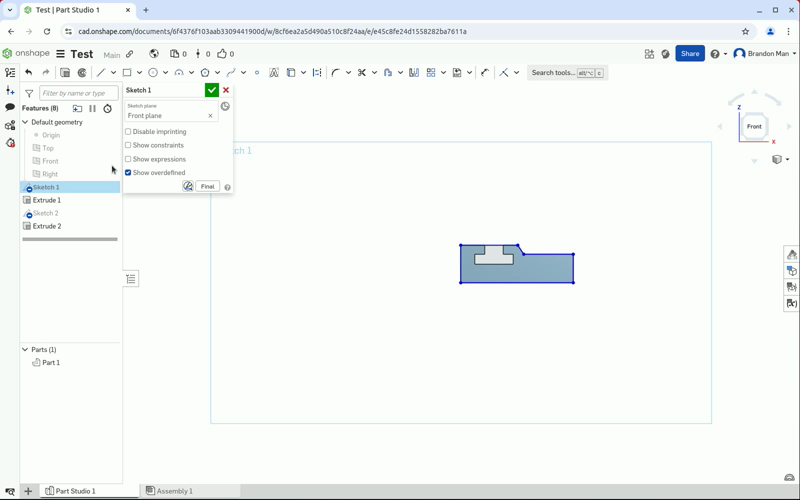
mouse_move(229, 92)
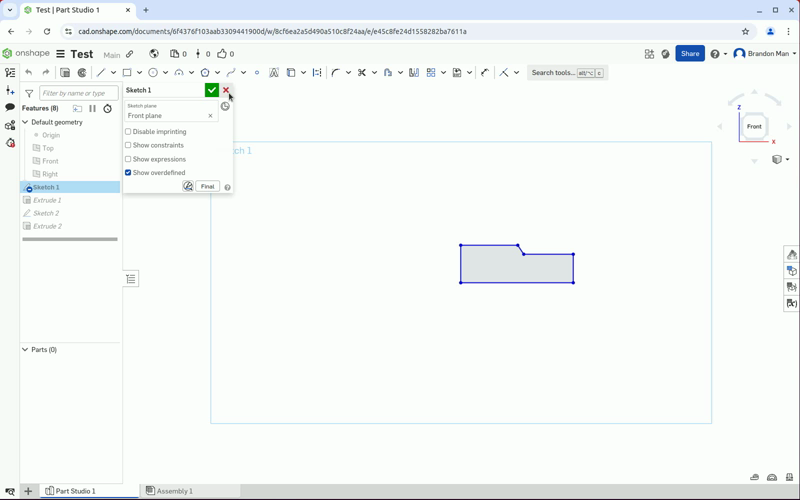
click(229, 92)
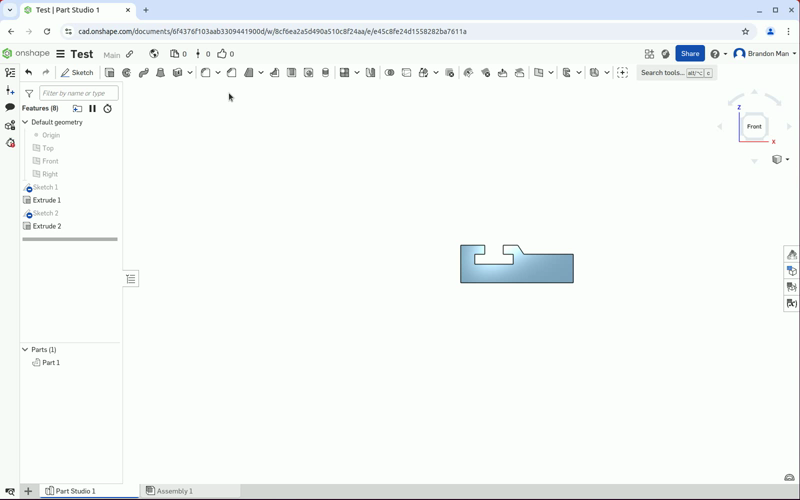
mouse_move(73, 352)
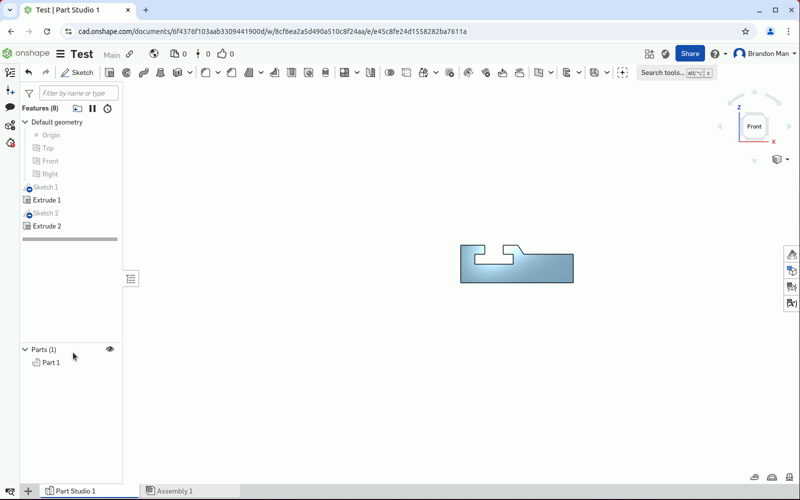
key(y)
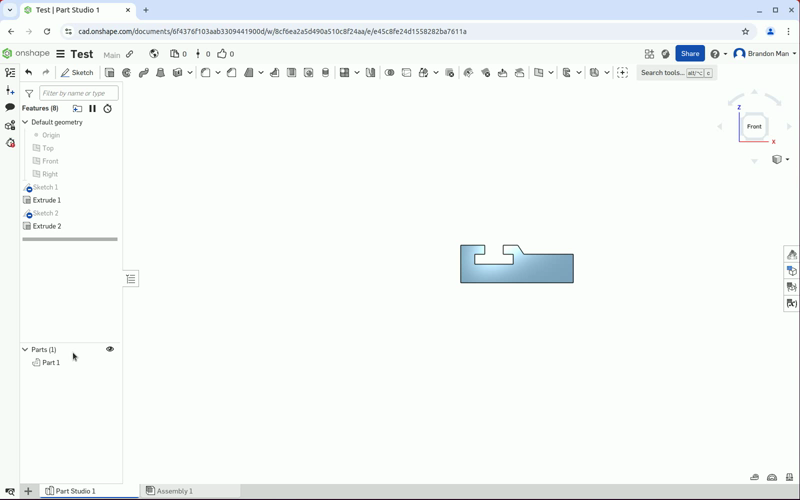
key(shift+p)
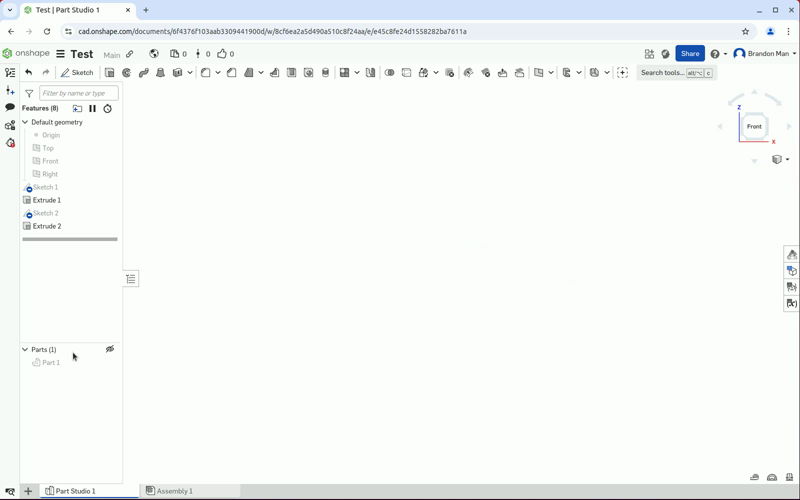
key(space)
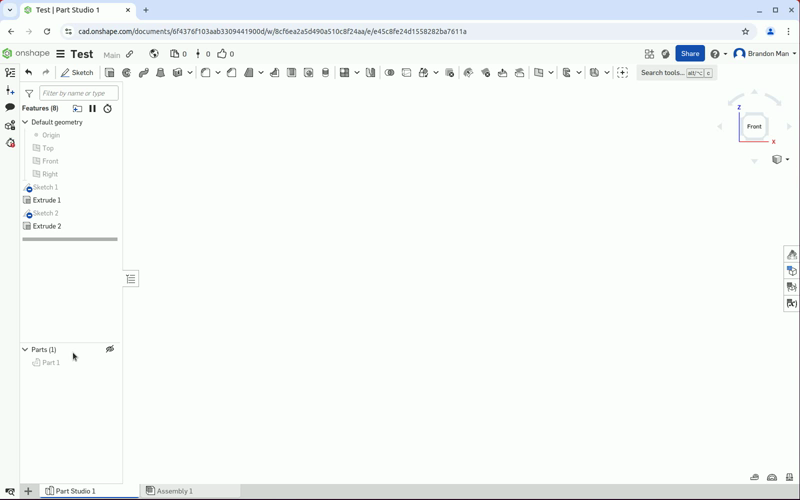
key_down(shift)
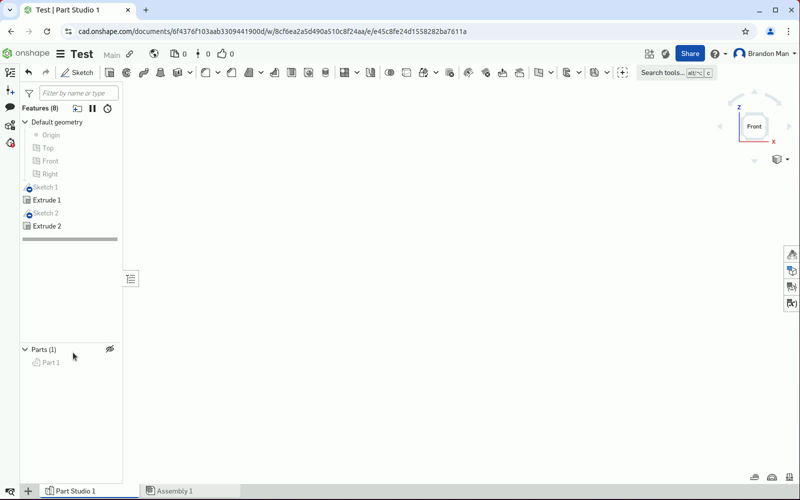
key(left)
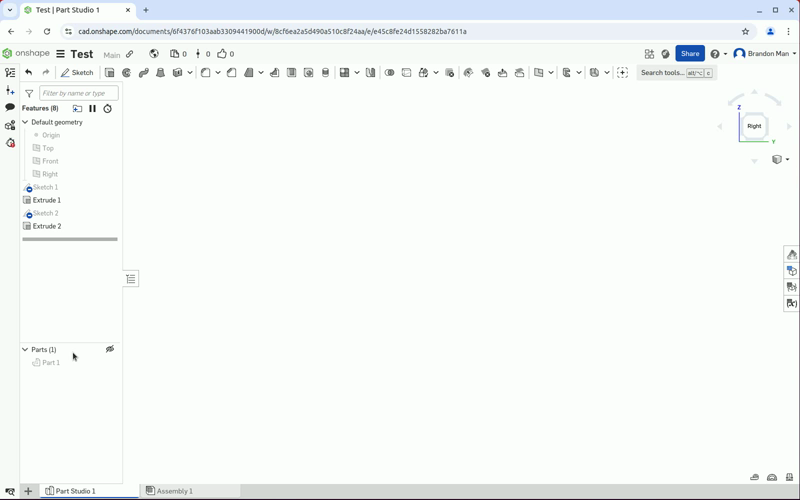
key_up(shift)
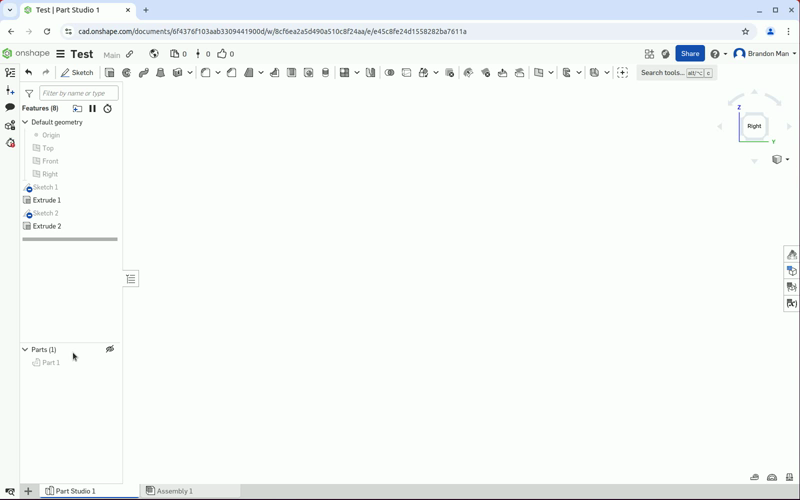
mouse_move(73, 352)
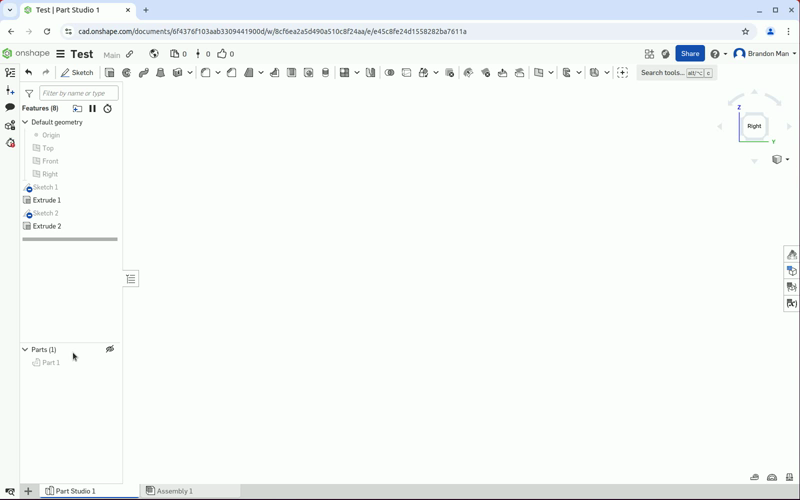
key(shift+y)
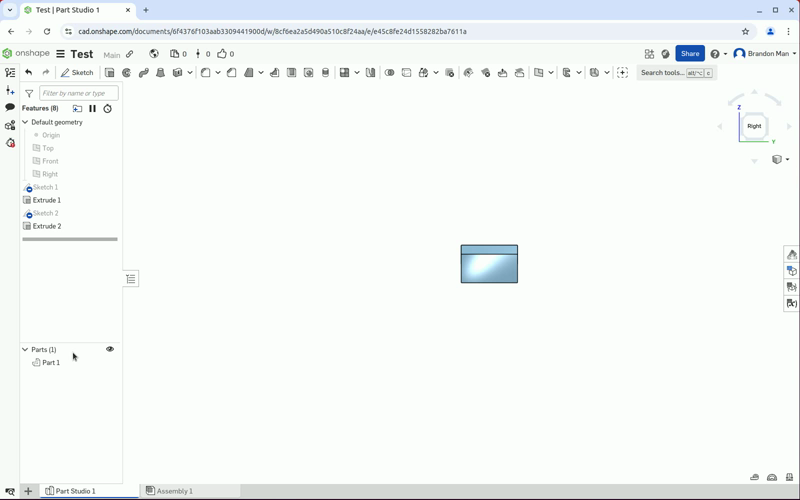
mouse_move(541, 75)
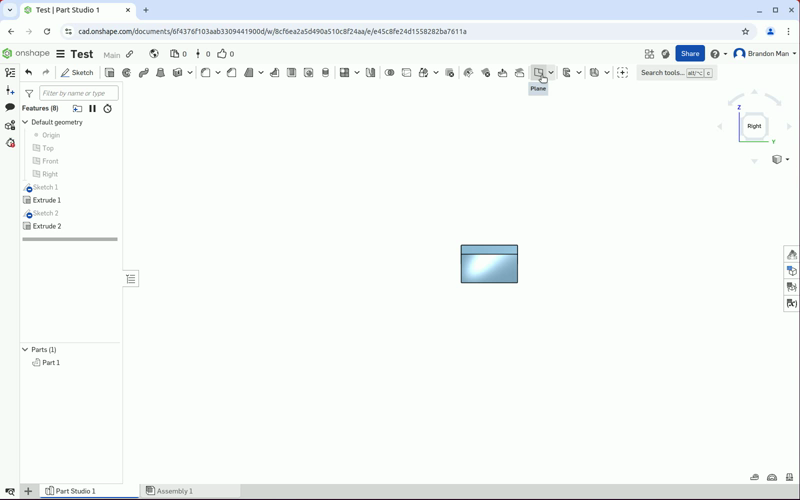
click(541, 75)
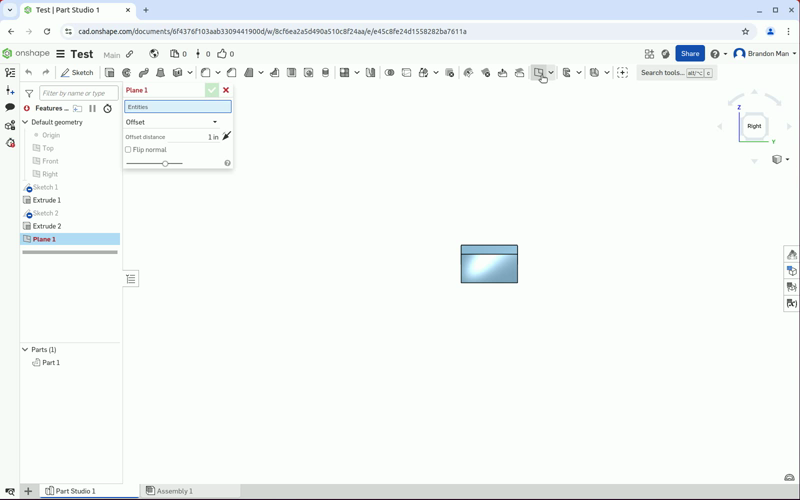
mouse_move(73, 176)
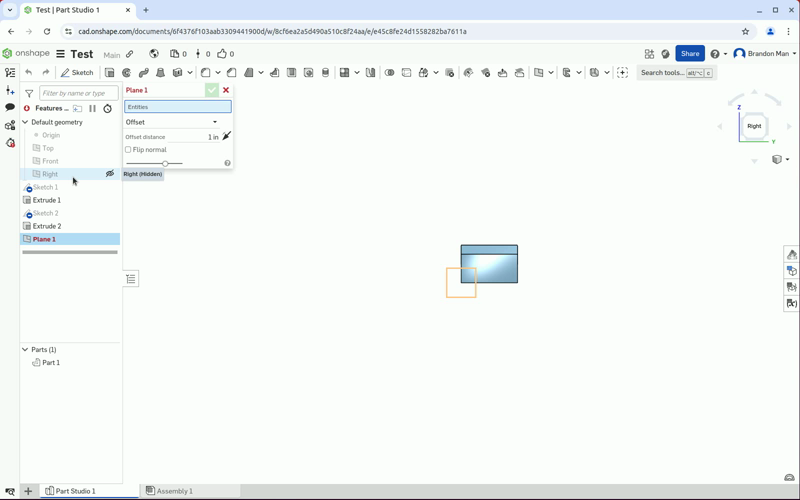
click(73, 176)
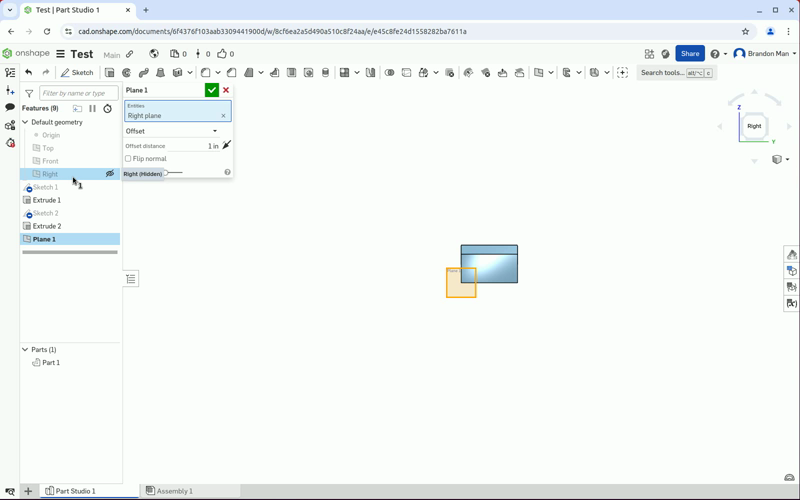
key(tab, 2)
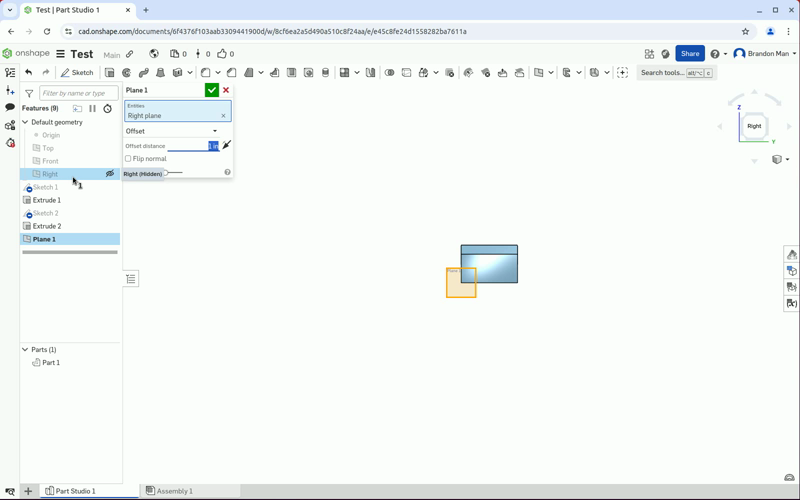
text(23.108)
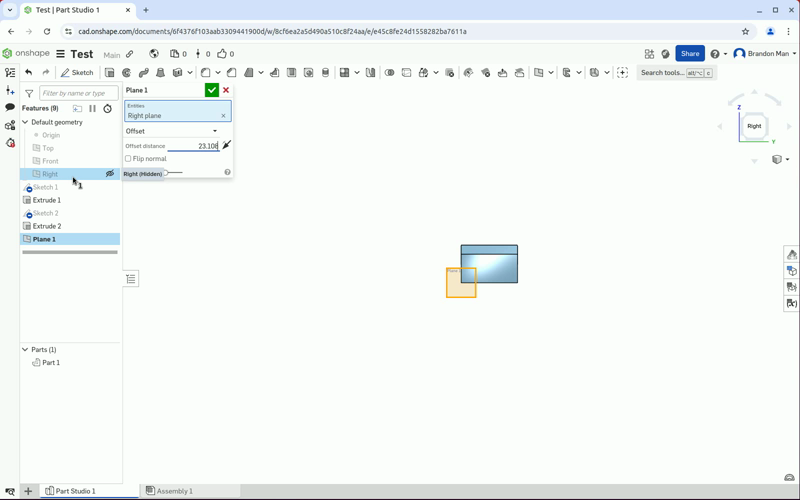
key(enter, 2)
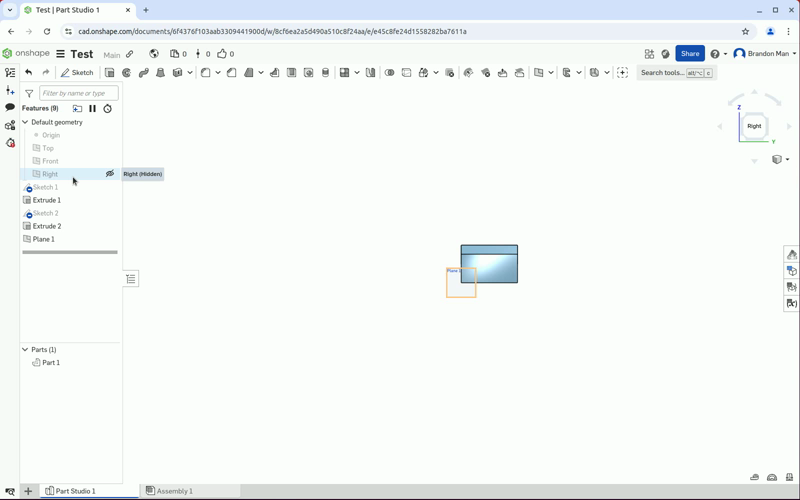
key(shift+s)
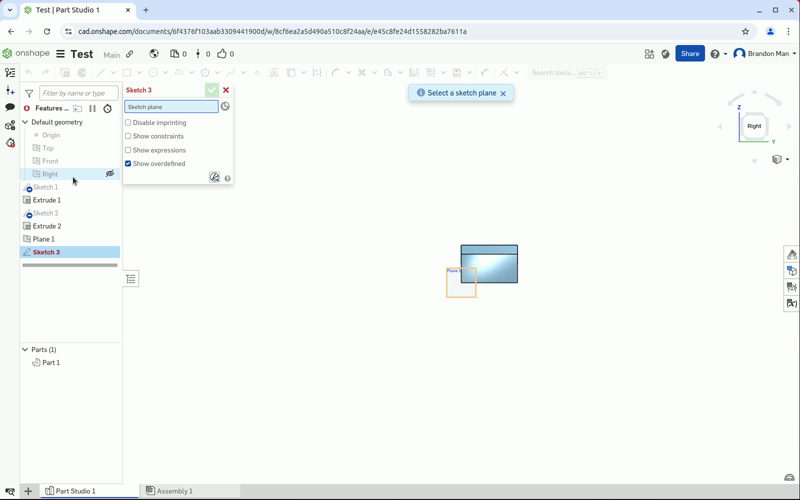
mouse_move(73, 241)
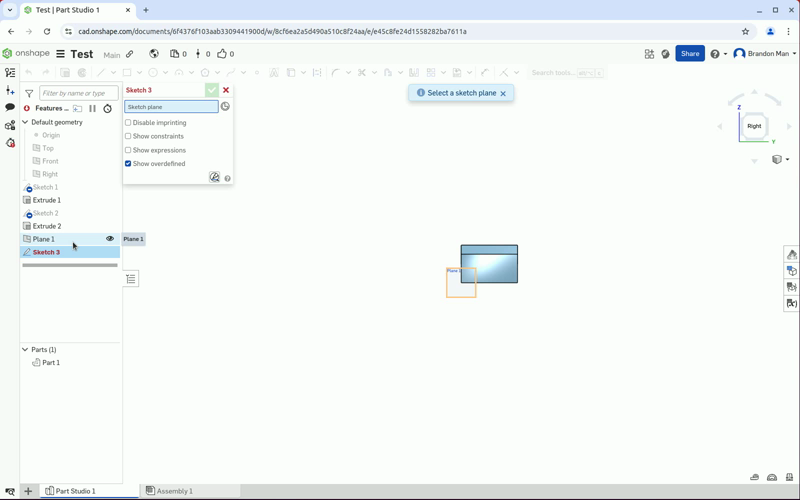
click(73, 241)
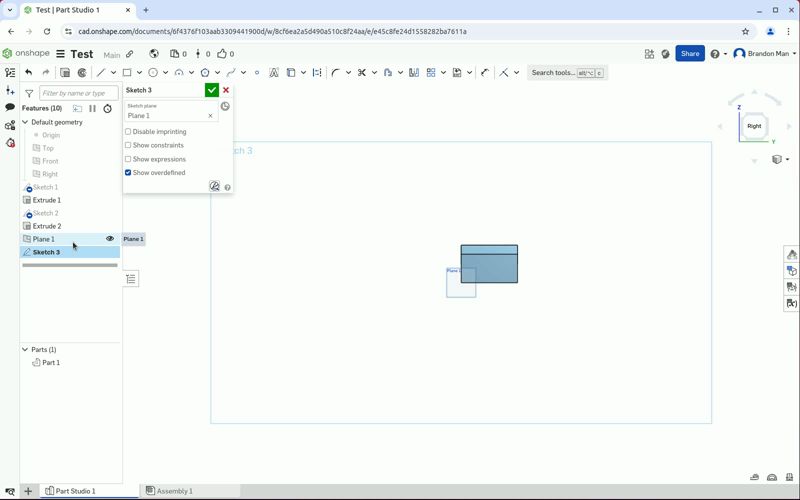
mouse_move(73, 352)
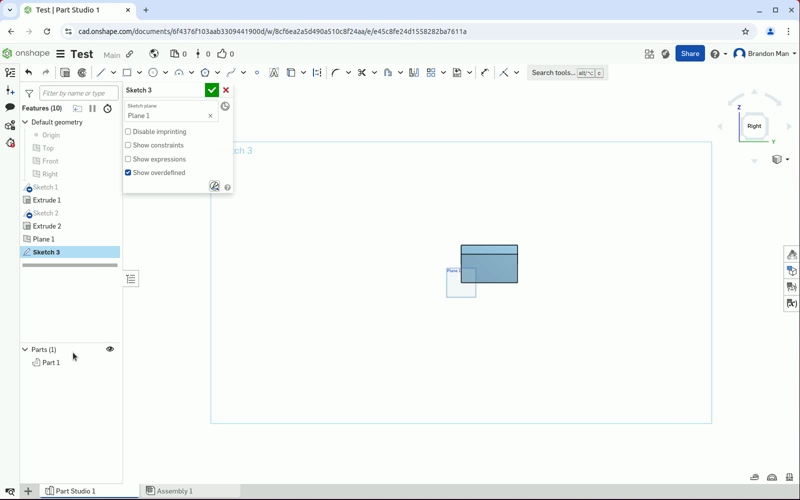
key(y)
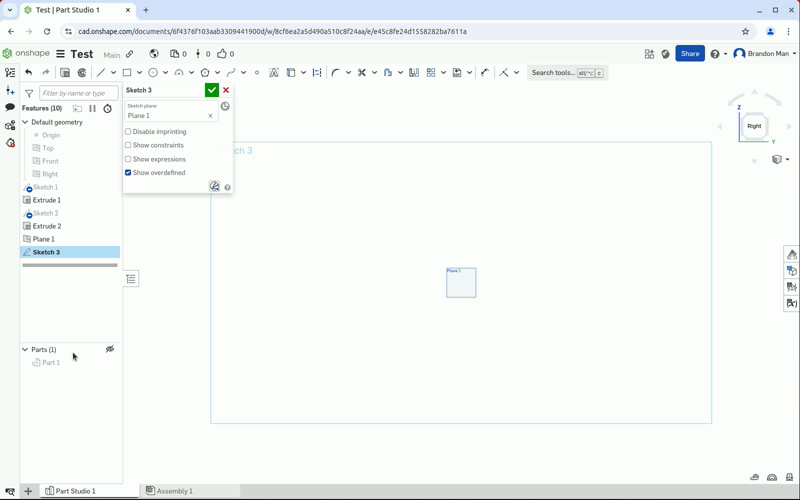
key(l)
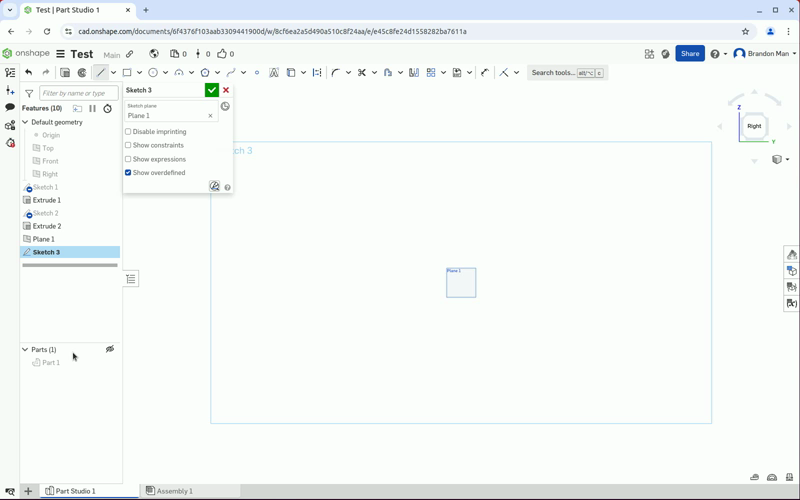
key_down(shift)
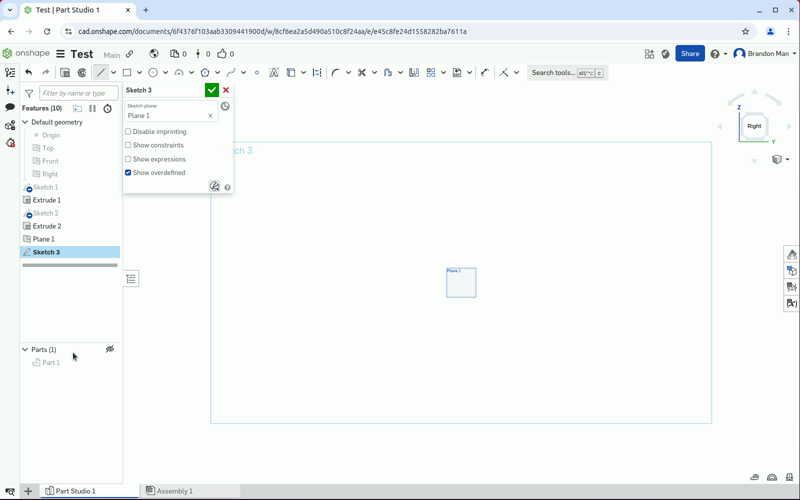
mouse_move(470, 270)
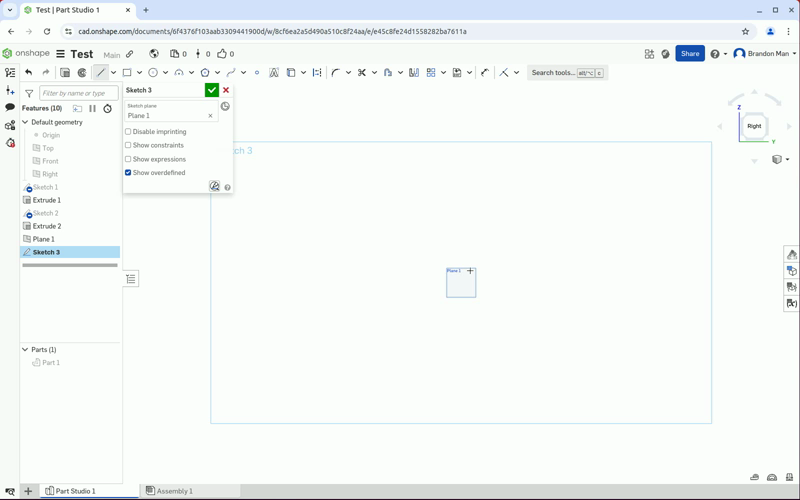
click(470, 270)
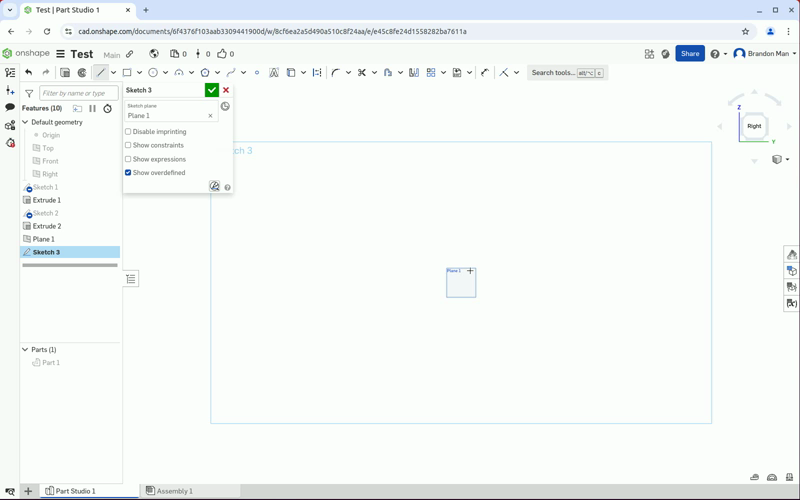
key_up(shift)
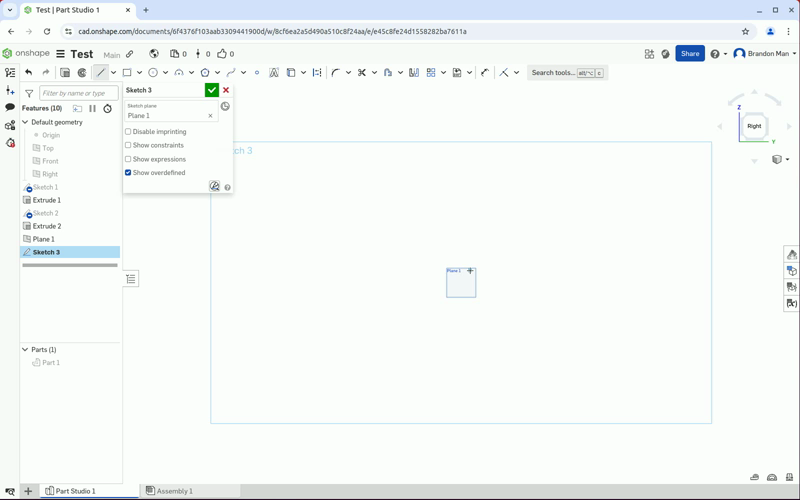
key_down(shift)
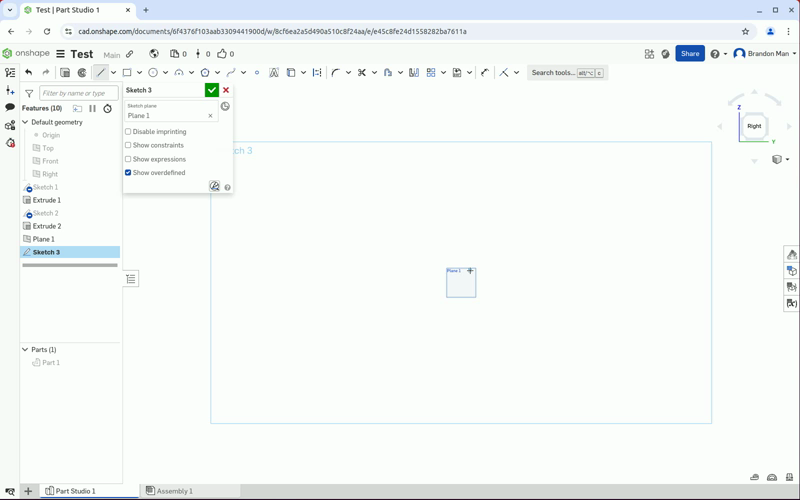
mouse_move(500, 270)
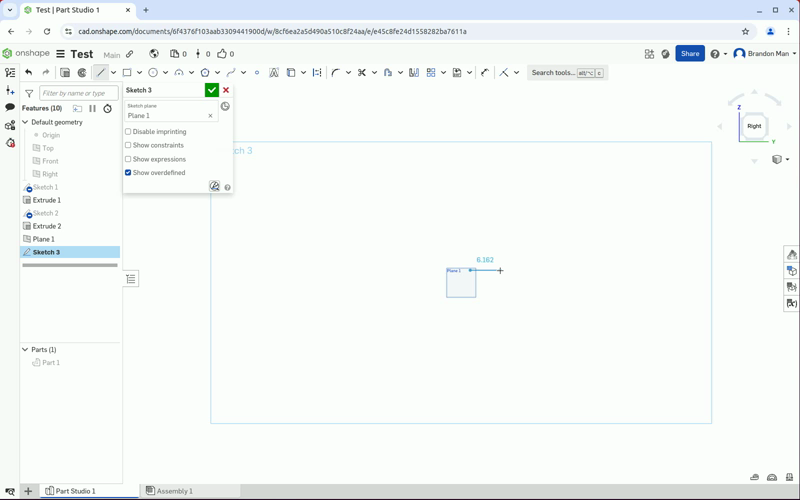
mouse_move(479, 282)
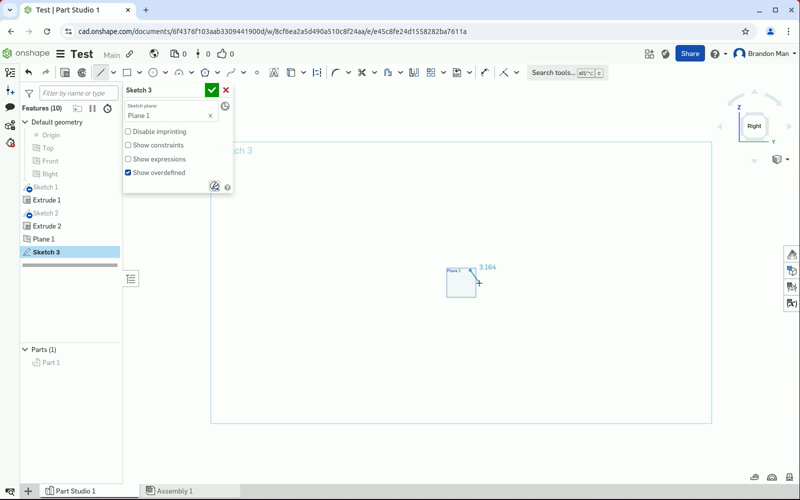
click(479, 282)
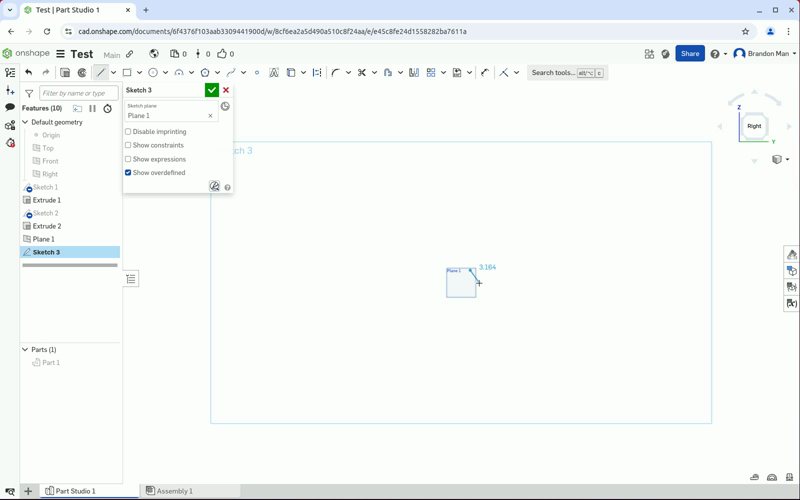
key_up(shift)
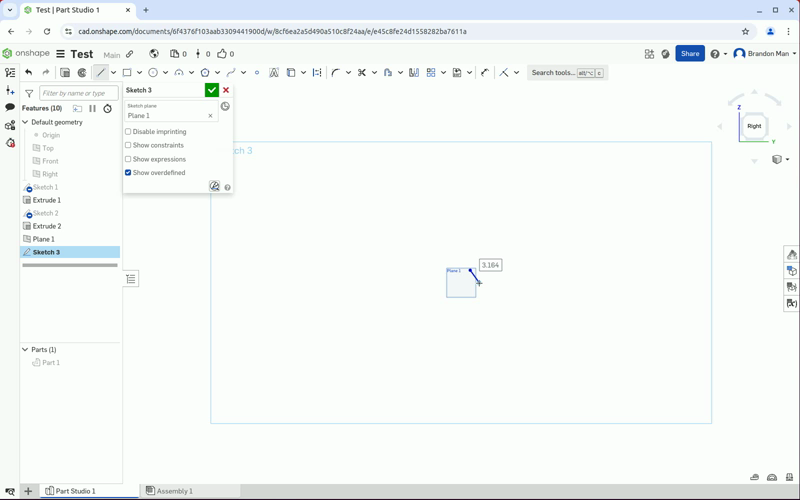
key_down(shift)
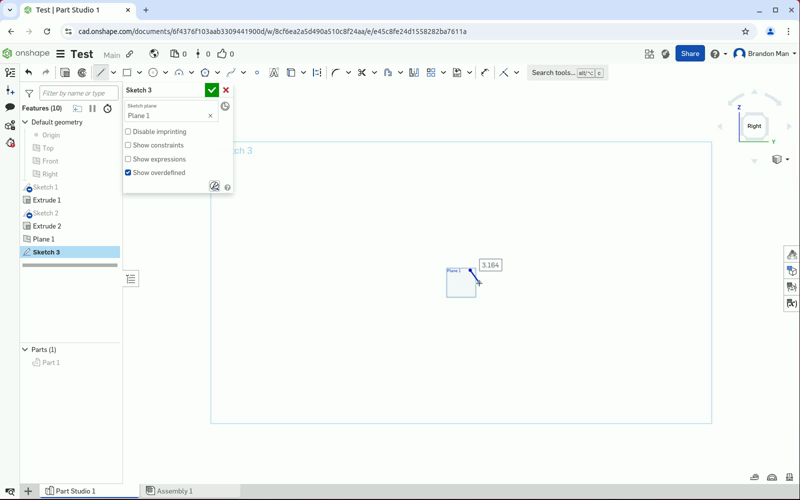
mouse_move(509, 282)
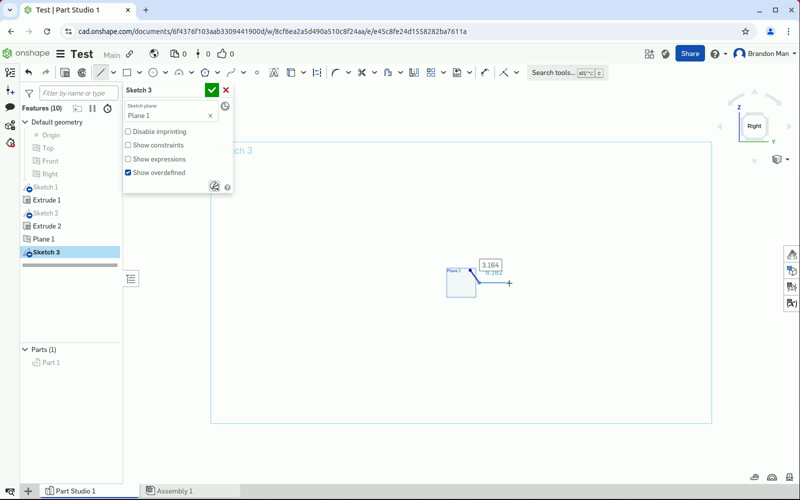
mouse_move(498, 282)
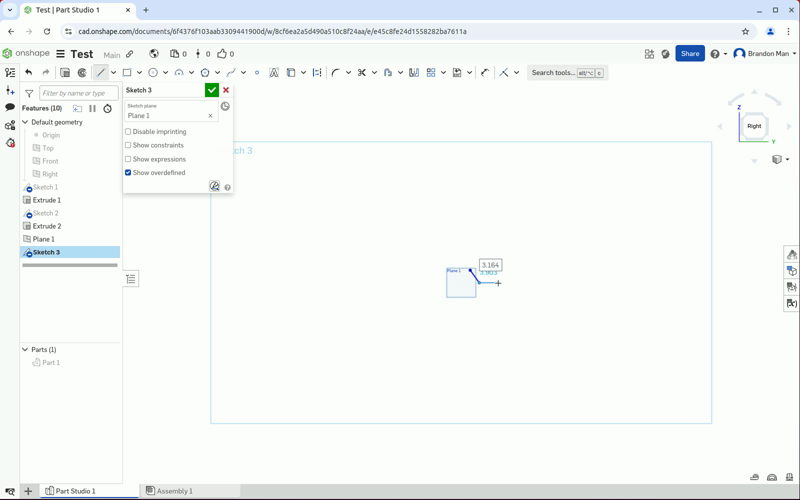
click(498, 282)
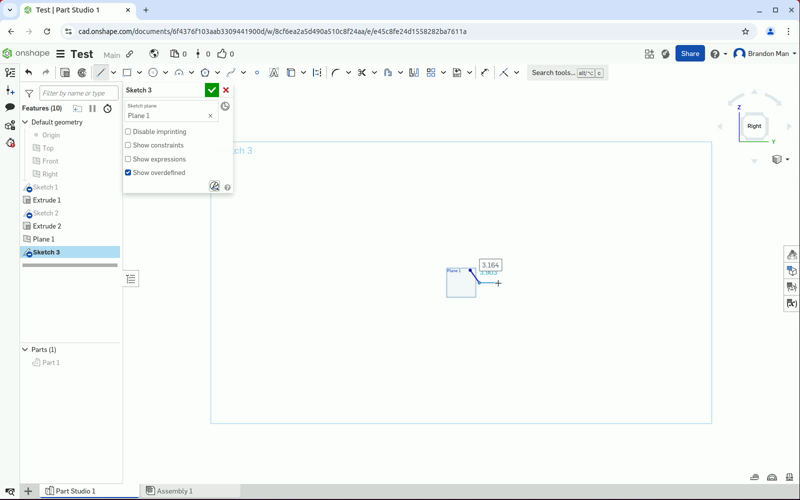
key_up(shift)
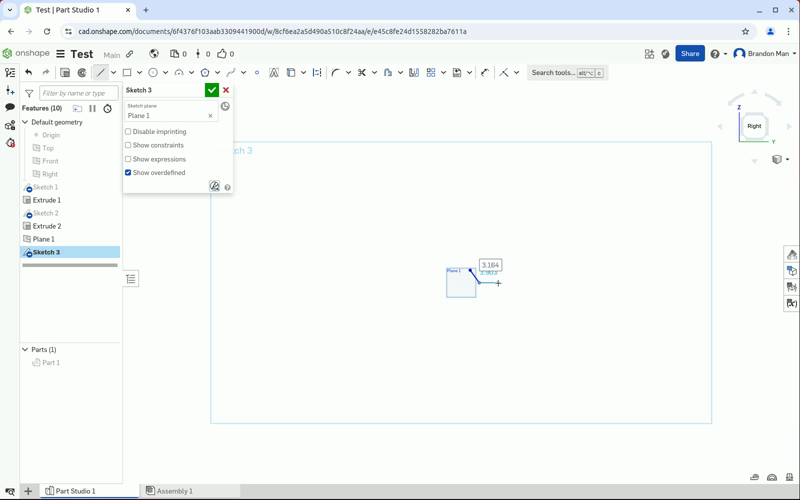
key_down(shift)
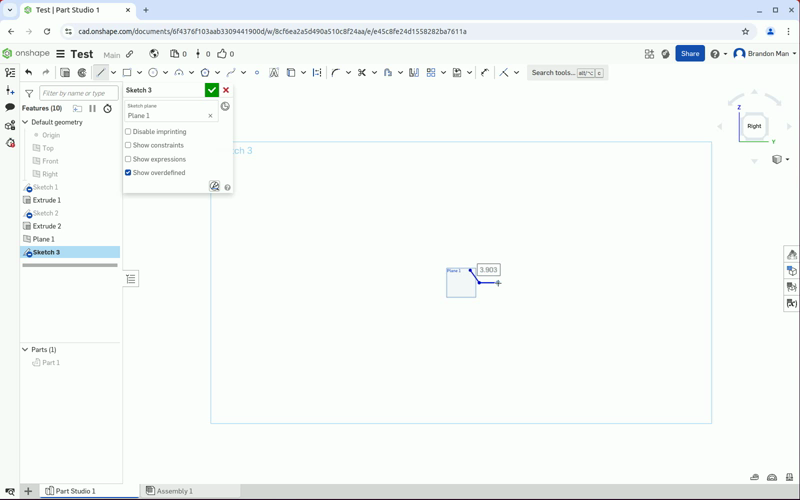
mouse_move(528, 282)
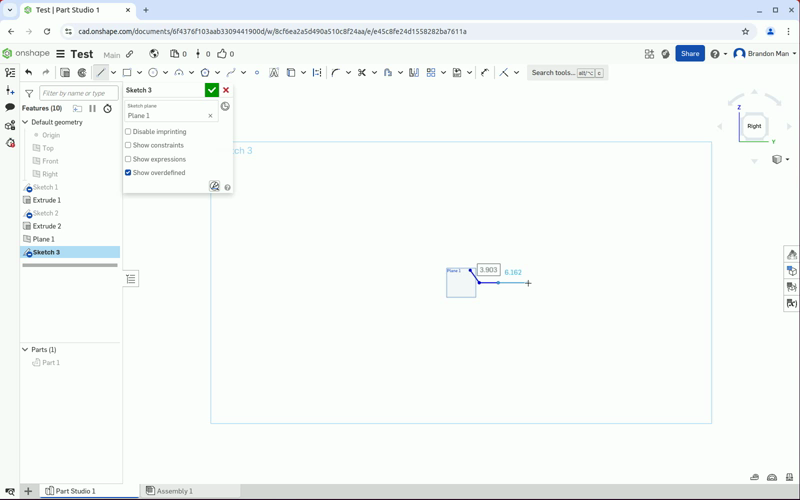
mouse_move(508, 270)
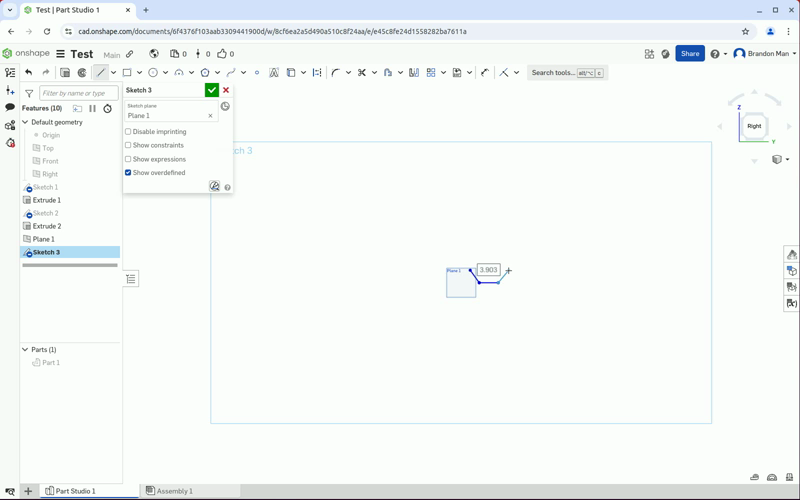
click(508, 270)
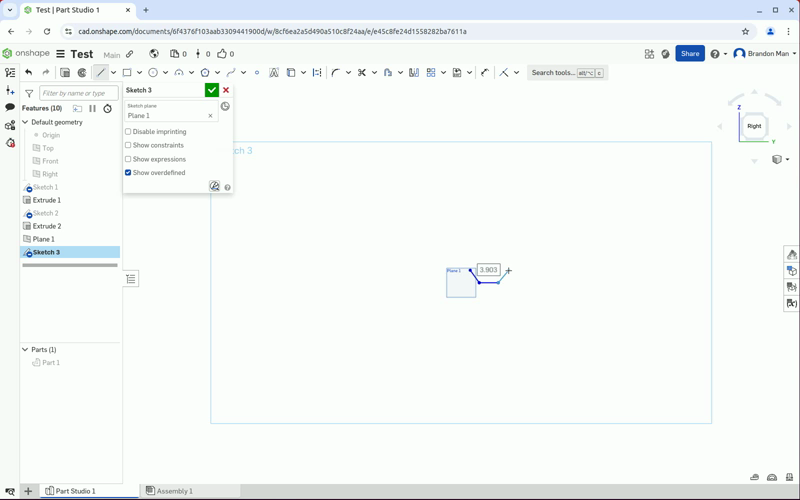
key_up(shift)
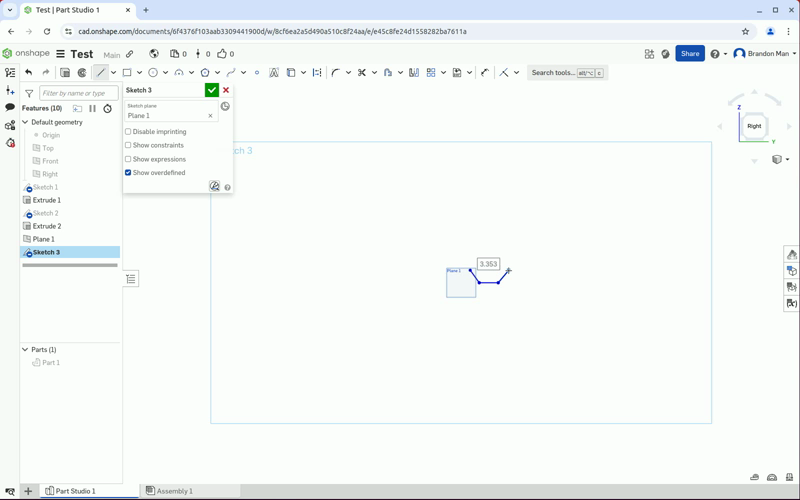
mouse_move(538, 270)
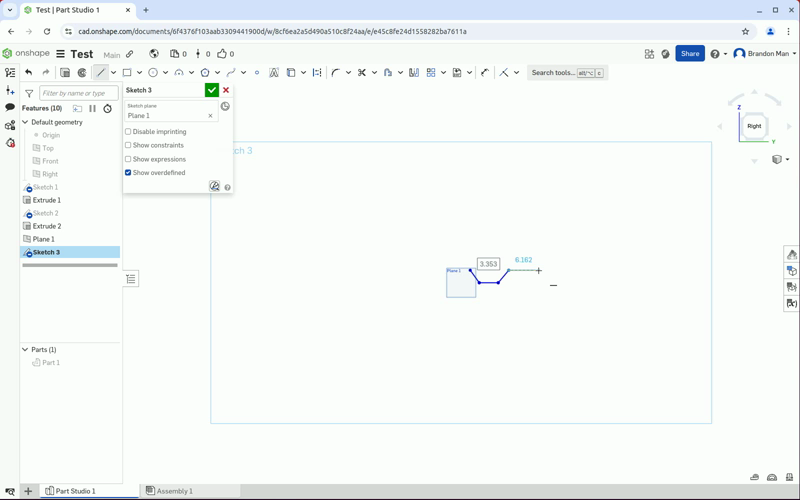
key_down(shift)
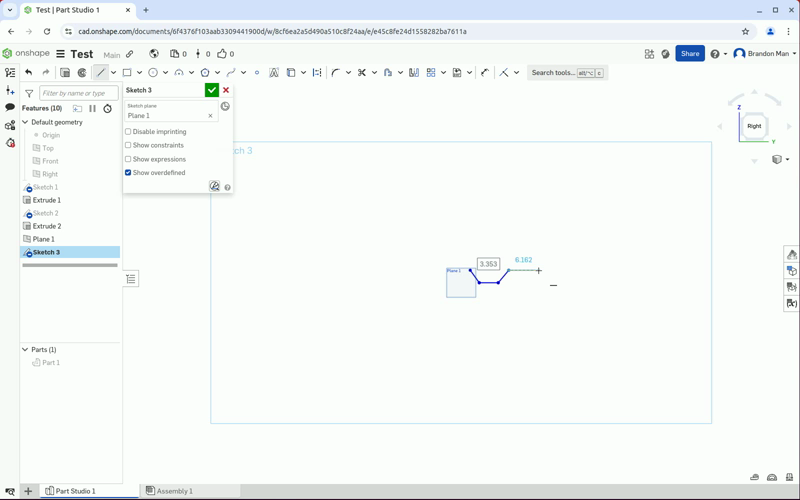
mouse_move(470, 270)
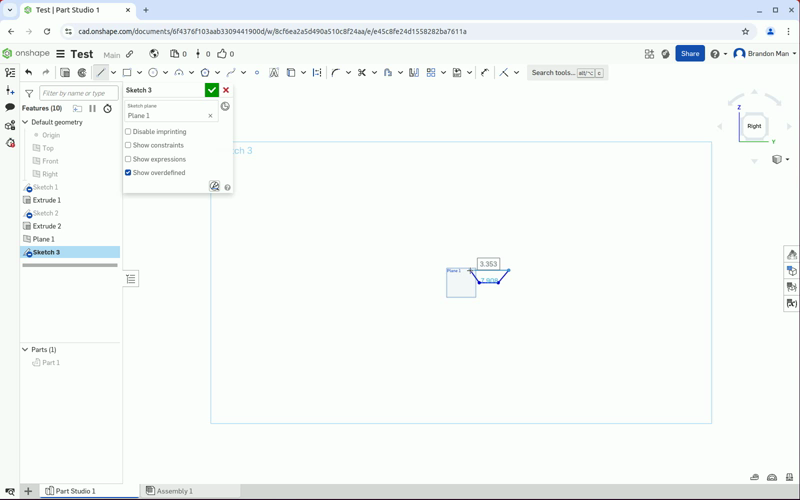
key_up(shift)
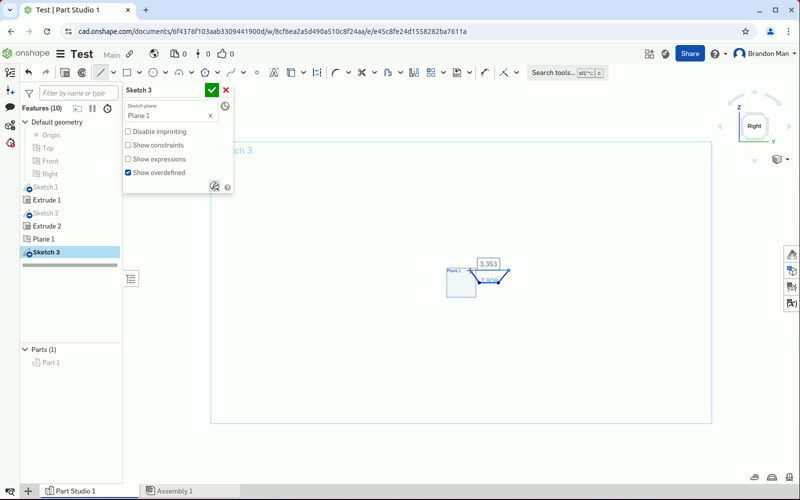
click(470, 270)
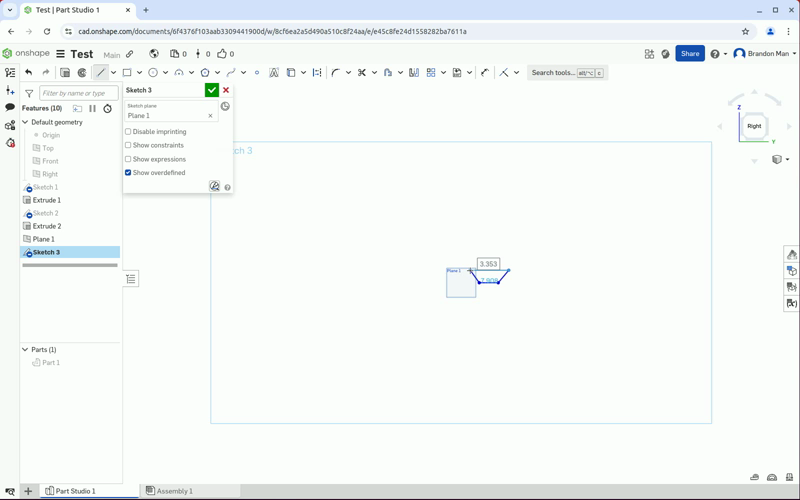
key(esc)
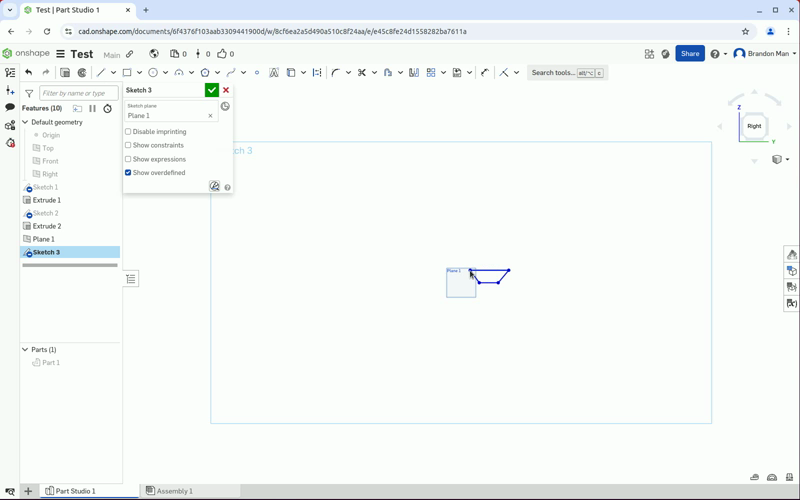
mouse_move(496, 281)
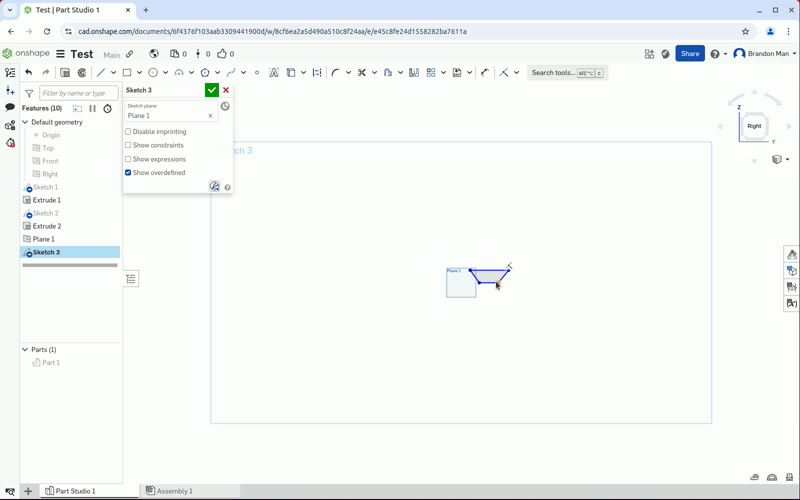
scroll(6)
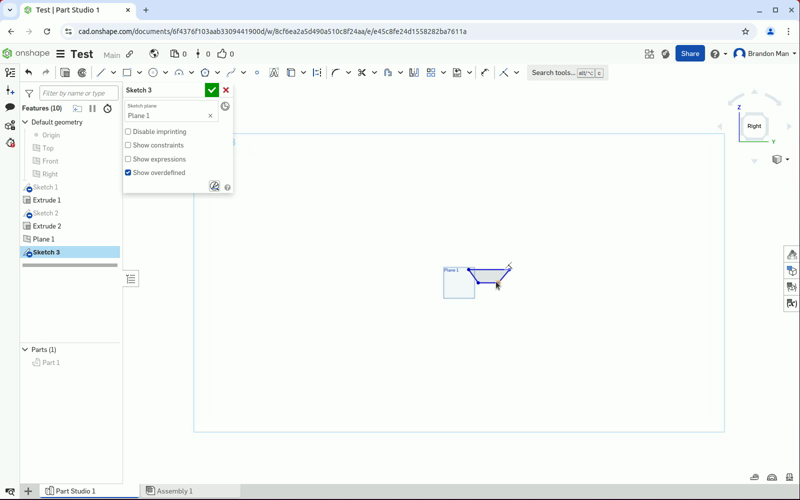
scroll(6)
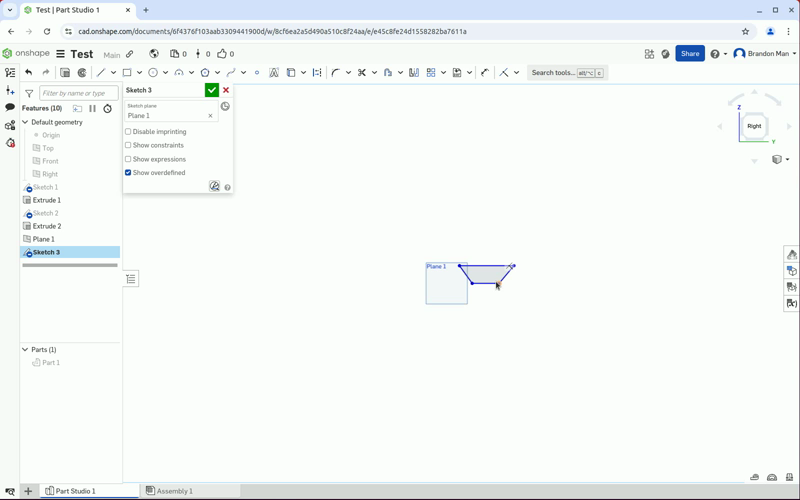
scroll(6)
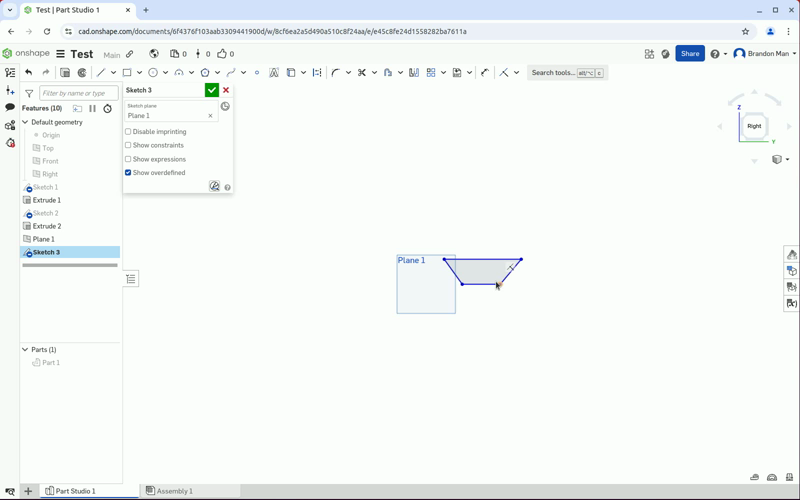
scroll(6)
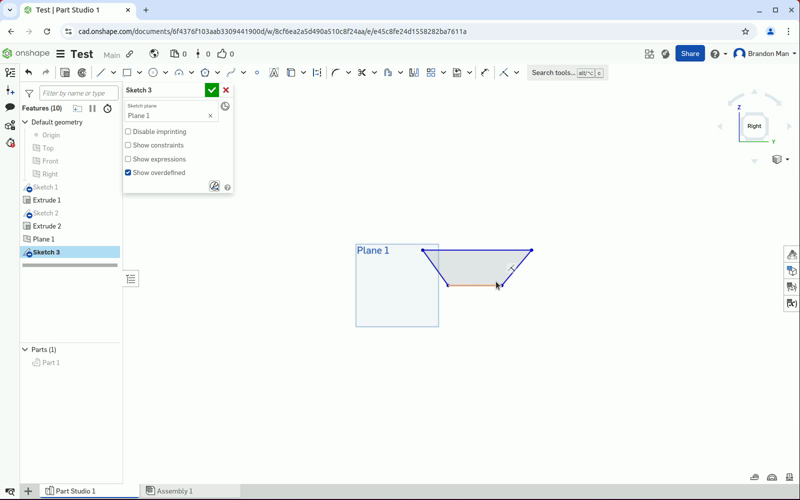
scroll(6)
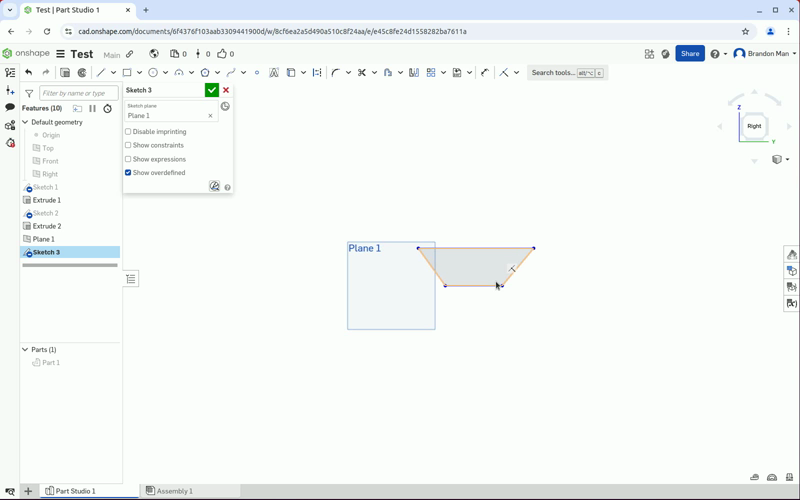
scroll(6)
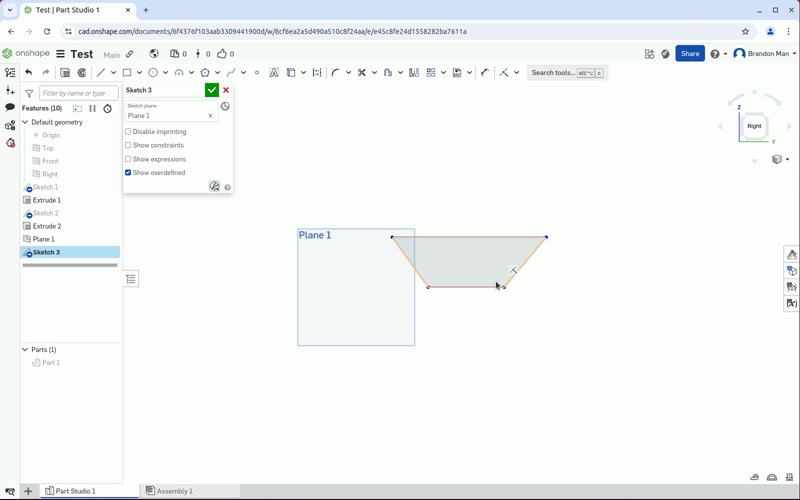
scroll(6)
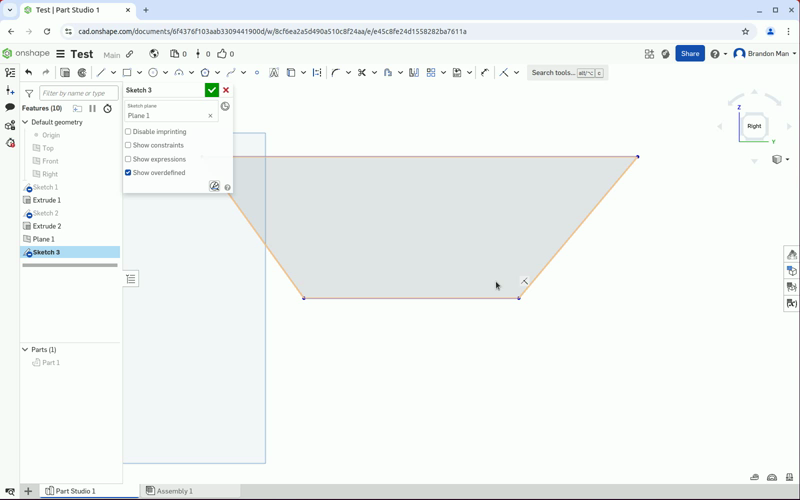
click(496, 281)
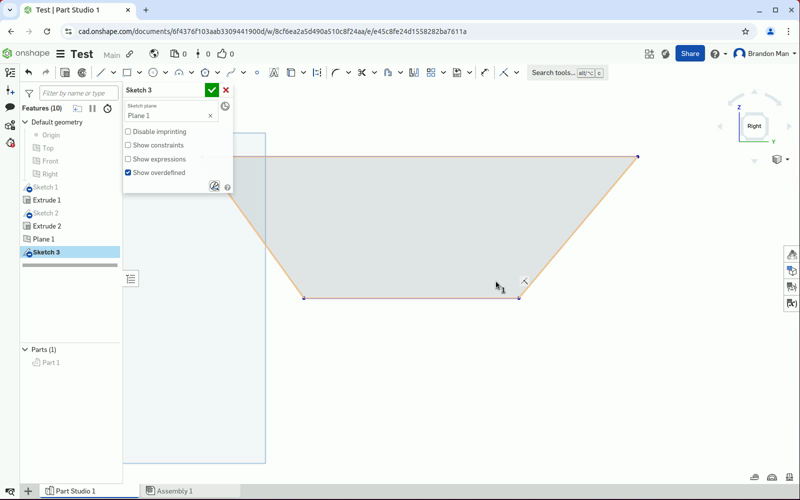
scroll(-6)
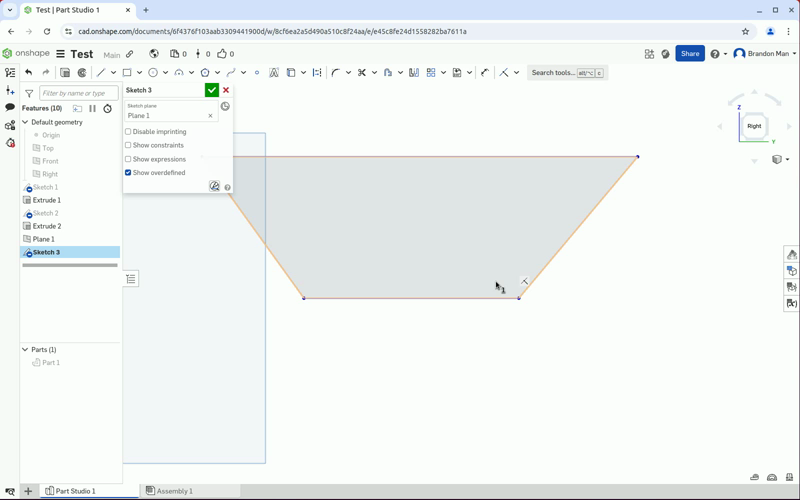
scroll(-6)
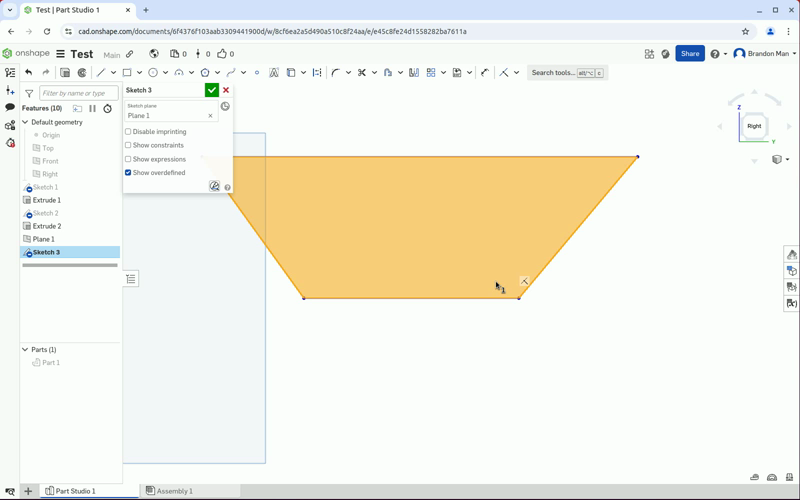
scroll(-6)
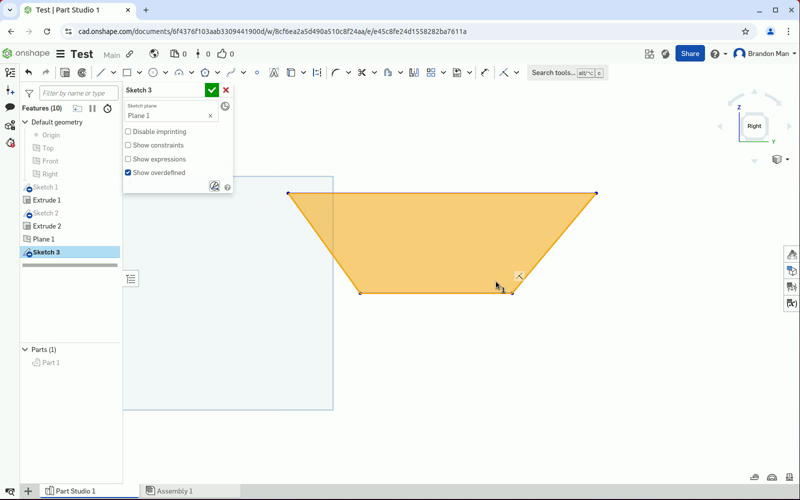
scroll(-6)
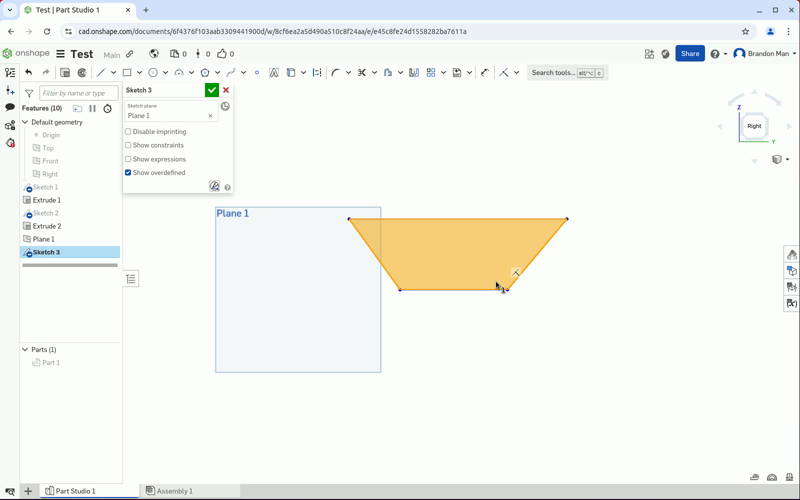
scroll(-6)
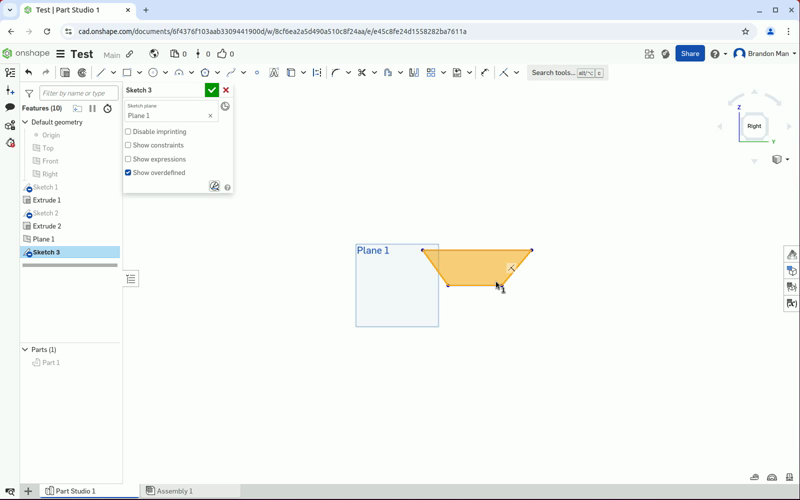
scroll(-6)
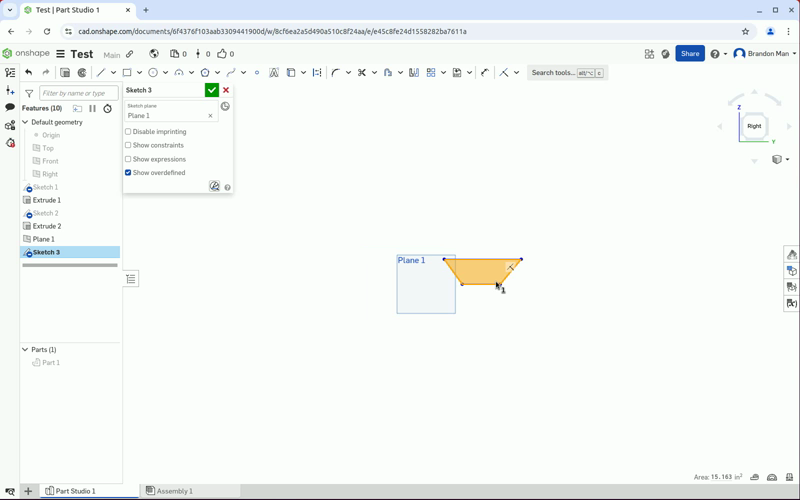
scroll(-6)
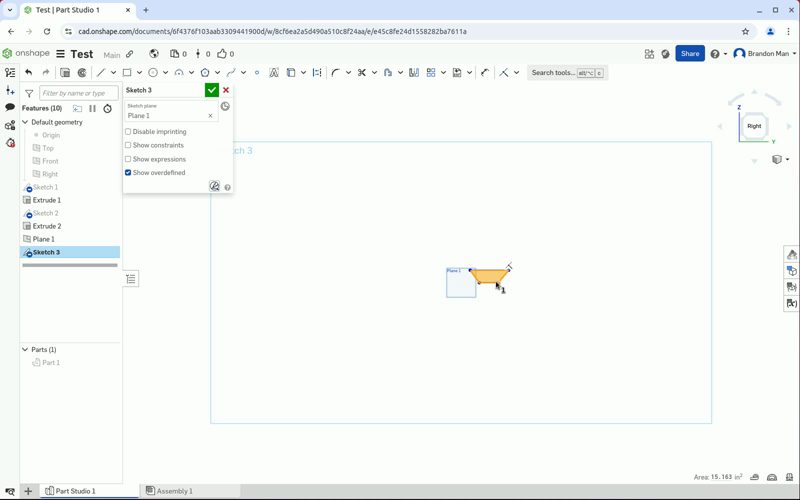
mouse_move(73, 352)
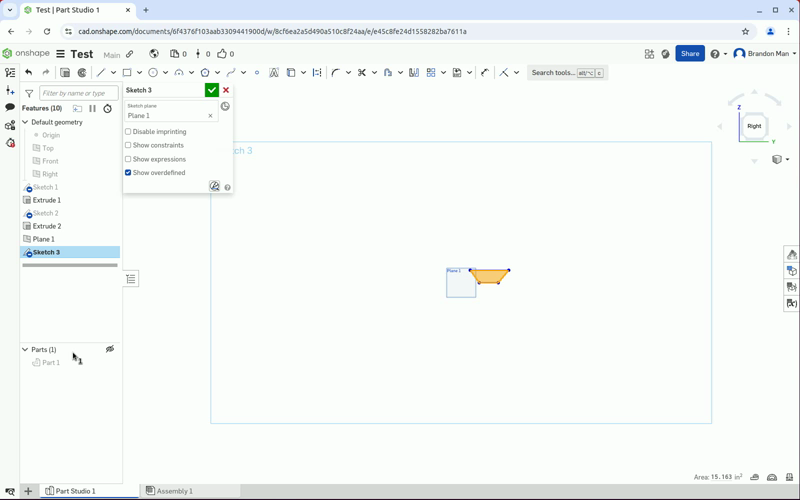
key(shift+y)
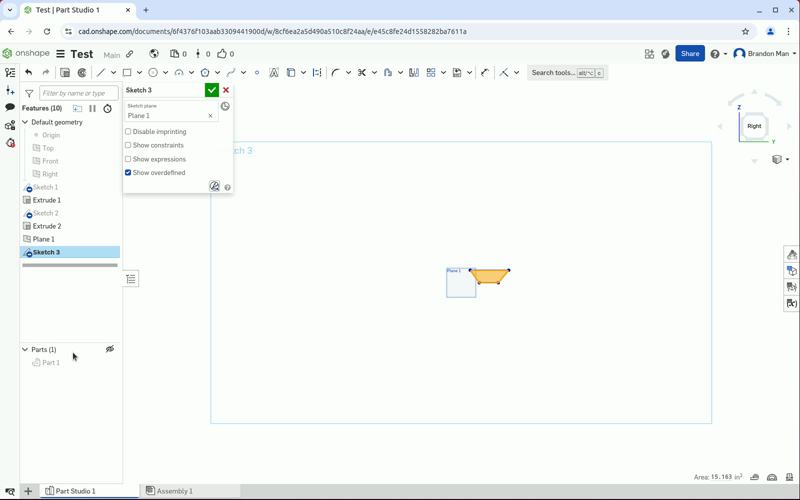
key(shift+e)
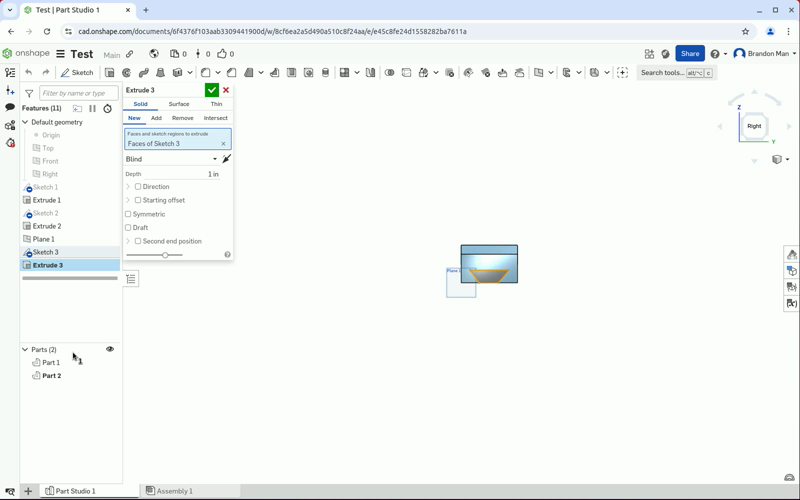
mouse_move(143, 106)
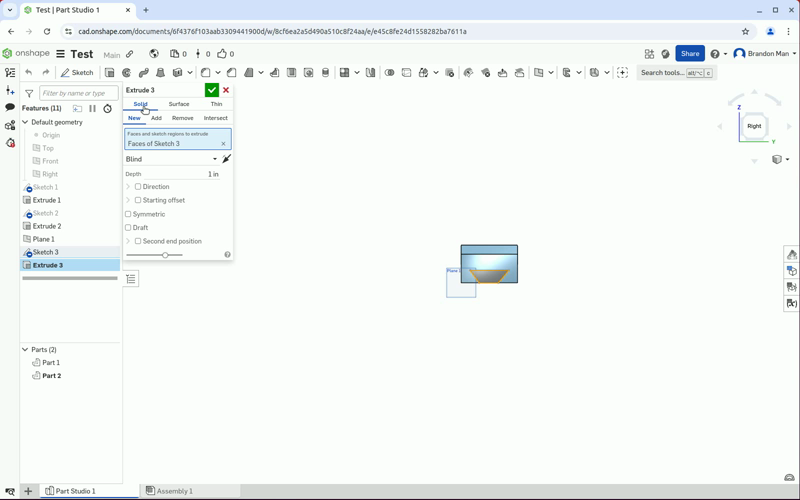
click(143, 106)
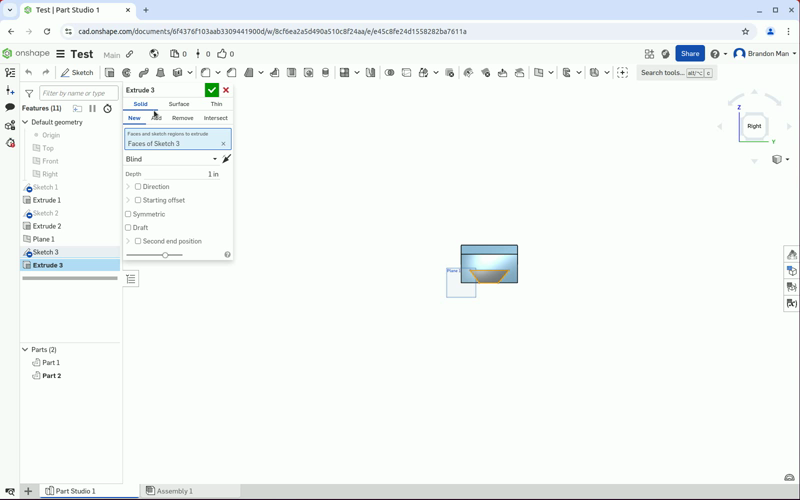
mouse_move(186, 120)
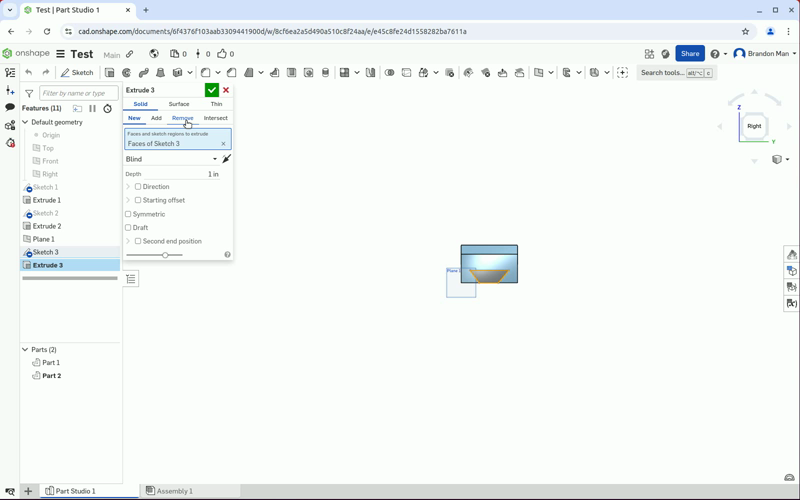
click(186, 120)
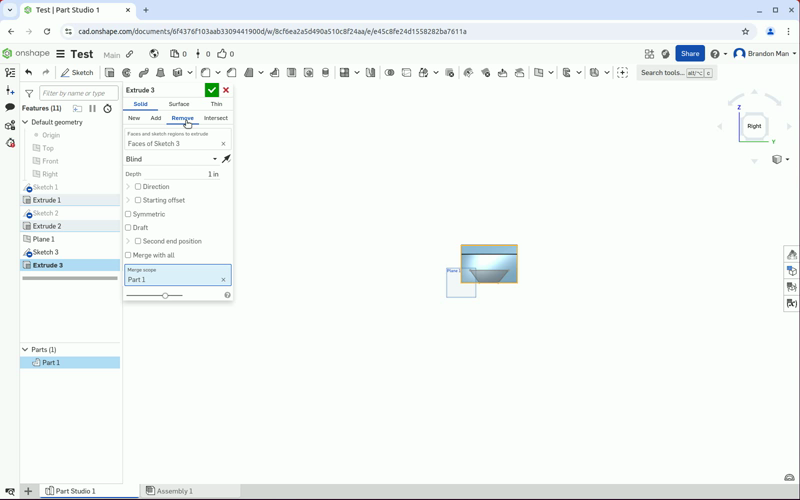
key(tab, 4)
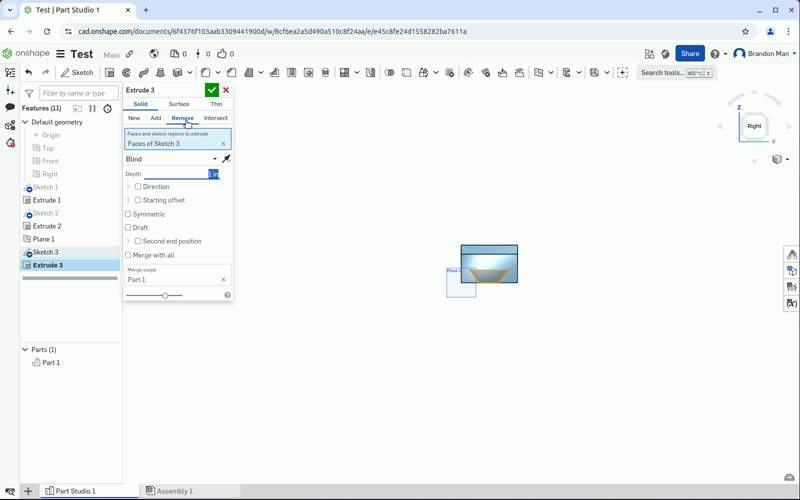
text(23.108)
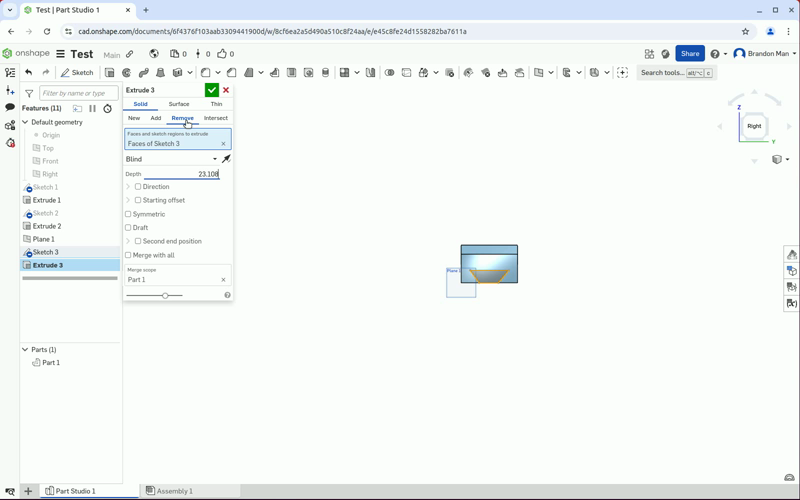
key(tab, 6)
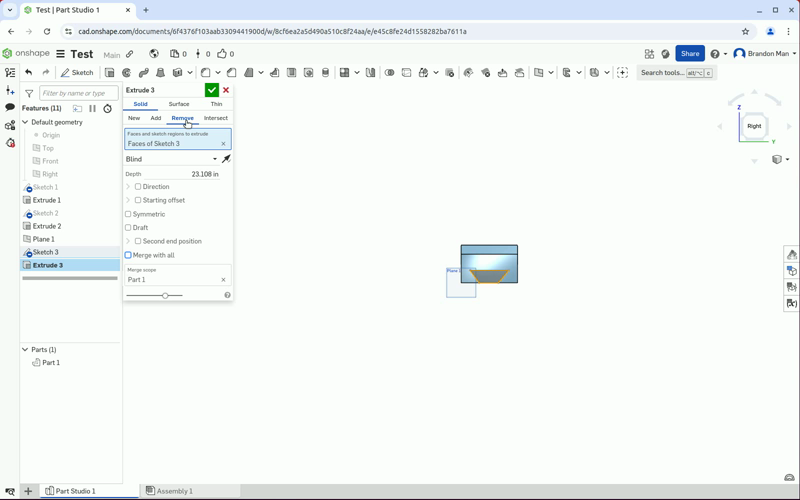
key(space)
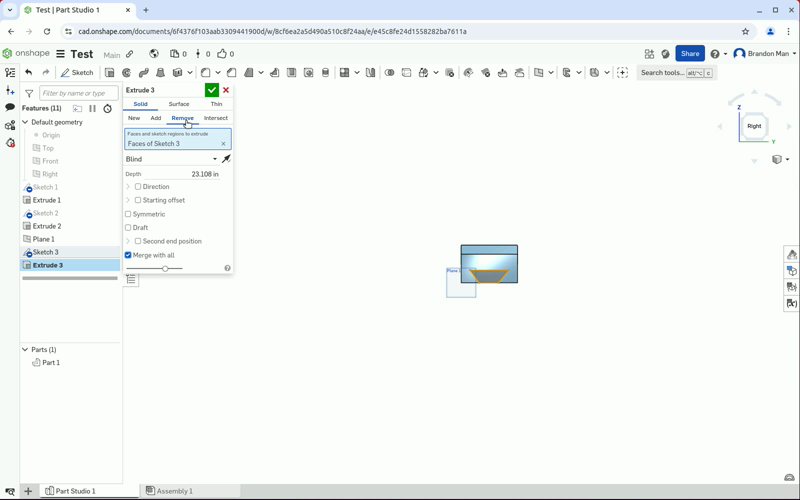
key(enter)
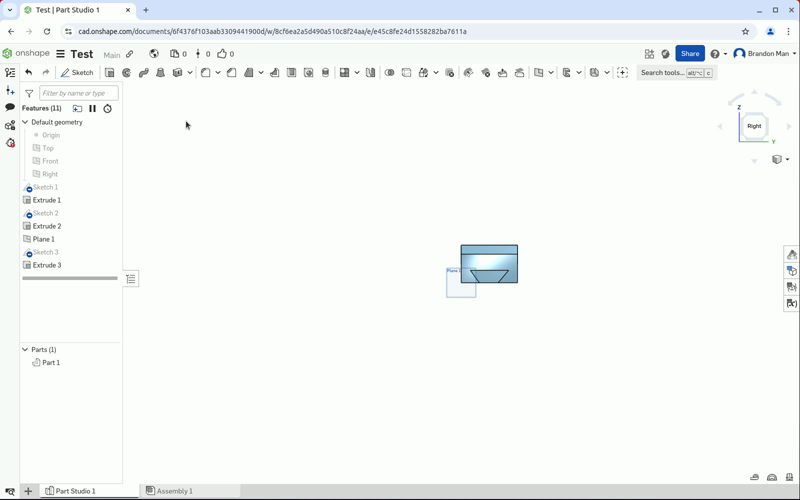
key(shift+h)
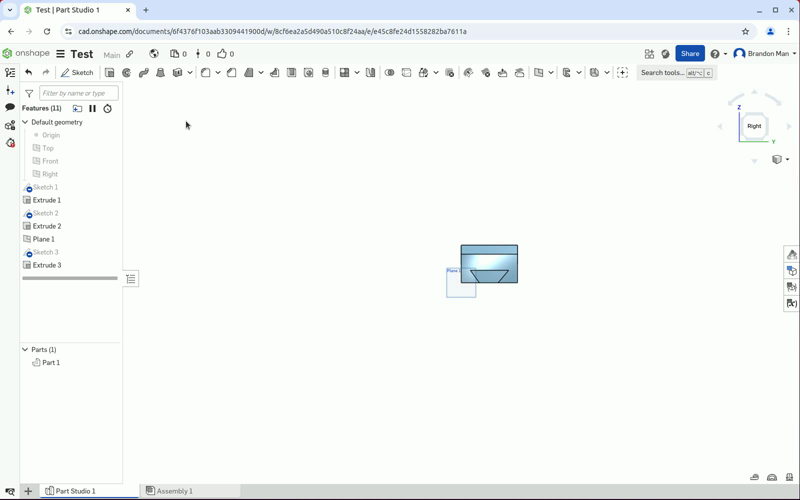
key(shift+h)
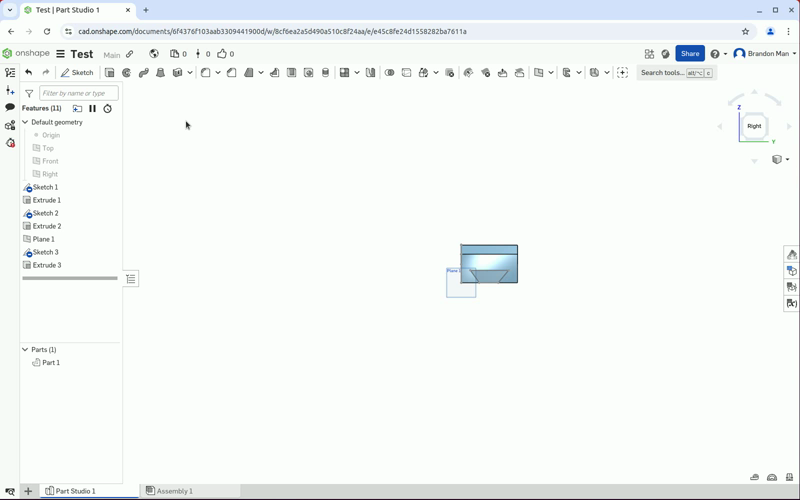
key(shift+7)
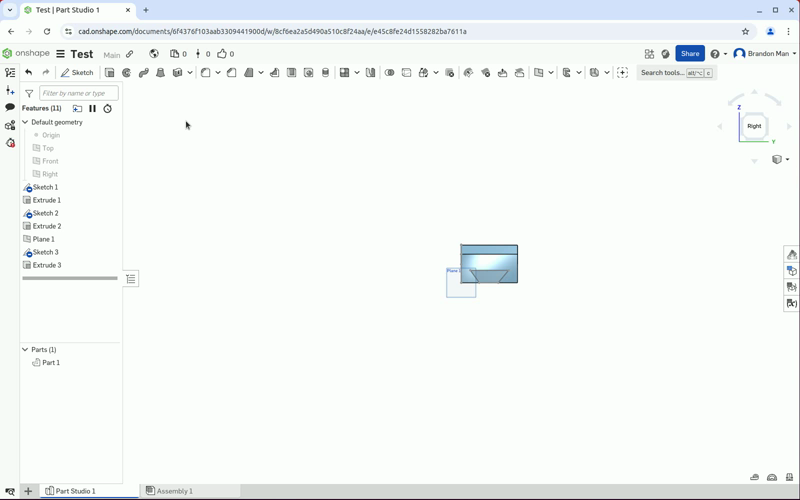
key(right, 2)
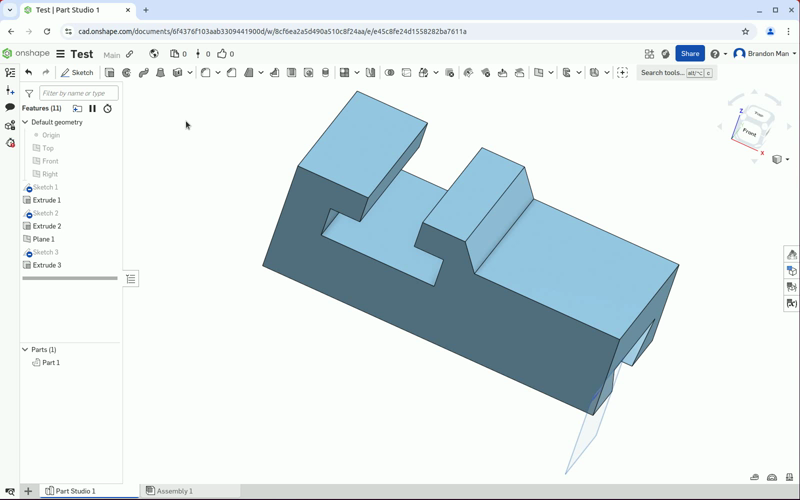
key(down, 2)
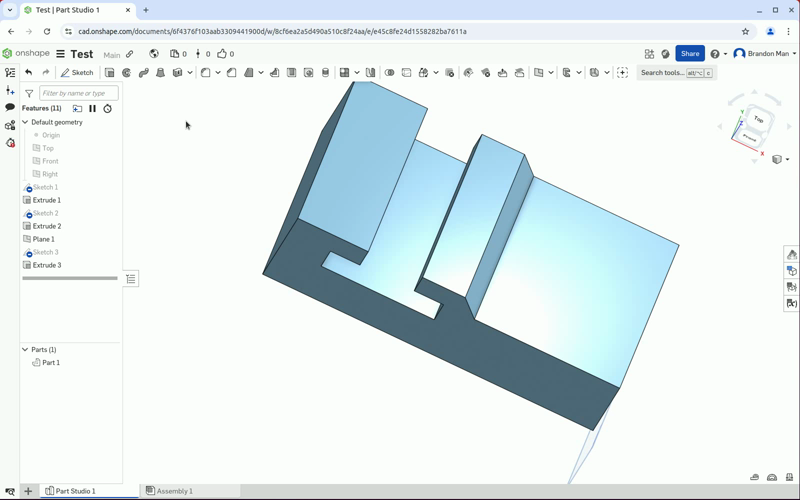
key(up, 2)
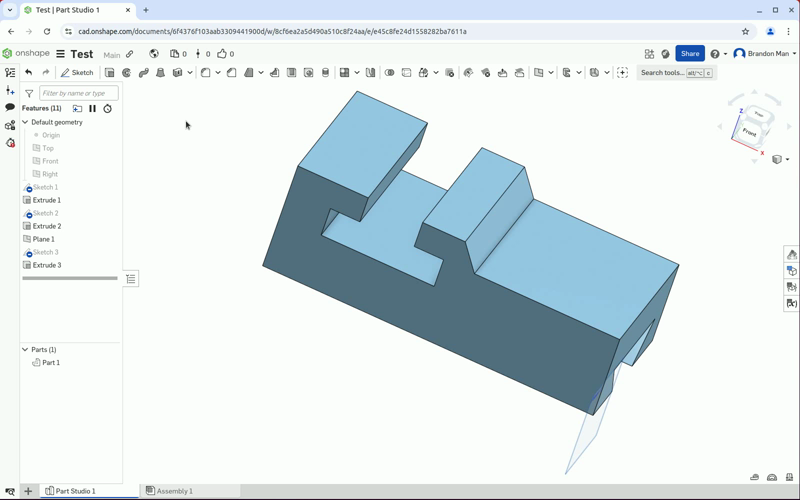
key(left, 2)
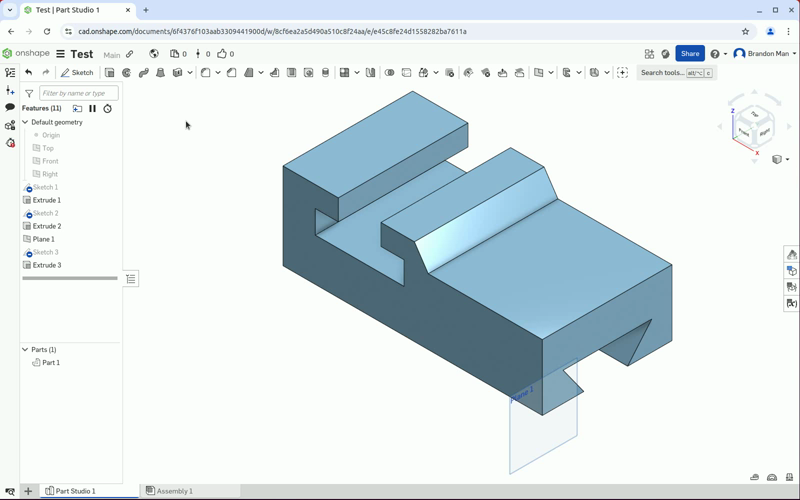
mouse_move(73, 189)
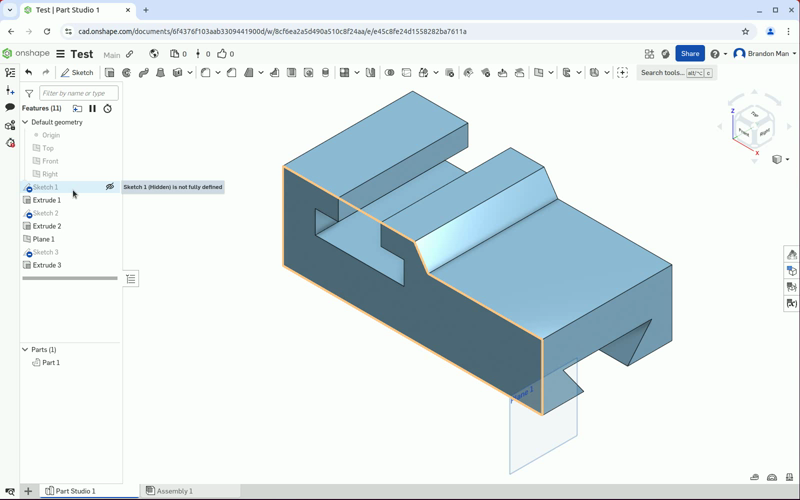
click(73, 189)